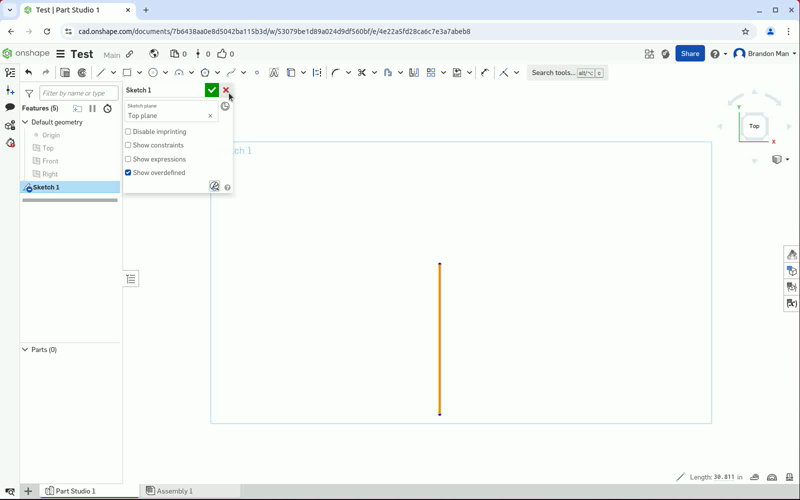
key(shift+h)
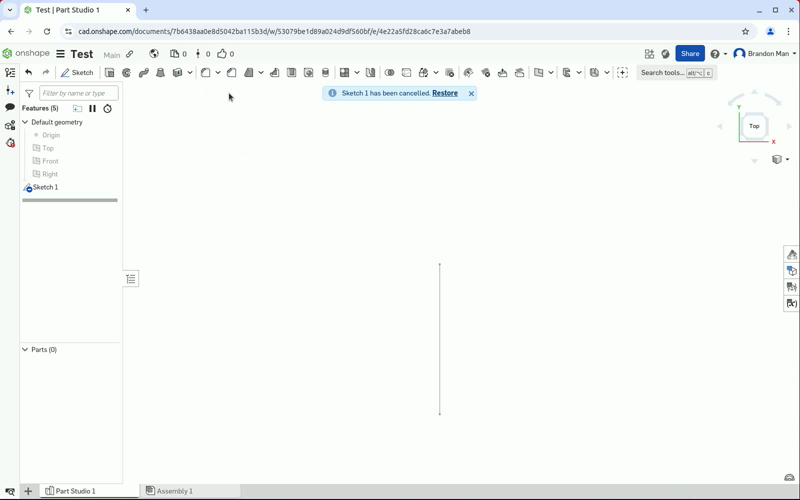
key(shift+s)
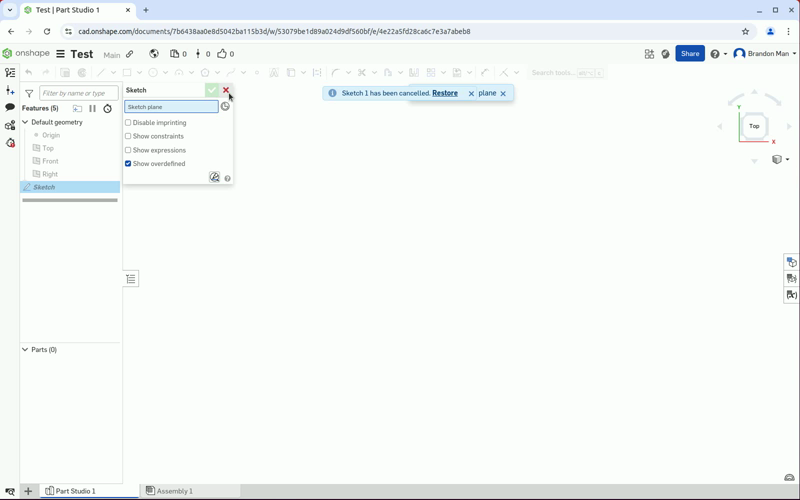
mouse_move(73, 150)
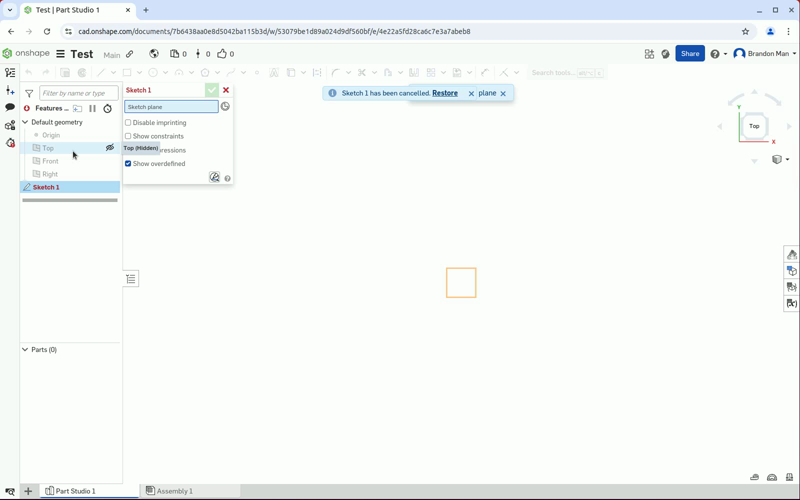
click(73, 150)
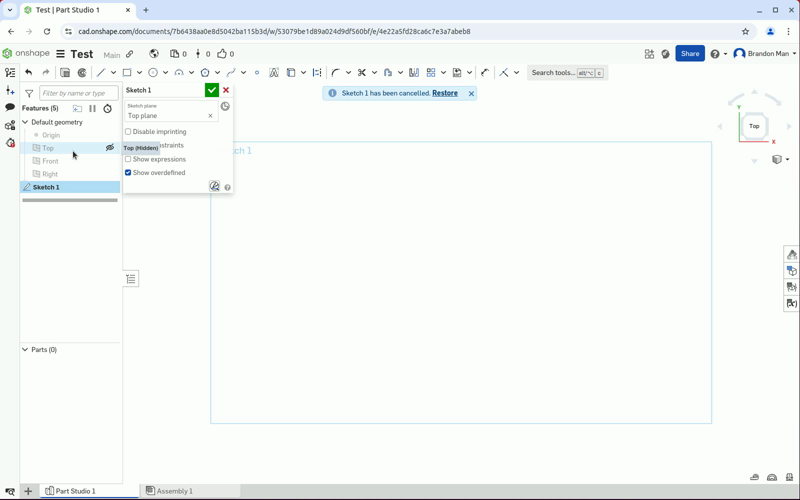
mouse_move(73, 352)
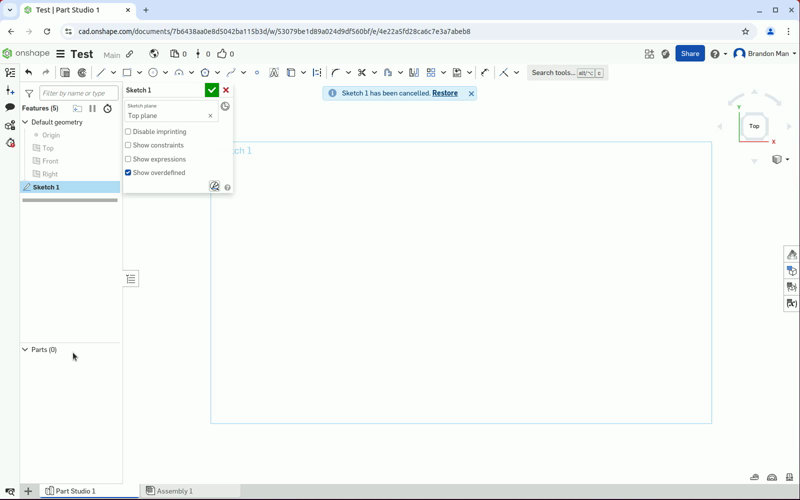
key(y)
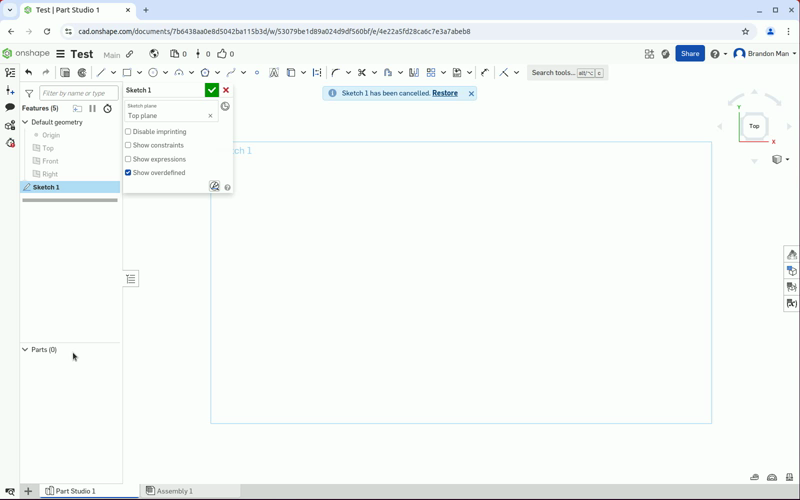
key(l)
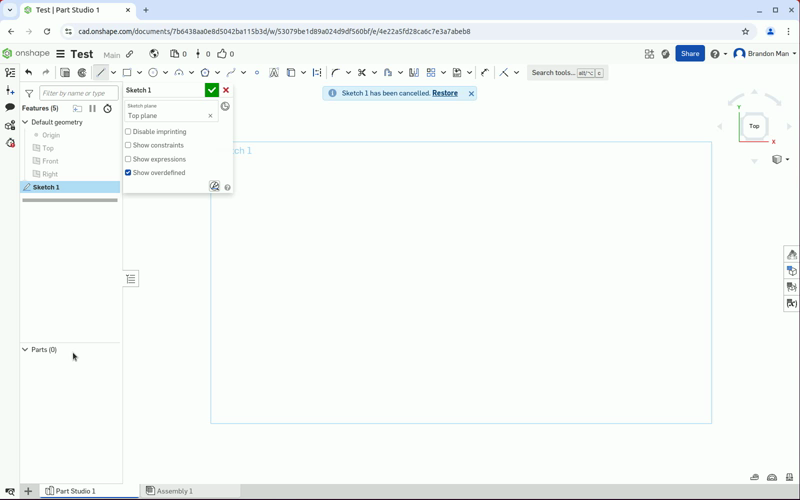
key_down(shift)
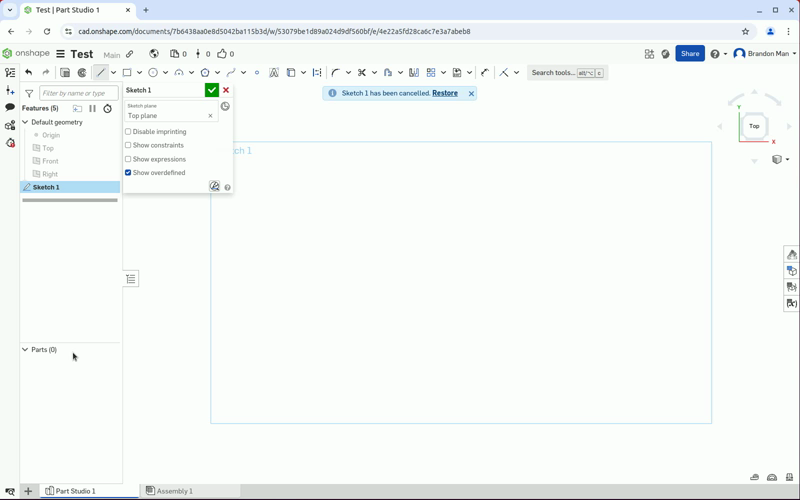
mouse_move(465, 282)
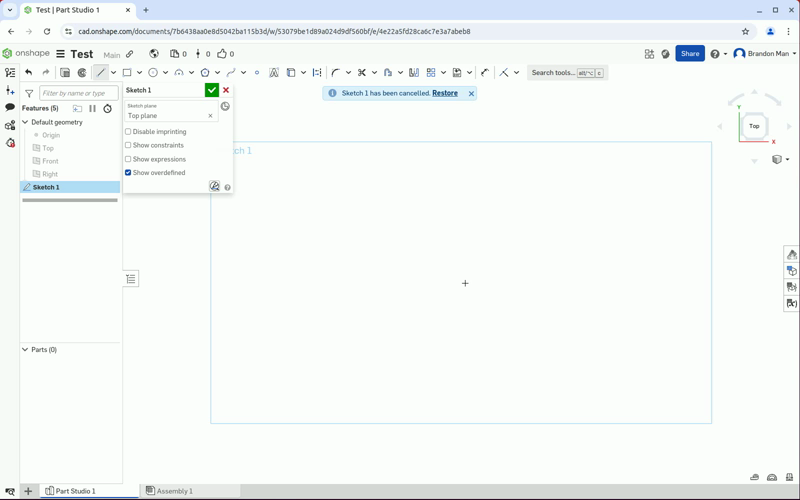
click(465, 282)
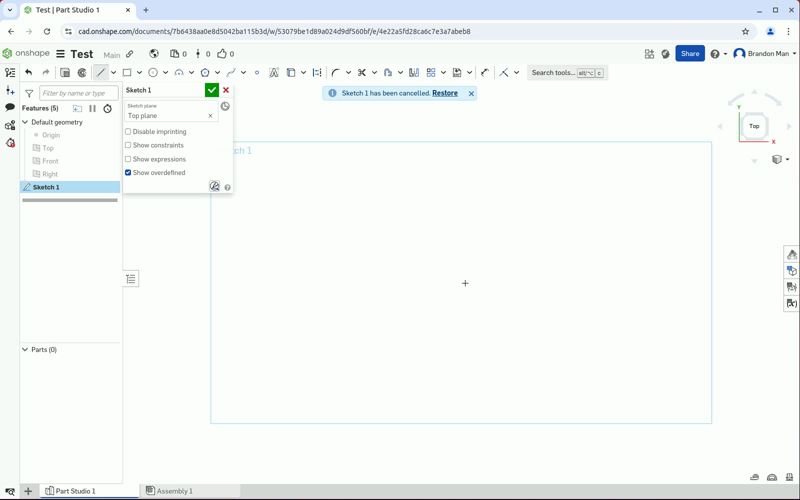
key_up(shift)
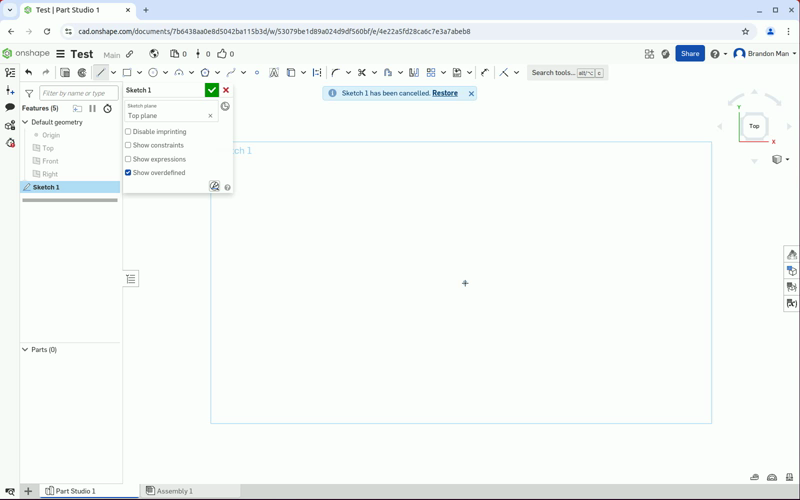
key_down(shift)
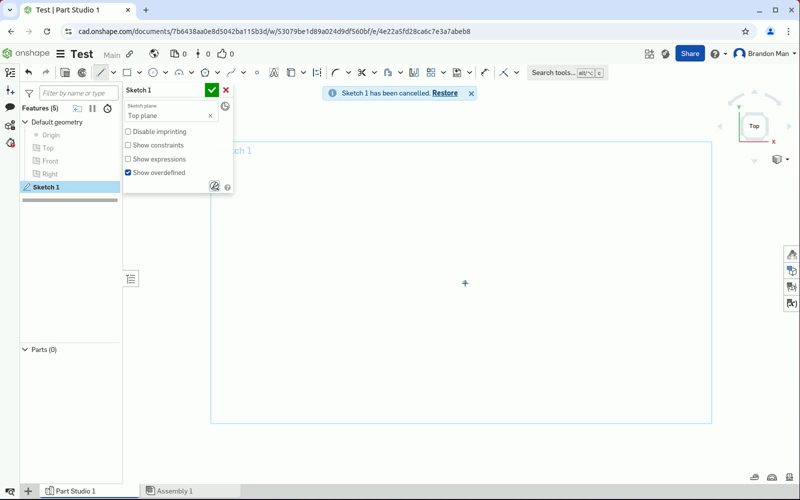
mouse_move(495, 282)
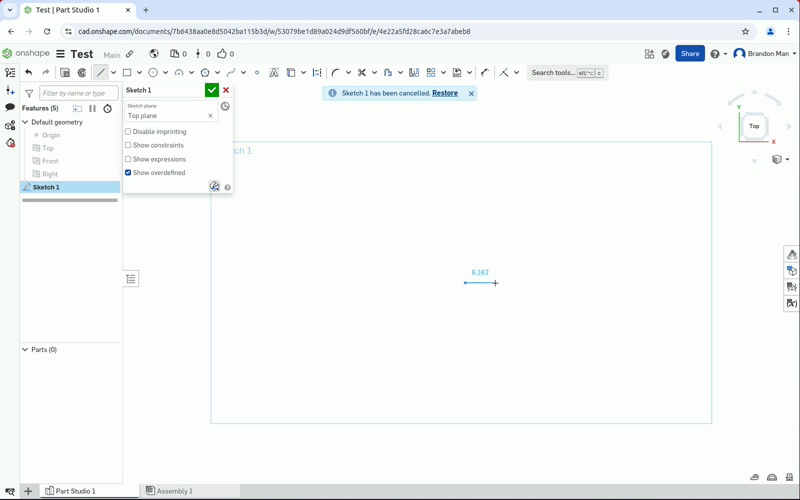
mouse_move(477, 282)
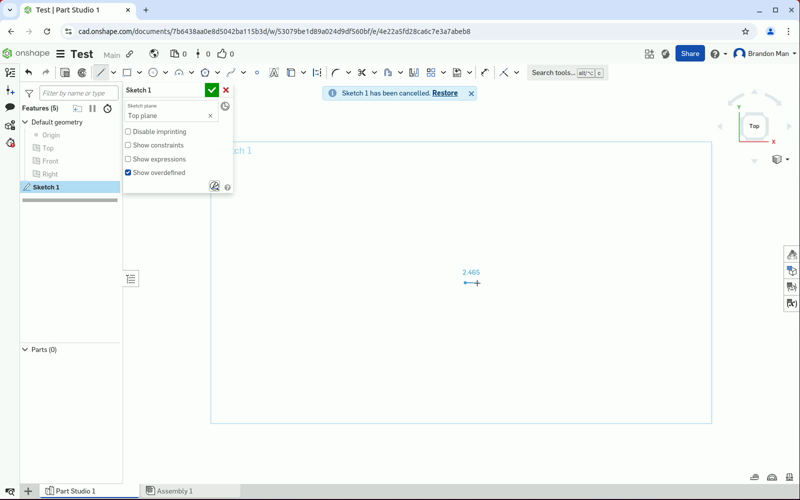
click(477, 282)
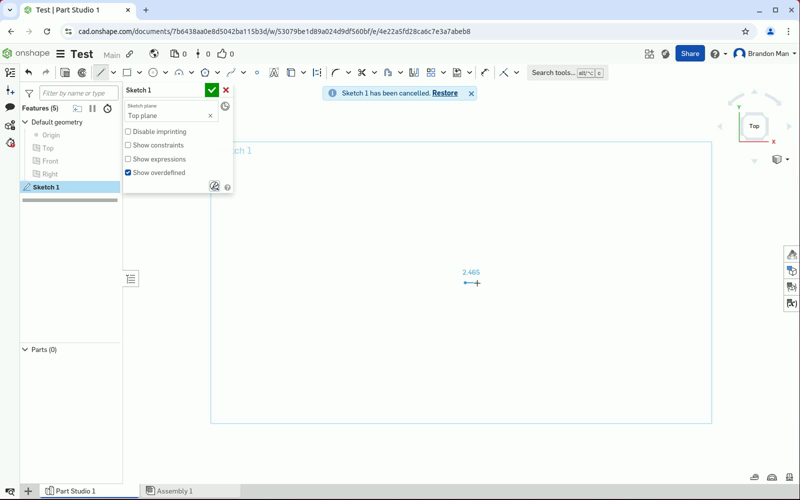
key_up(shift)
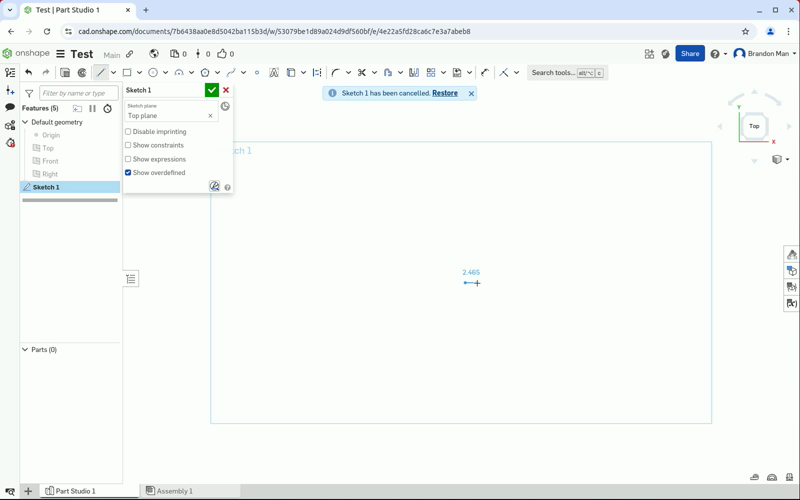
key_down(shift)
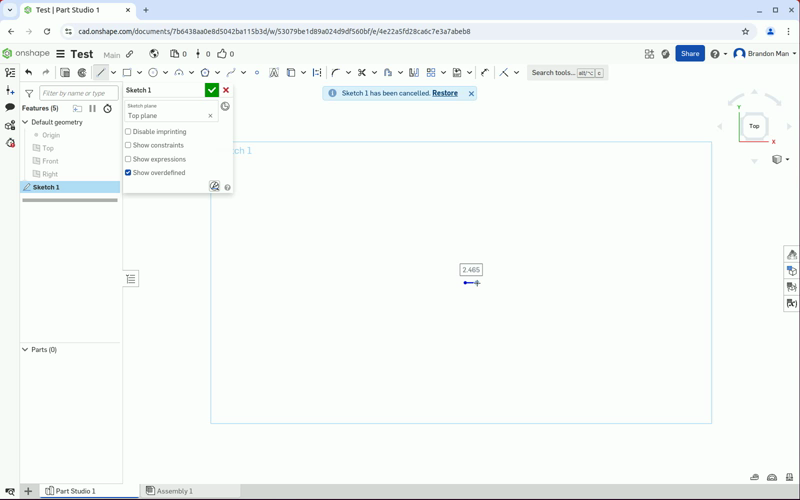
mouse_move(477, 220)
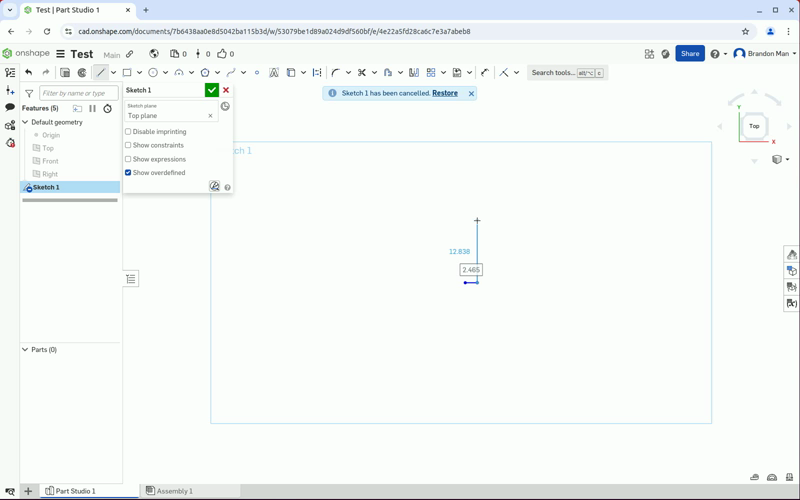
click(477, 220)
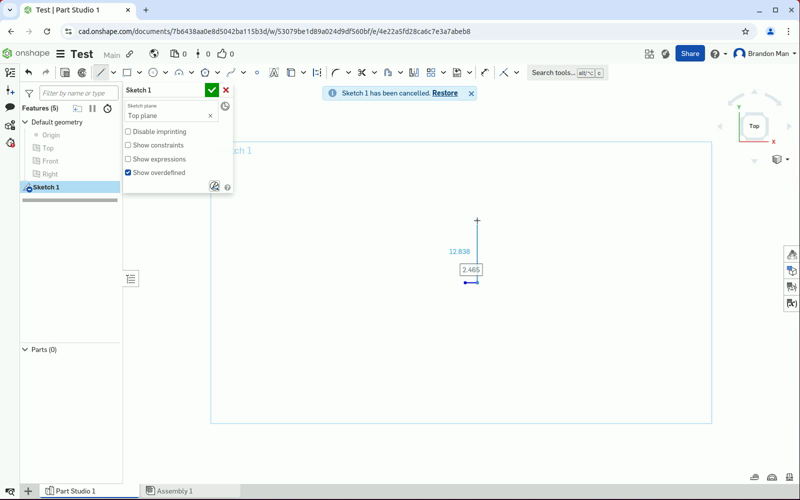
key_up(shift)
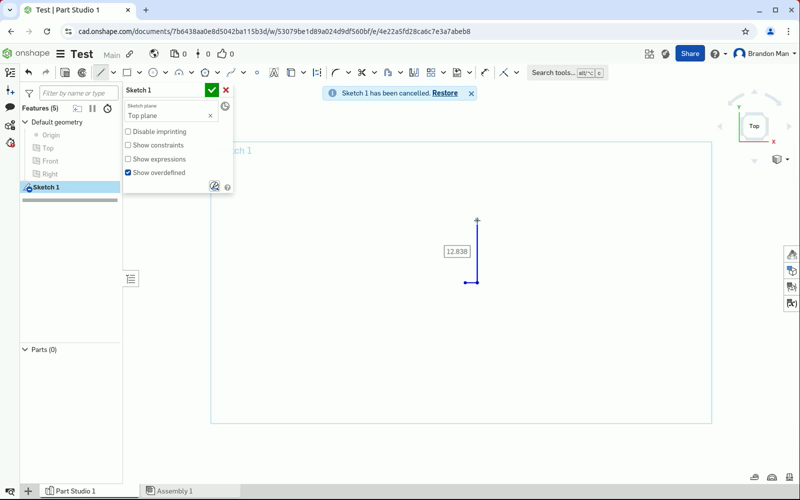
key_down(shift)
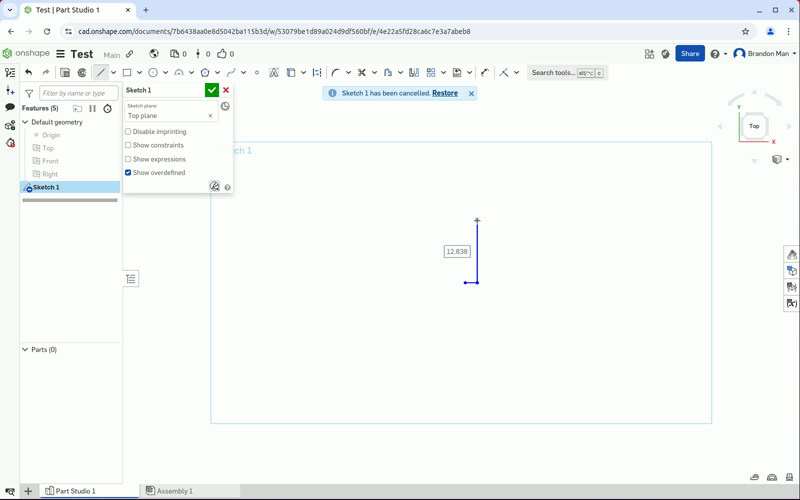
mouse_move(507, 220)
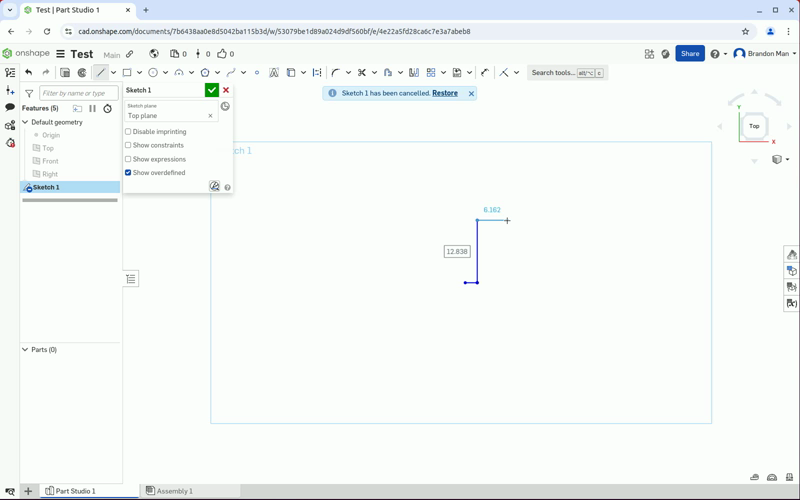
mouse_move(477, 215)
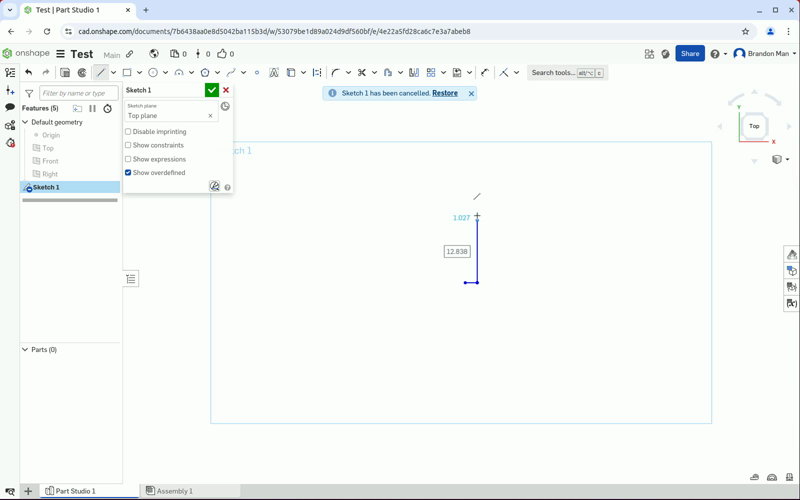
scroll(6)
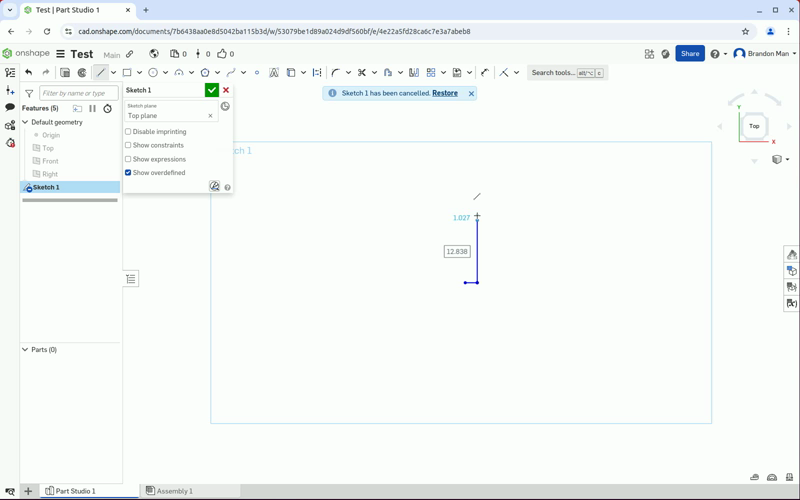
scroll(6)
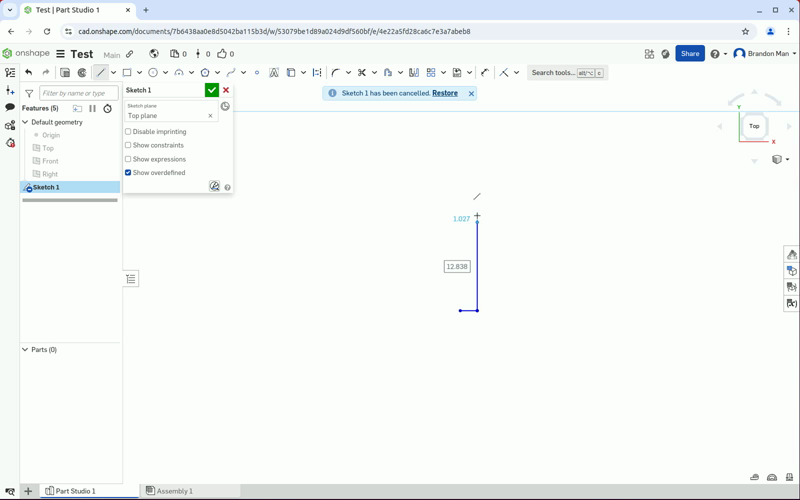
scroll(6)
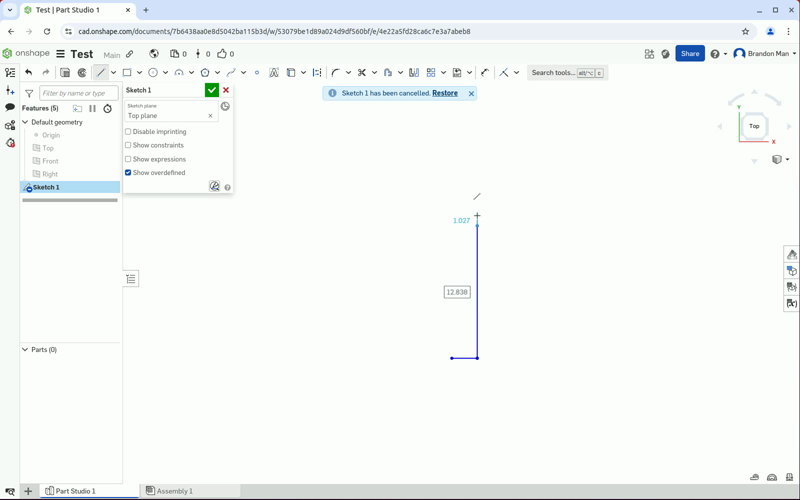
scroll(6)
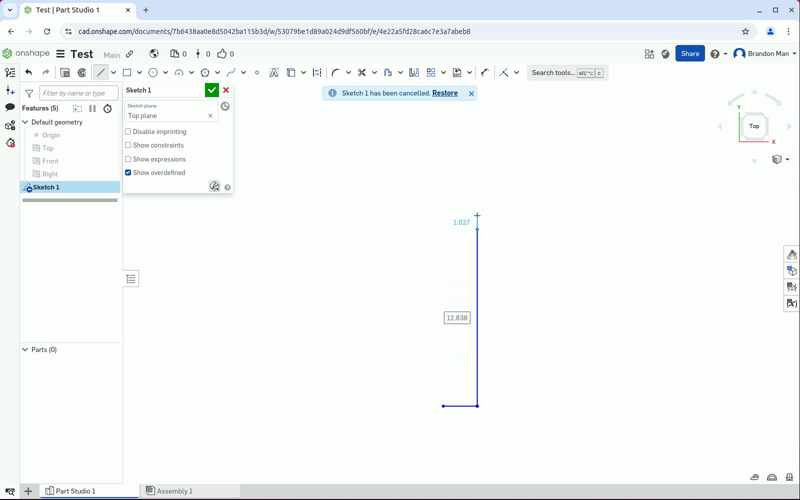
scroll(6)
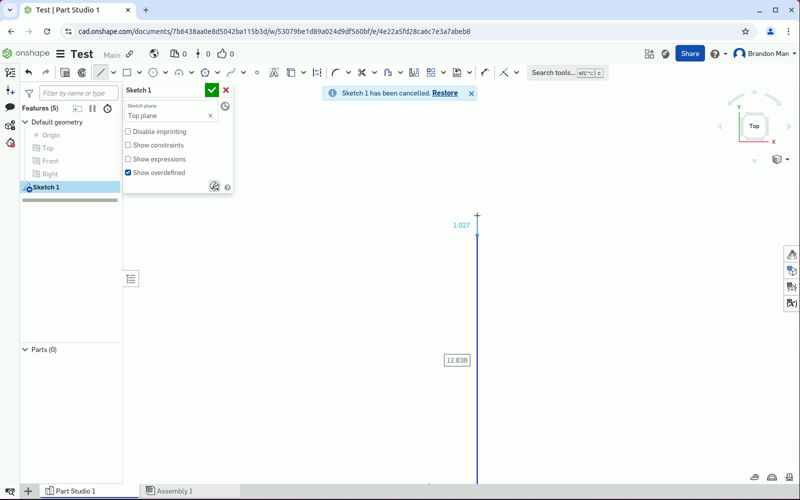
scroll(6)
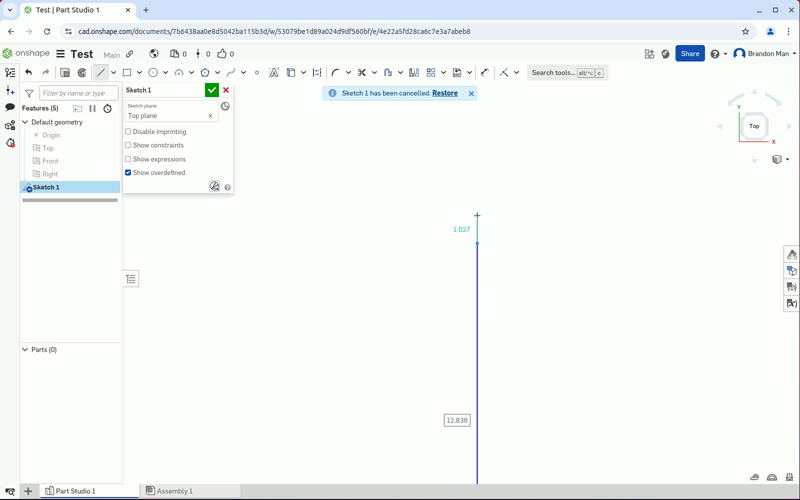
scroll(6)
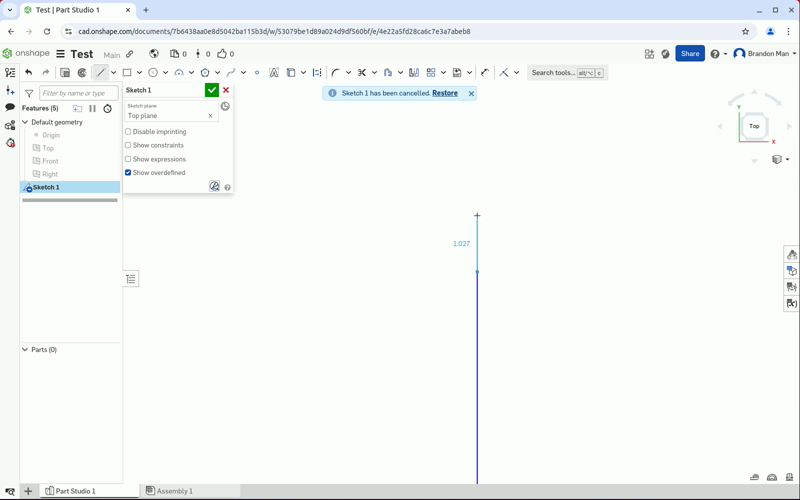
click(477, 215)
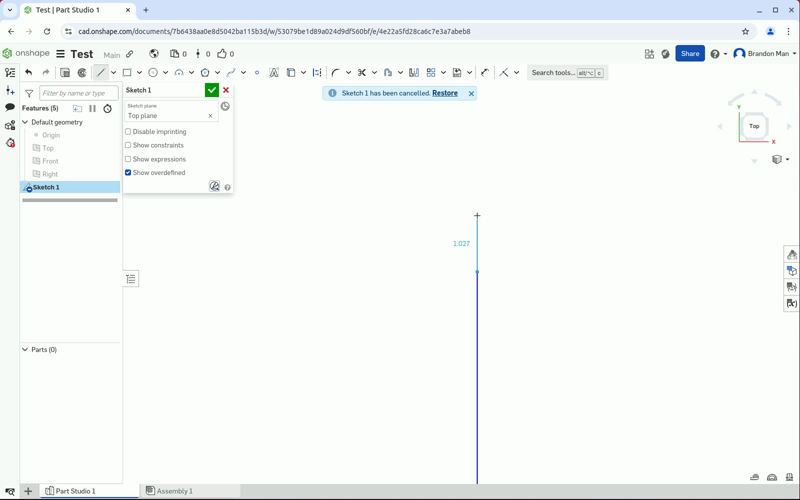
scroll(-6)
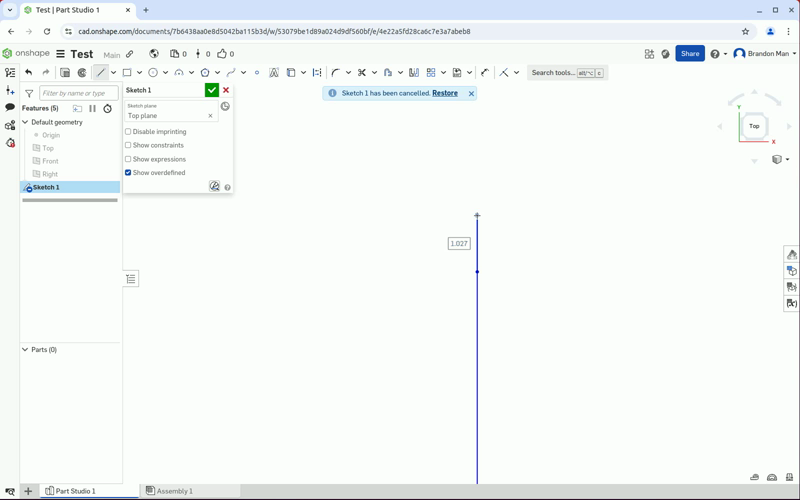
scroll(-6)
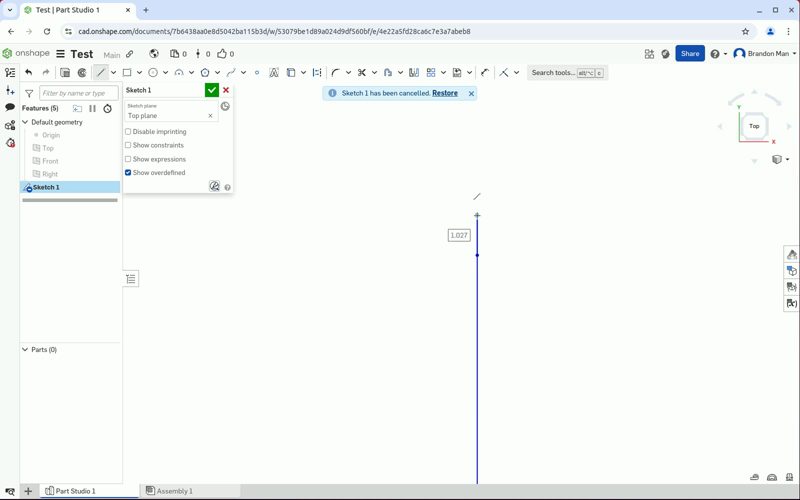
scroll(-6)
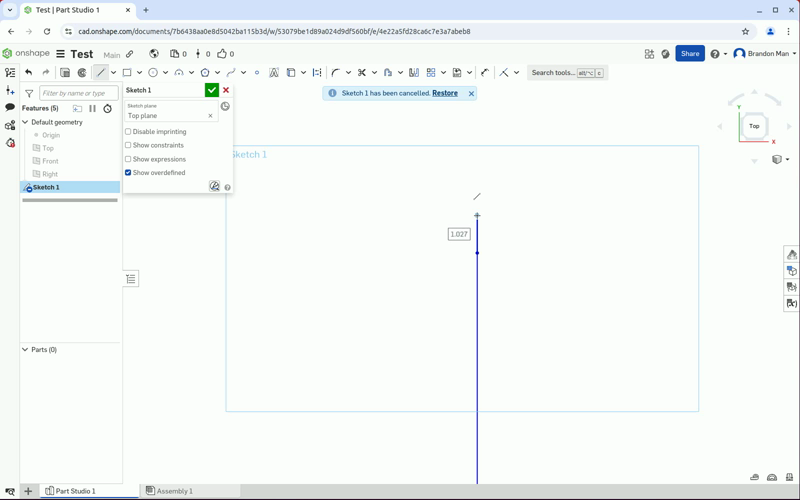
scroll(-6)
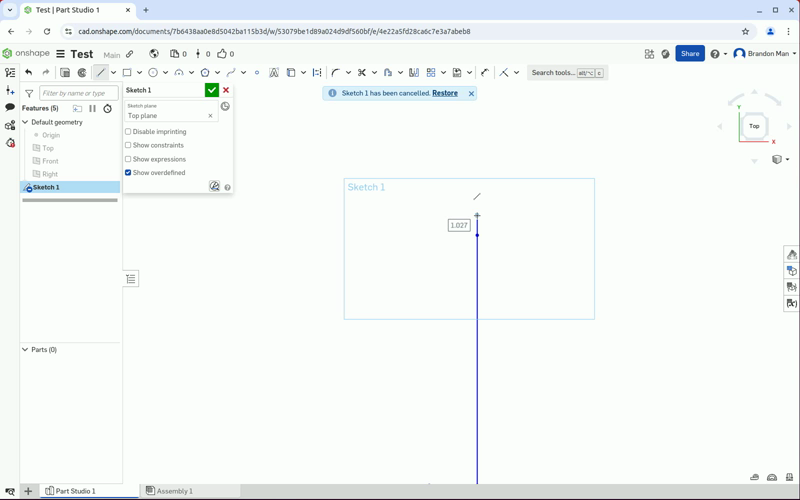
scroll(-6)
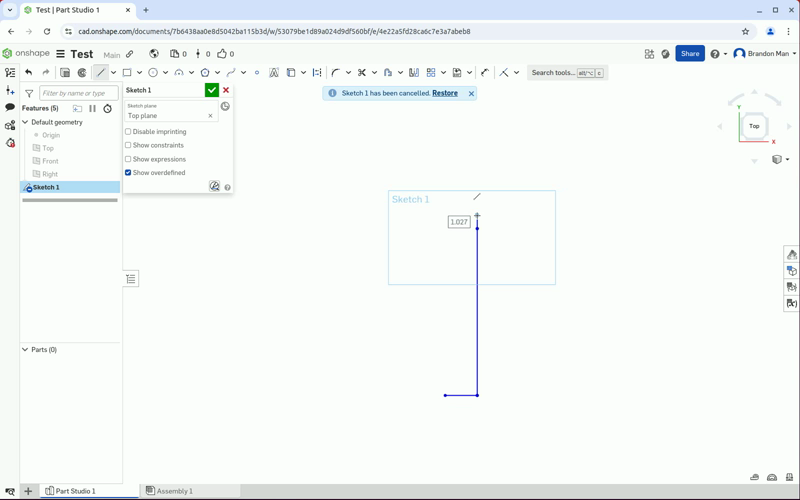
scroll(-6)
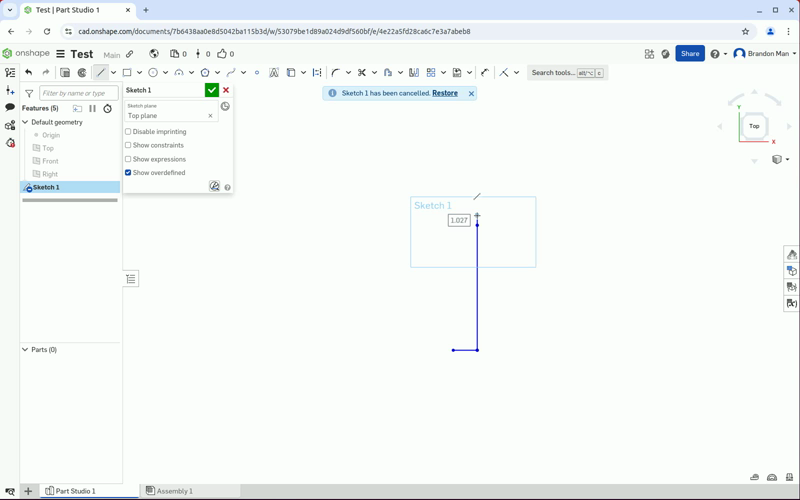
scroll(-6)
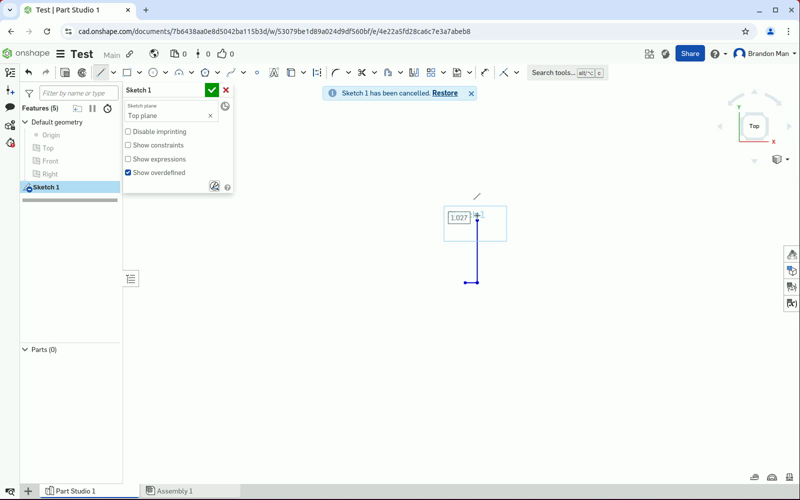
key_up(shift)
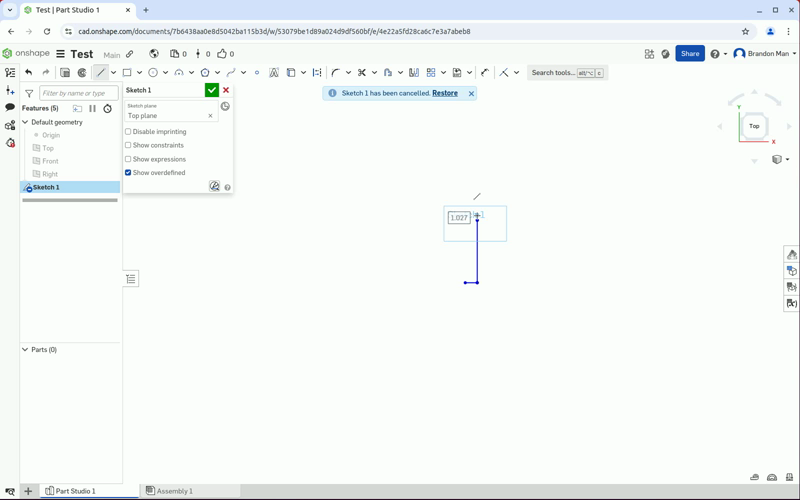
key_down(shift)
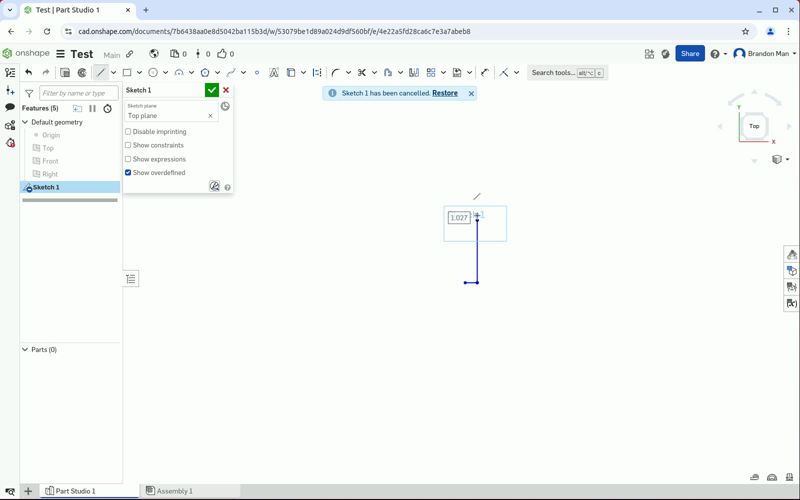
mouse_move(507, 215)
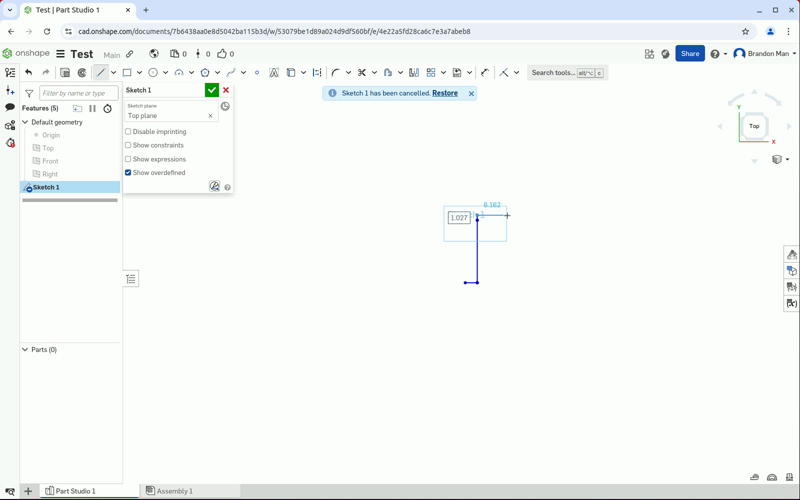
mouse_move(477, 181)
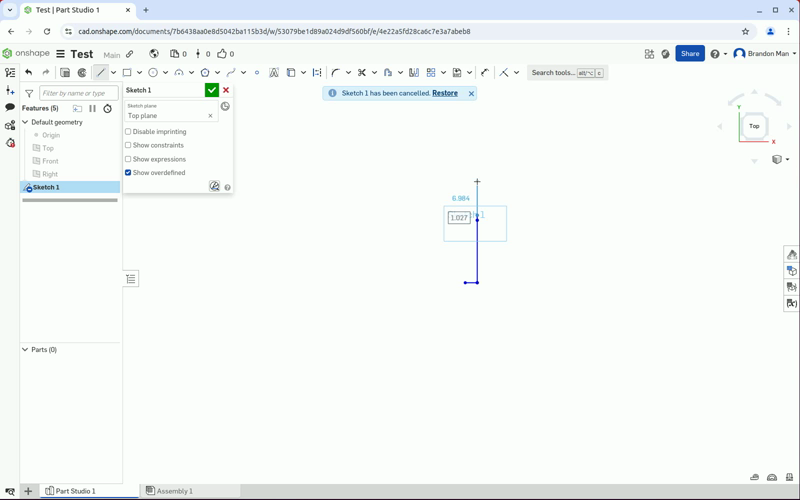
click(477, 181)
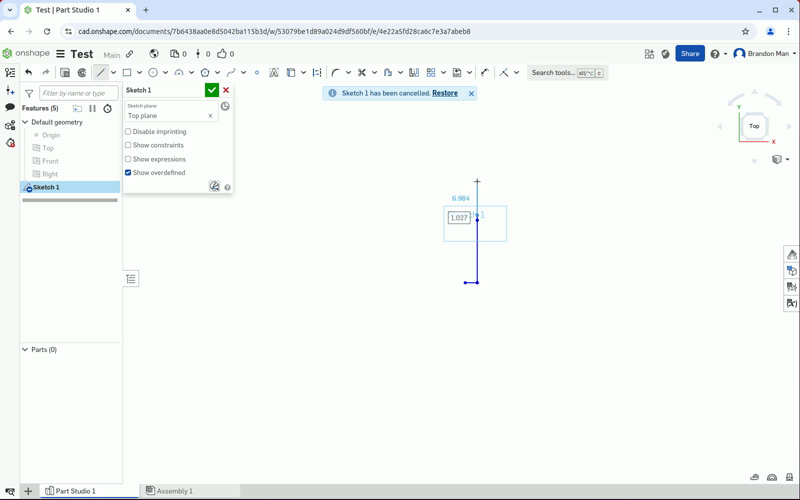
key_up(shift)
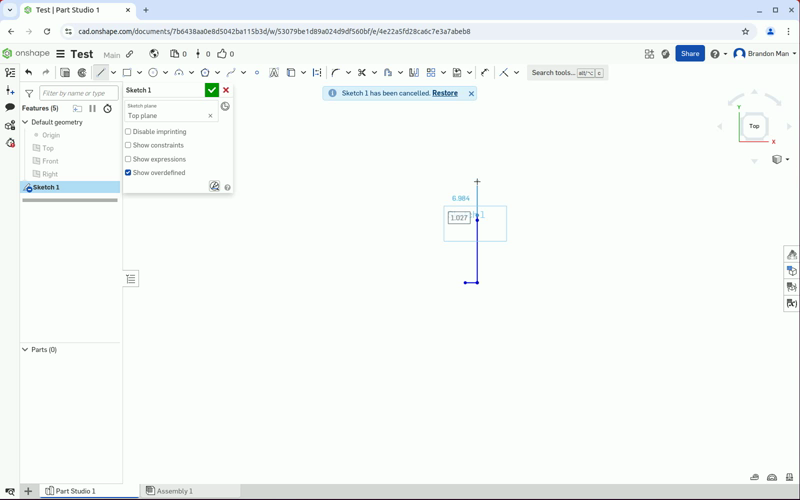
key_down(shift)
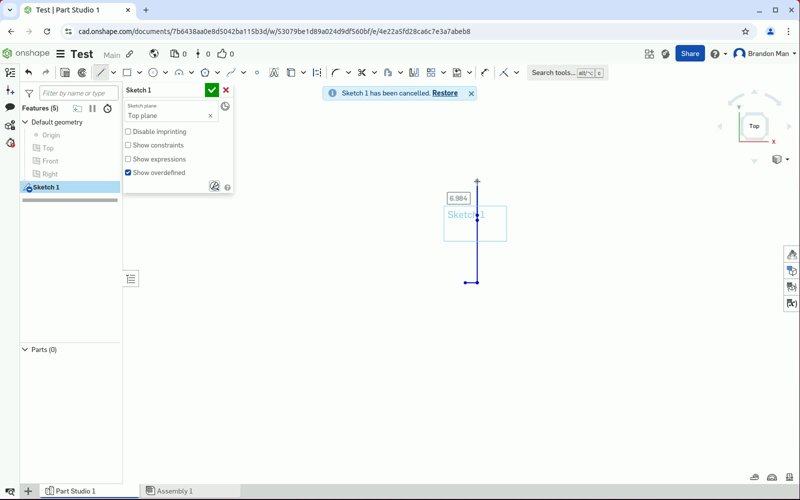
mouse_move(507, 181)
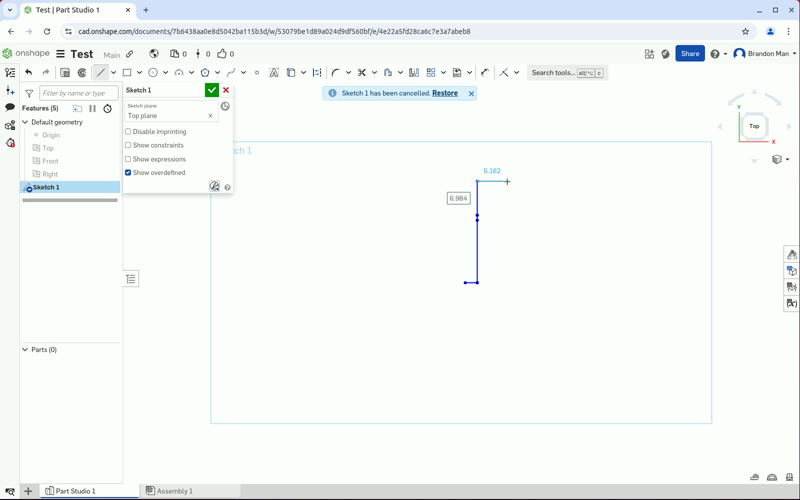
mouse_move(505, 198)
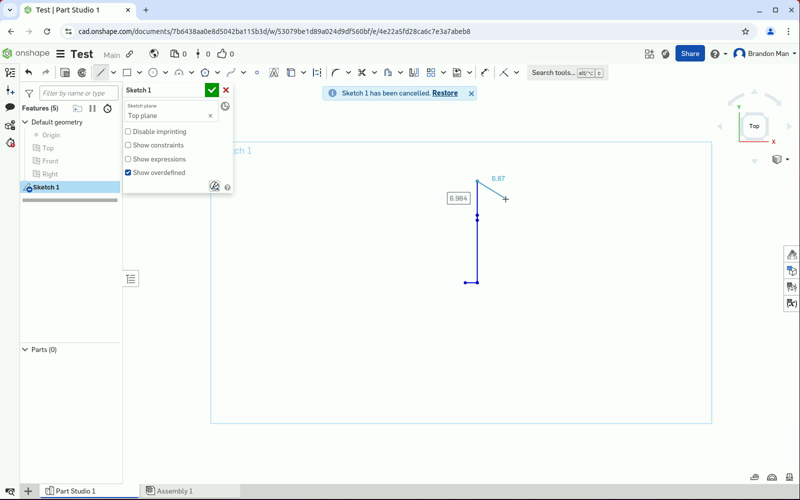
click(505, 198)
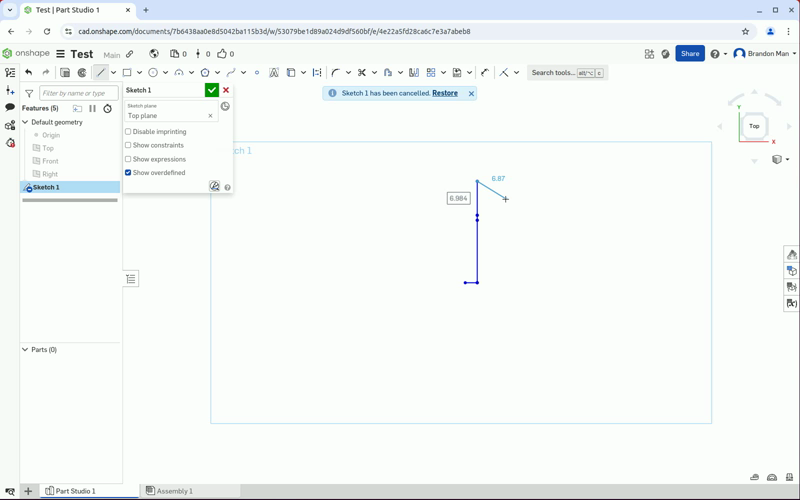
key_up(shift)
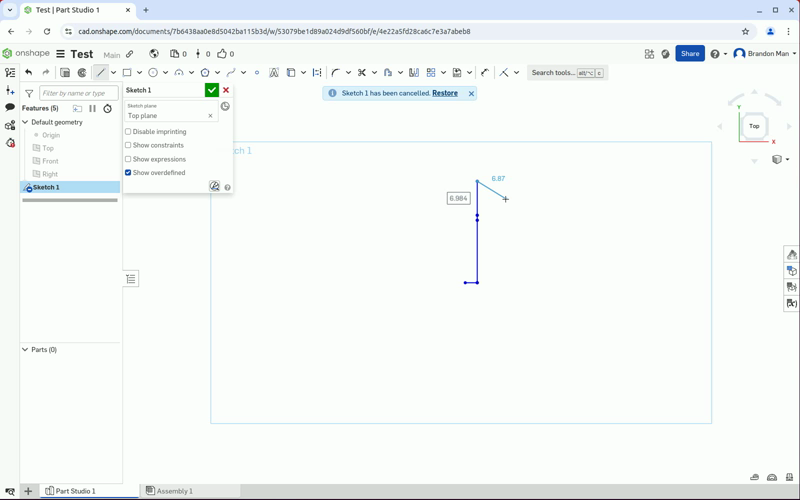
key_down(shift)
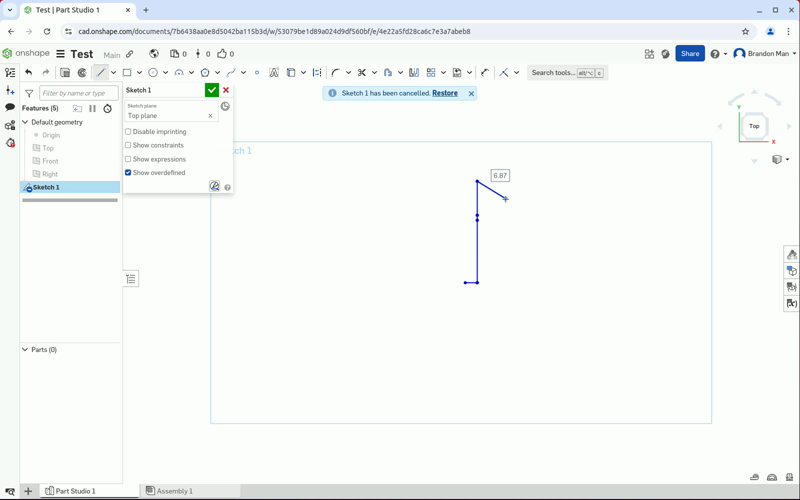
mouse_move(535, 198)
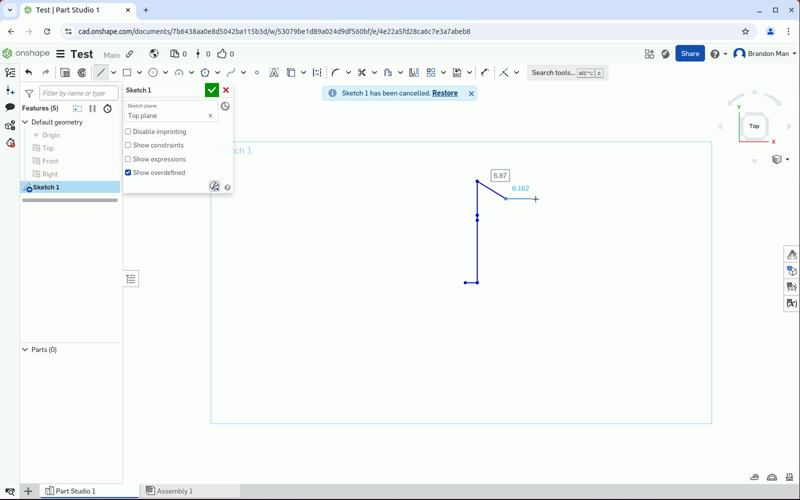
mouse_move(510, 201)
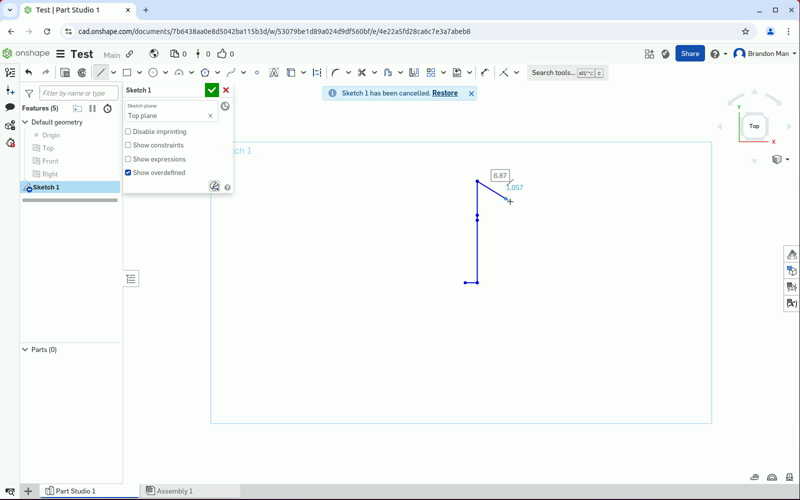
scroll(6)
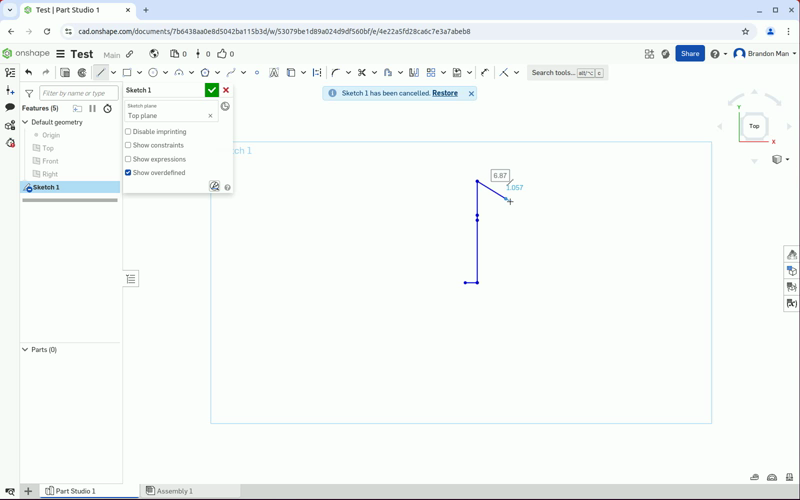
scroll(6)
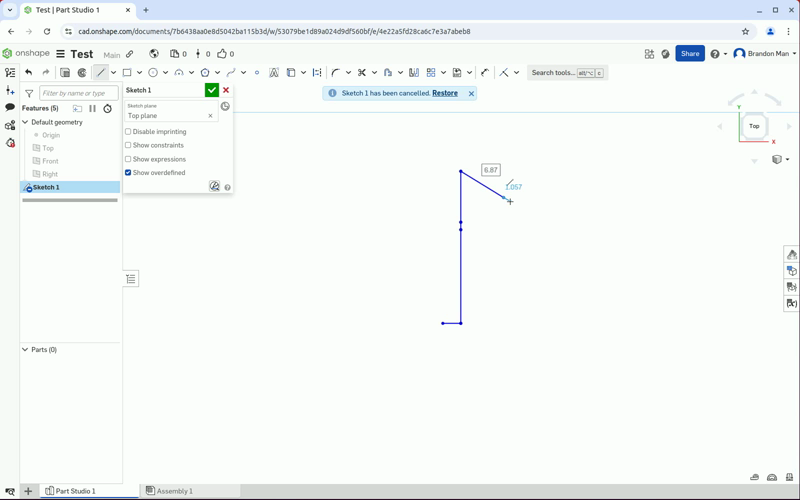
scroll(6)
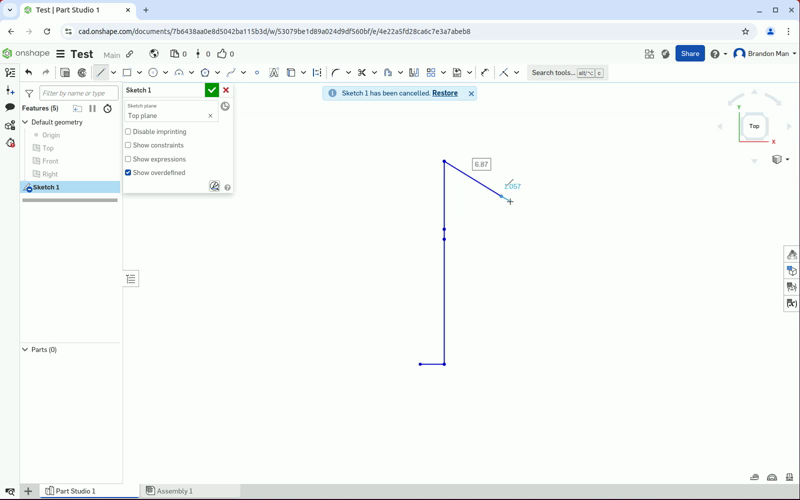
scroll(6)
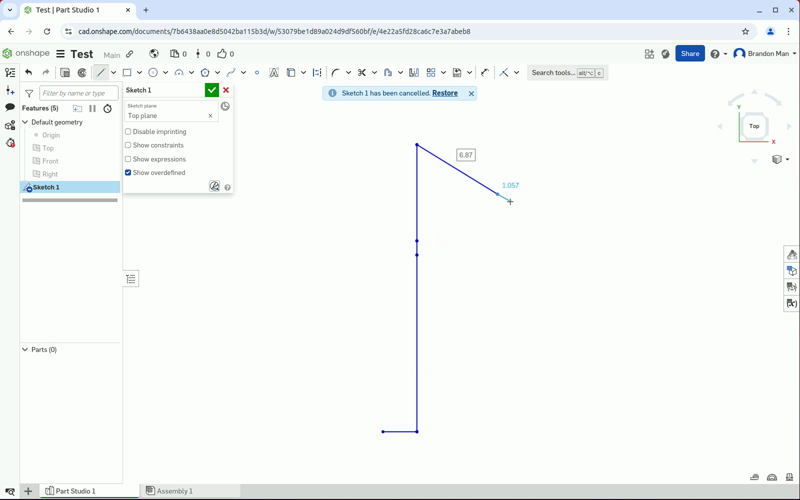
scroll(6)
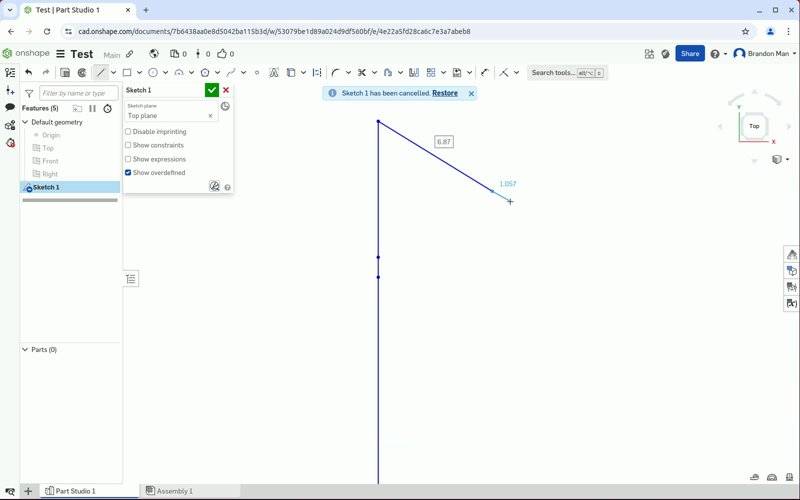
scroll(6)
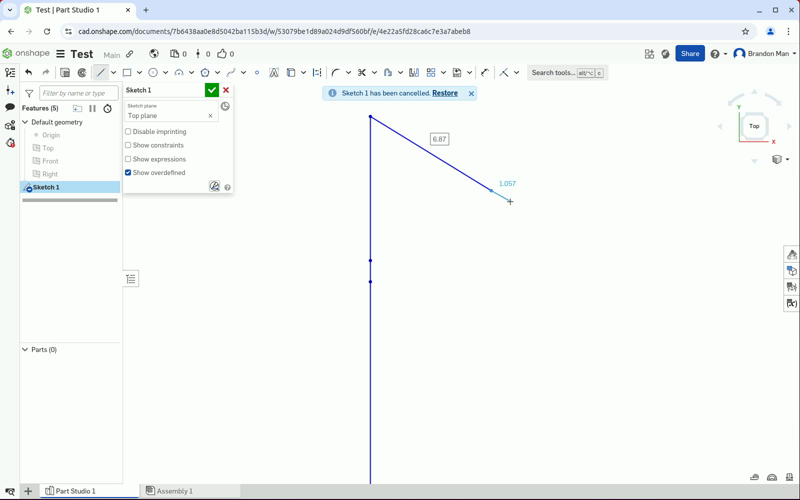
scroll(6)
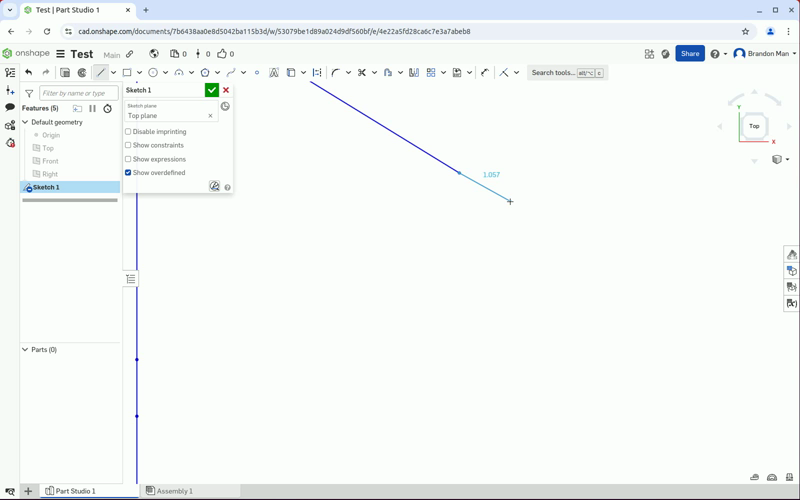
click(510, 201)
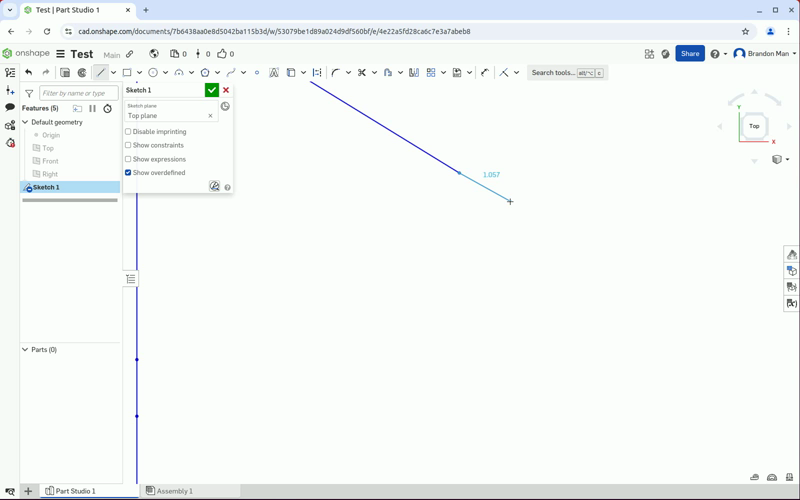
scroll(-6)
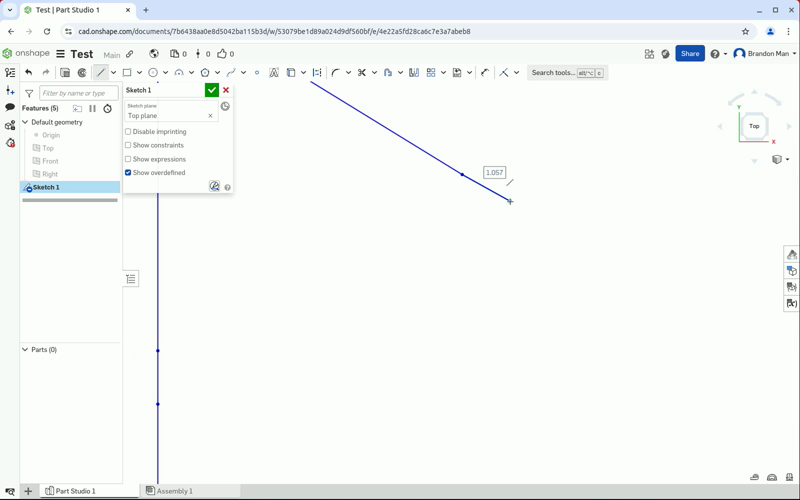
scroll(-6)
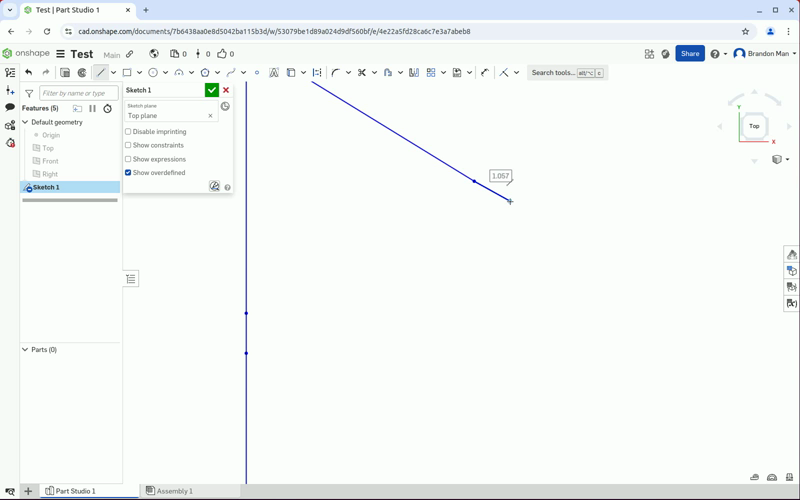
scroll(-6)
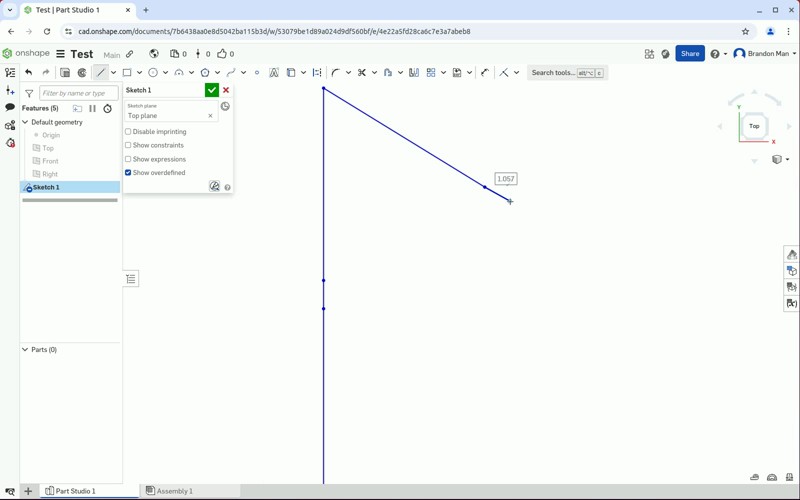
scroll(-6)
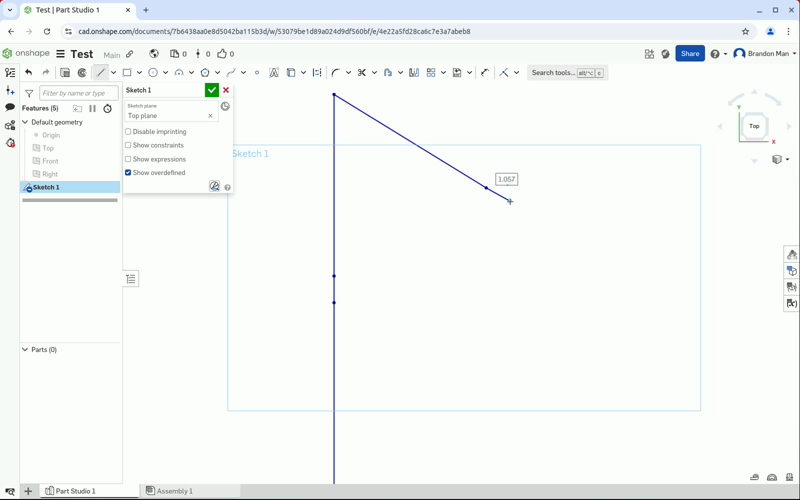
scroll(-6)
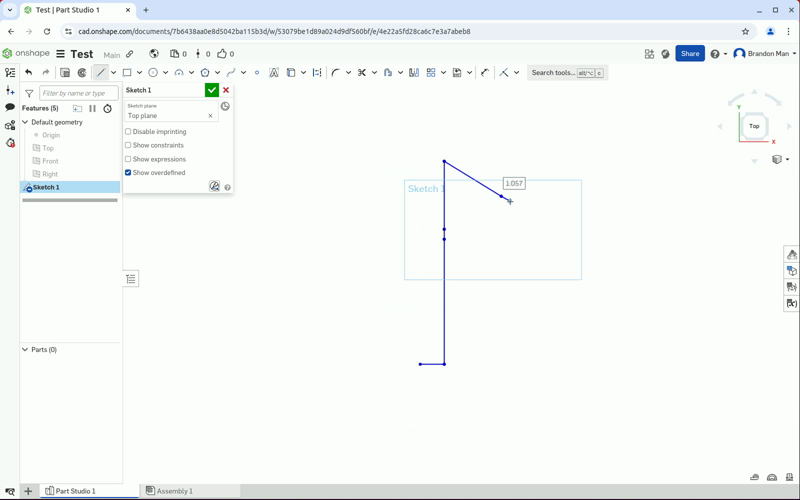
scroll(-6)
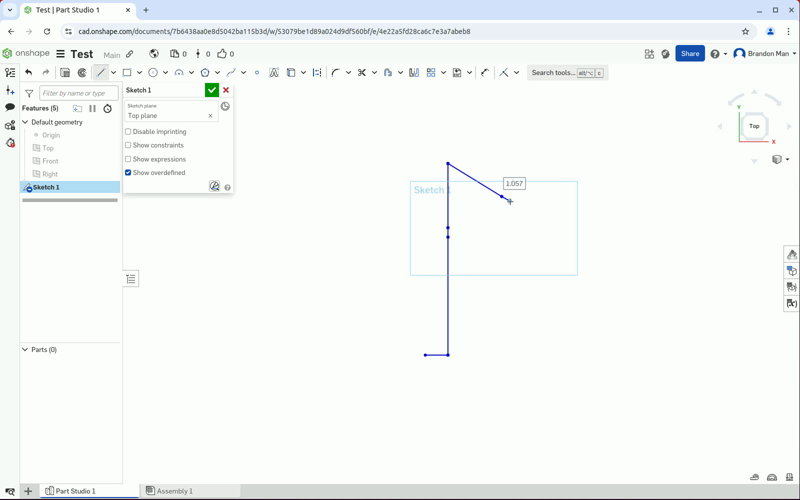
scroll(-6)
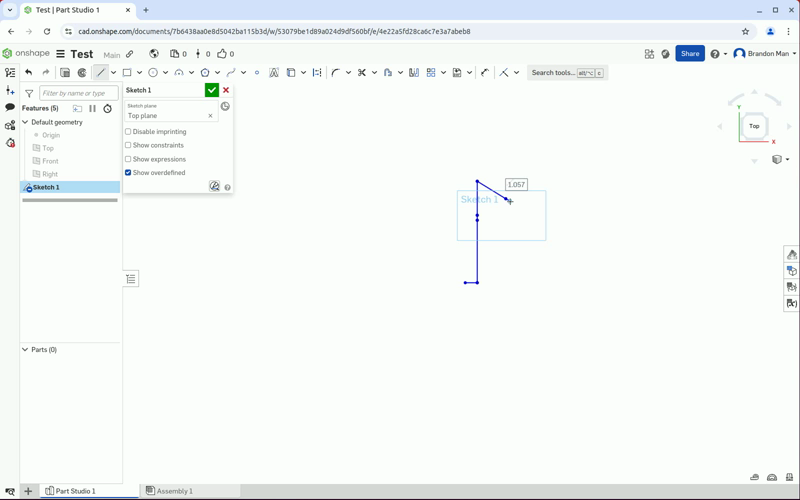
key_up(shift)
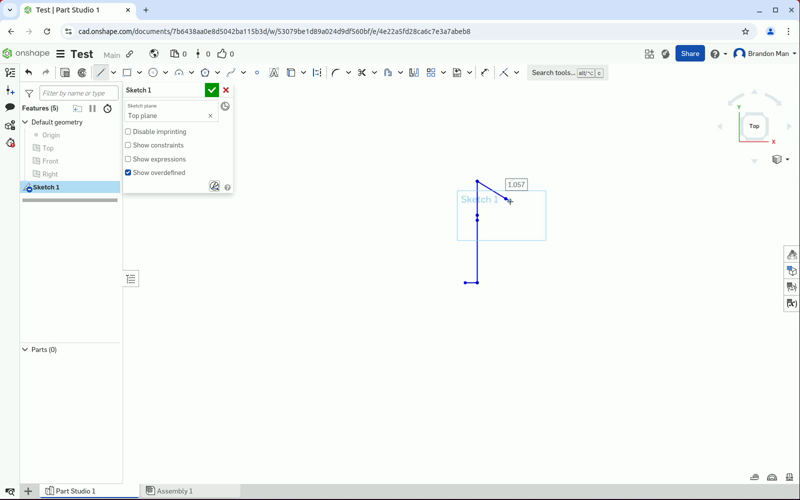
key_down(shift)
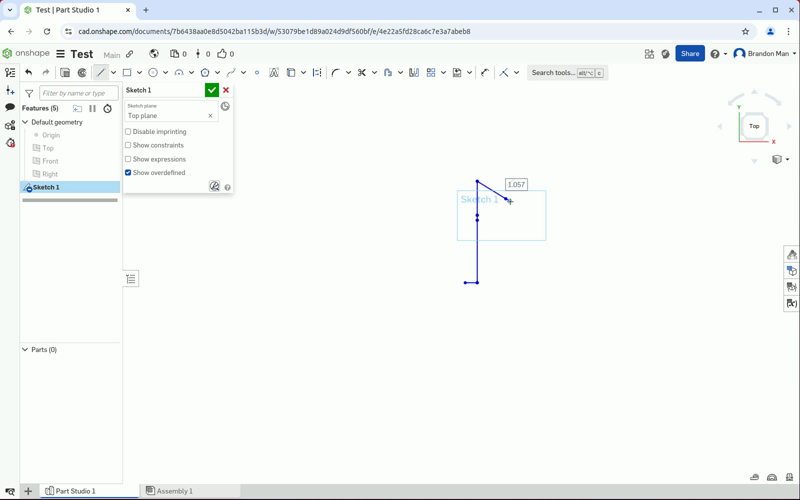
mouse_move(573, 237)
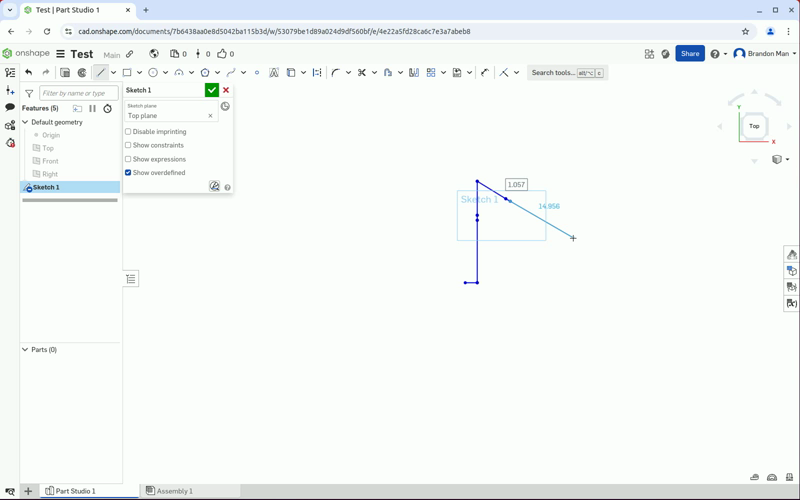
click(573, 237)
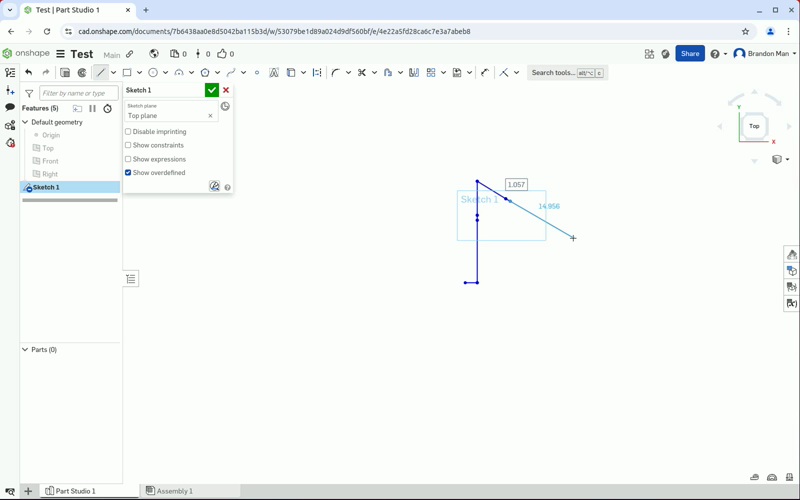
key_up(shift)
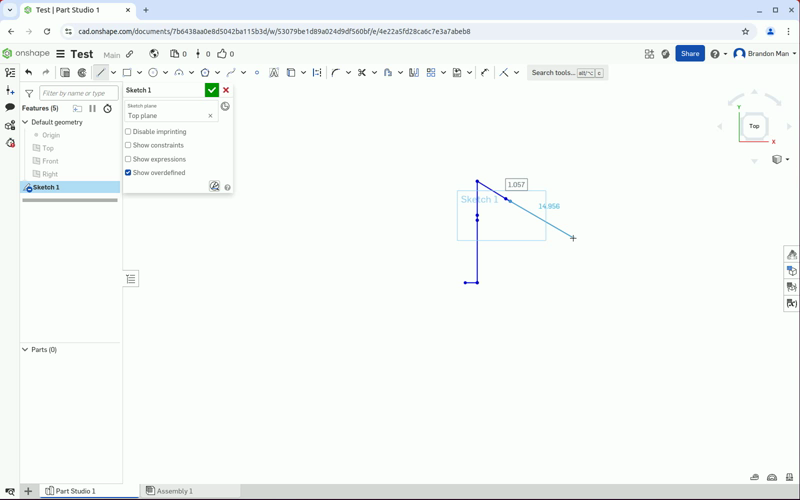
key_down(shift)
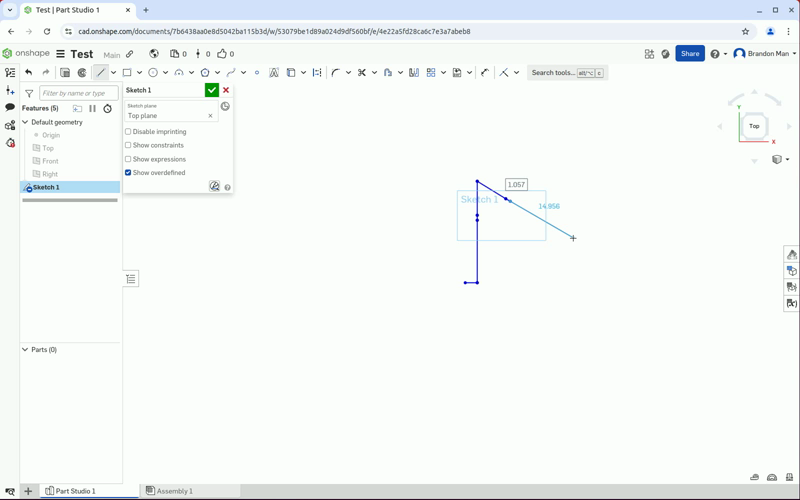
mouse_move(573, 170)
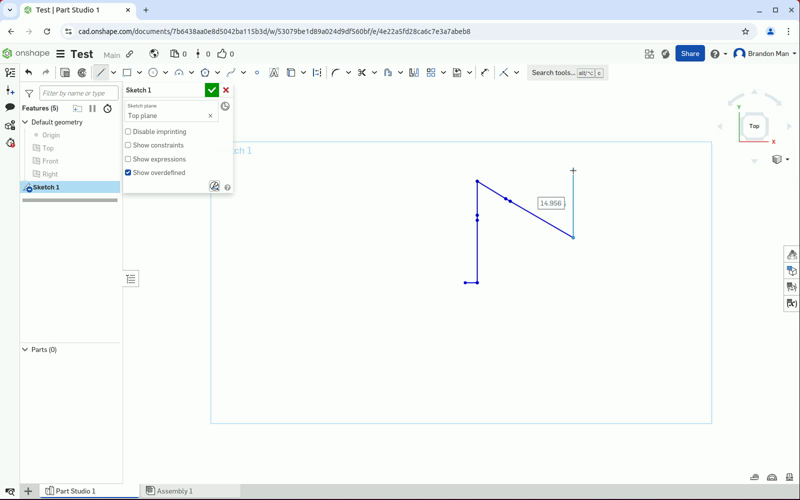
click(573, 170)
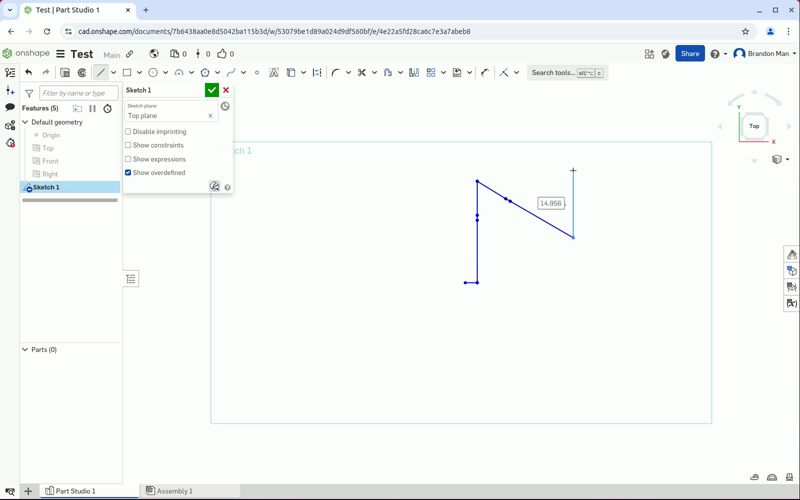
key_up(shift)
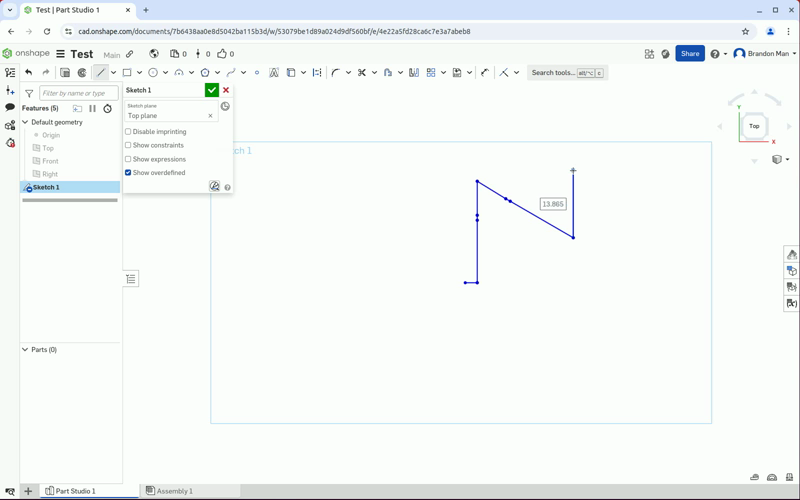
key_down(shift)
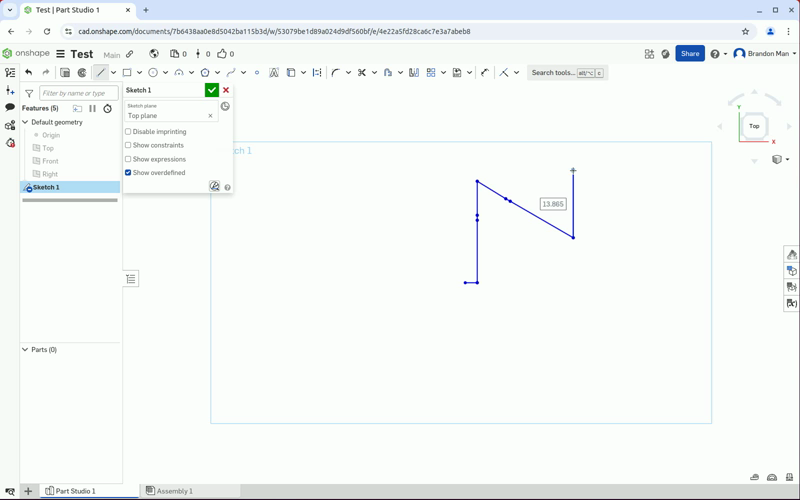
mouse_move(465, 170)
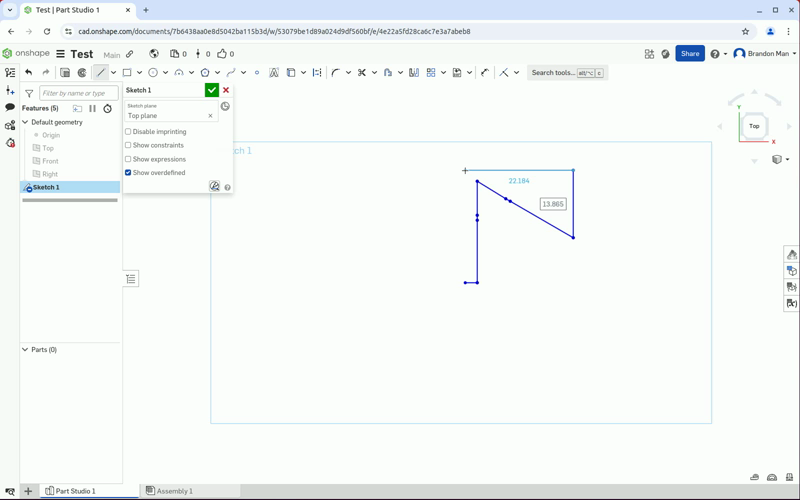
click(465, 170)
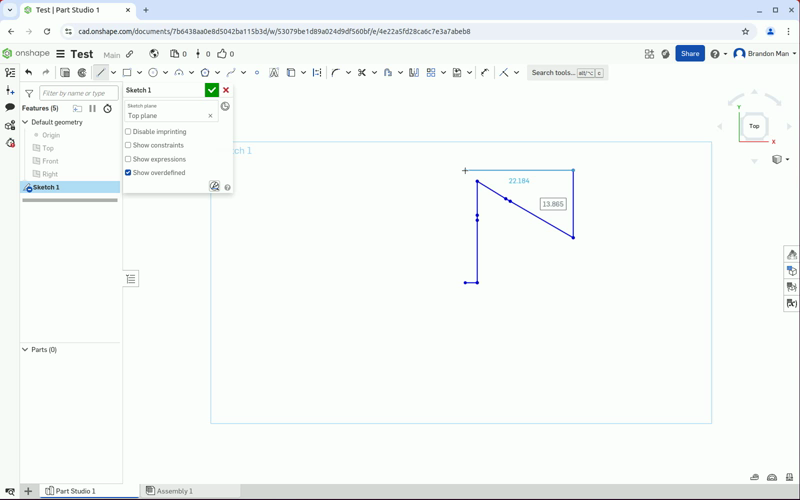
key_up(shift)
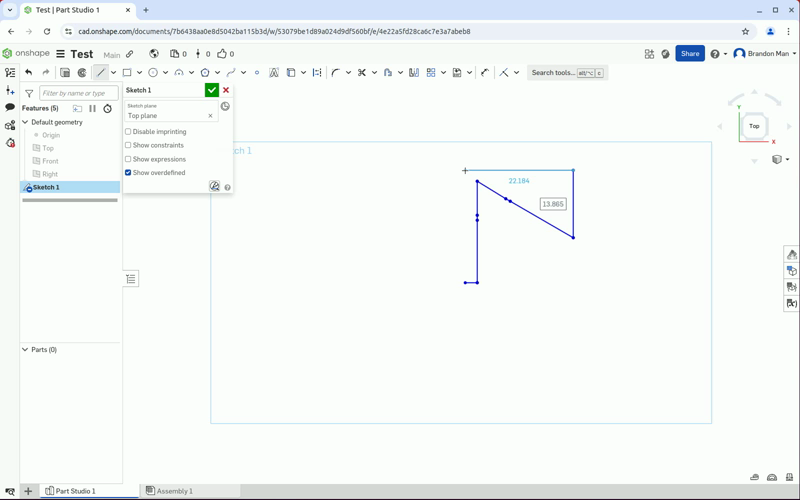
key_down(shift)
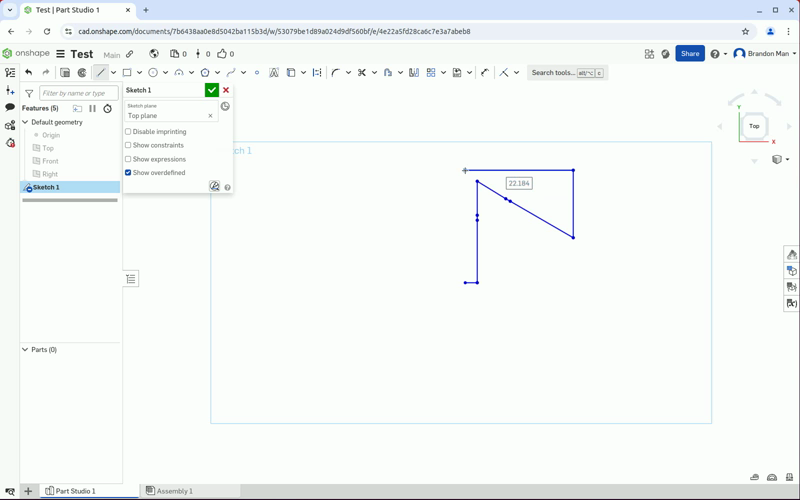
mouse_move(465, 282)
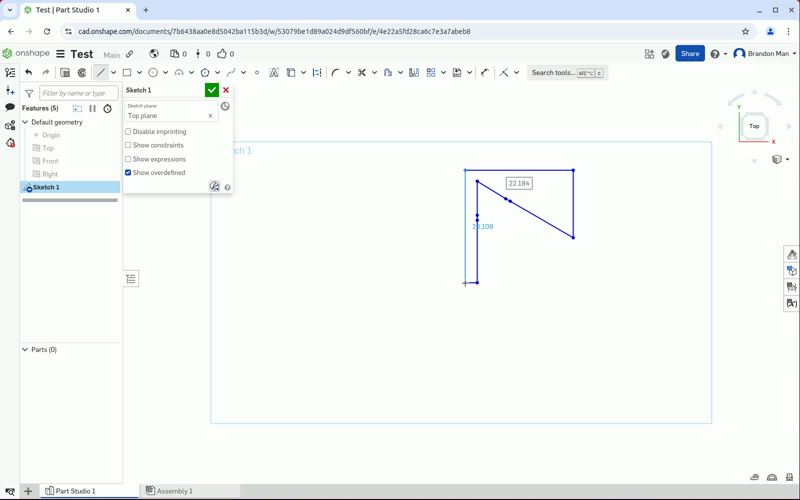
key_up(shift)
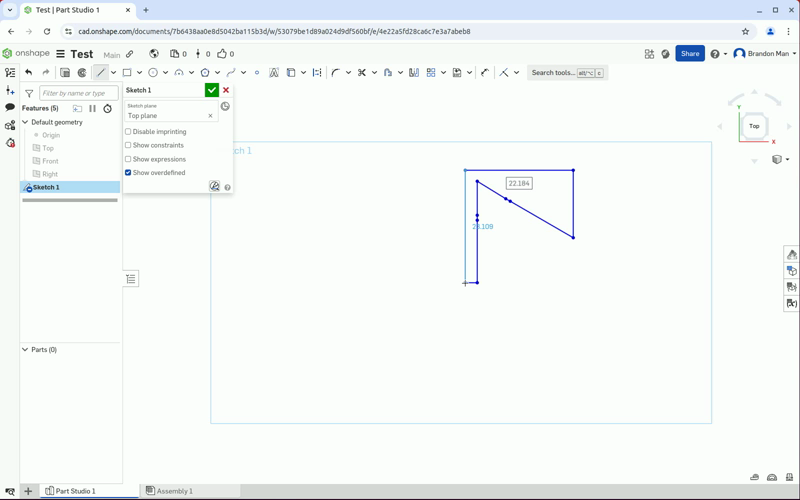
click(465, 282)
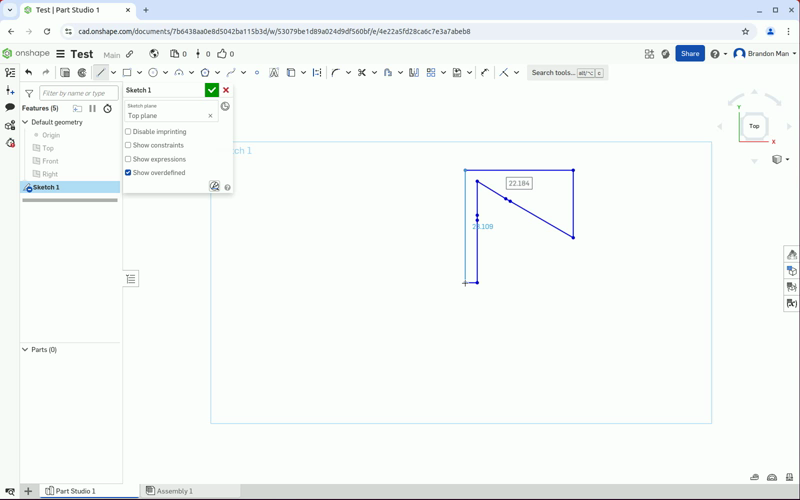
key(esc)
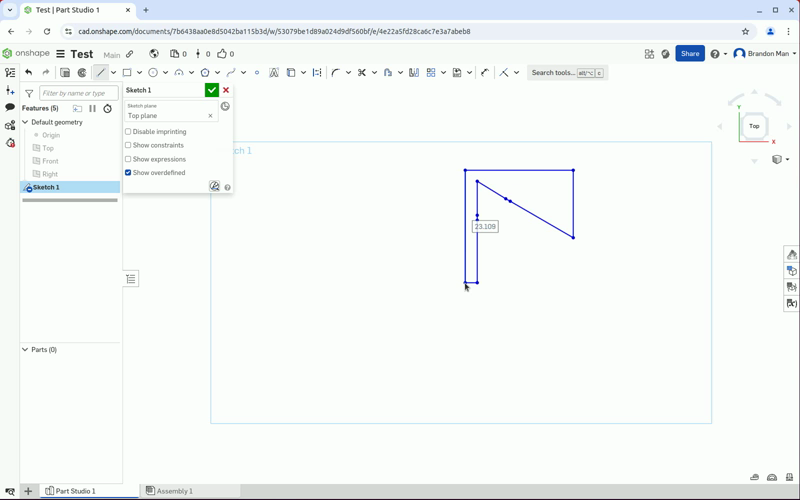
mouse_move(473, 259)
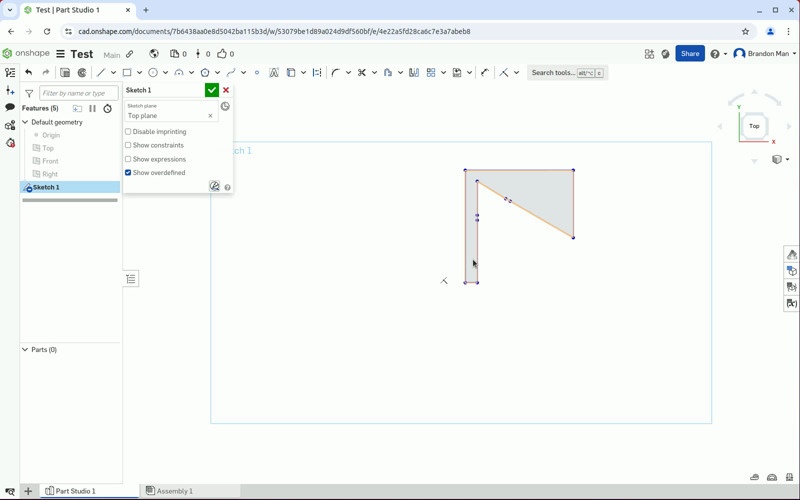
click(473, 259)
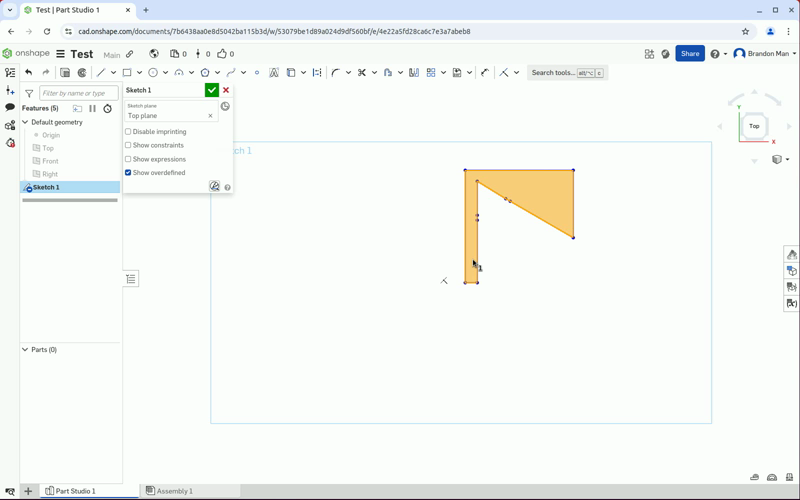
mouse_move(73, 352)
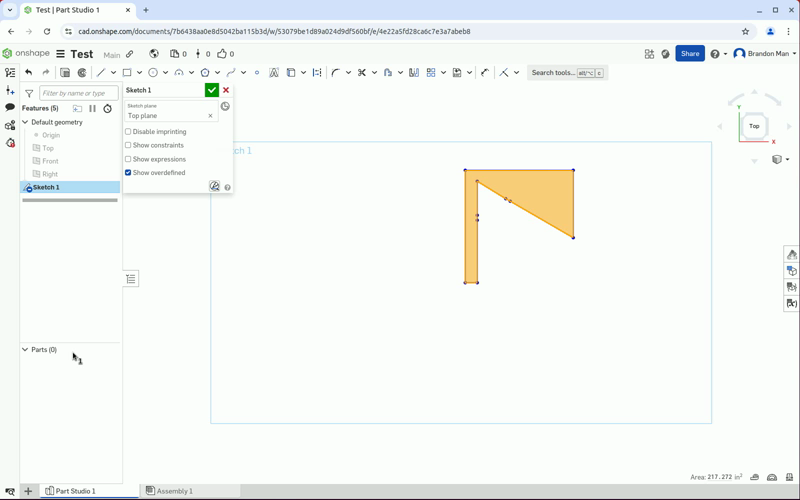
key(shift+y)
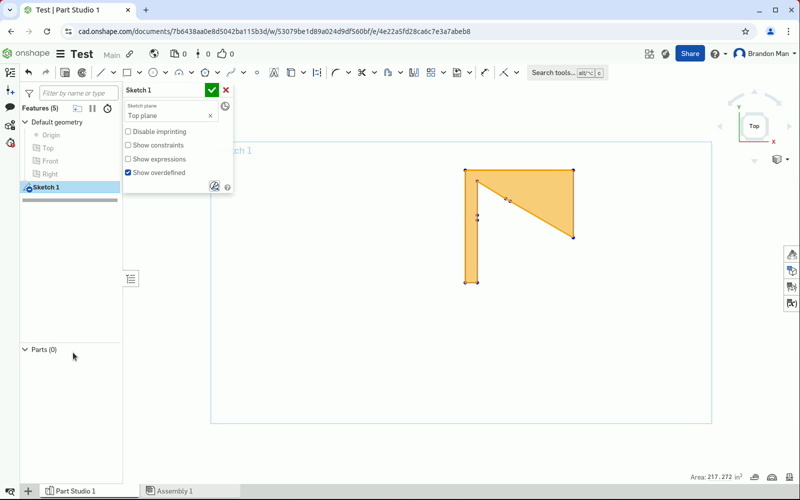
key(shift+e)
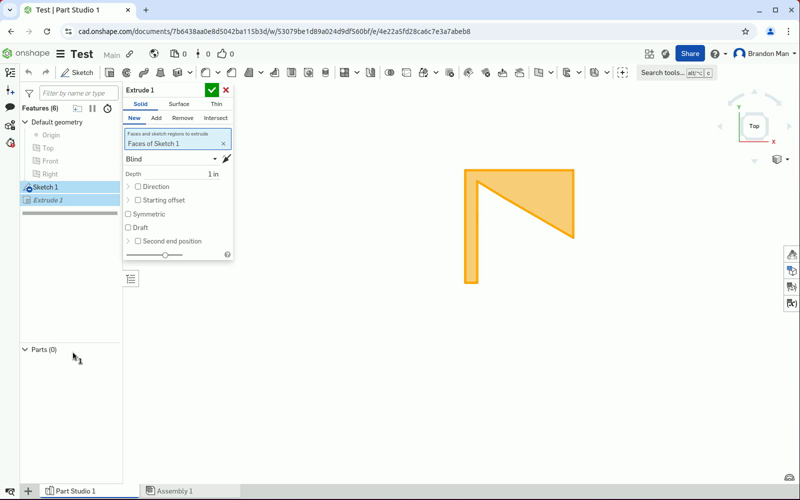
mouse_move(143, 106)
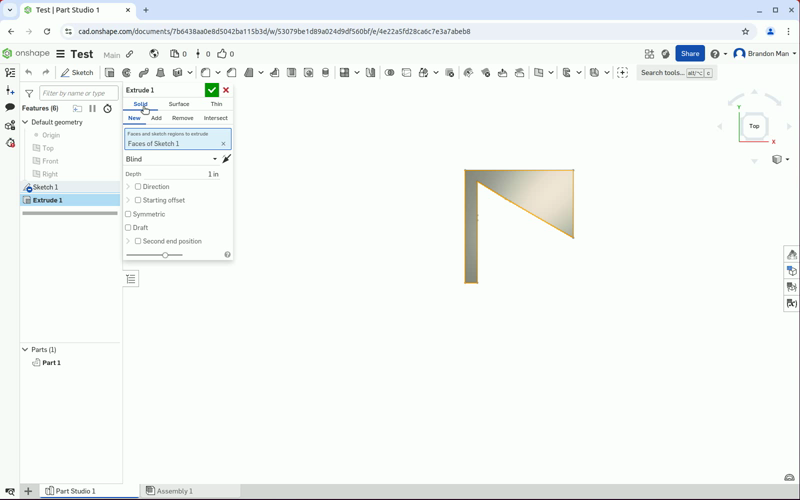
click(143, 106)
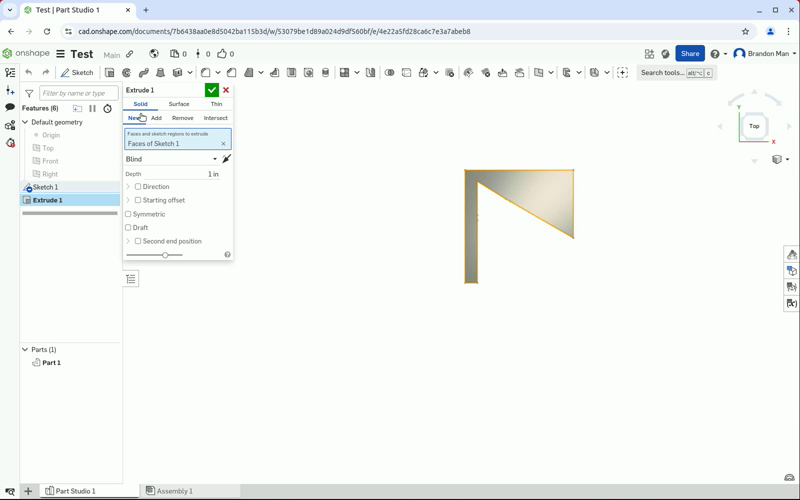
mouse_move(137, 120)
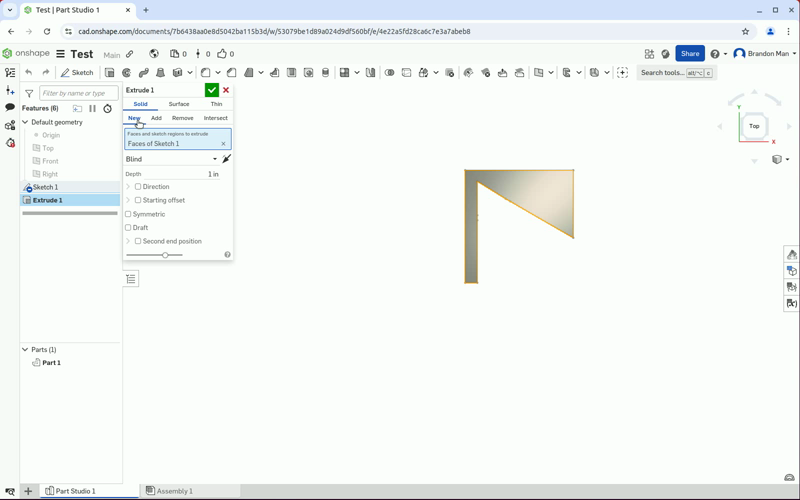
click(137, 120)
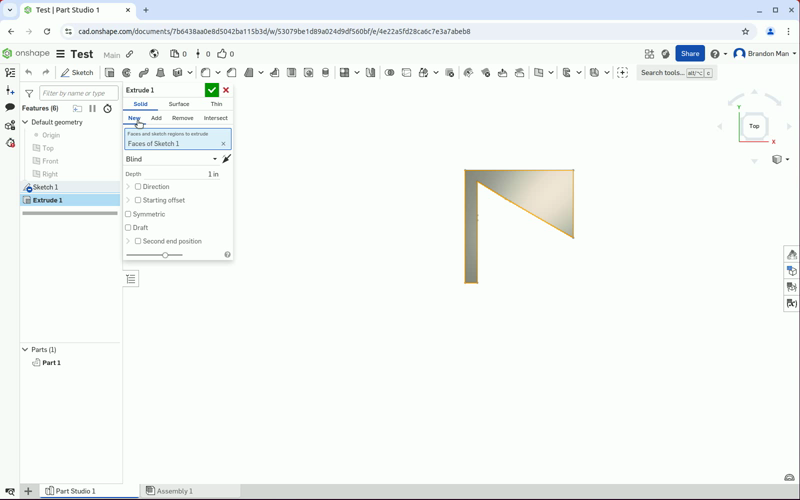
key(tab, 4)
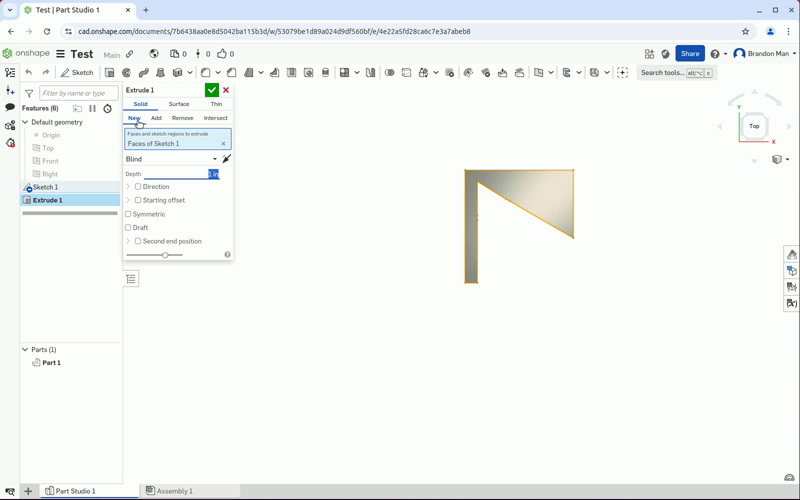
text(0.963)
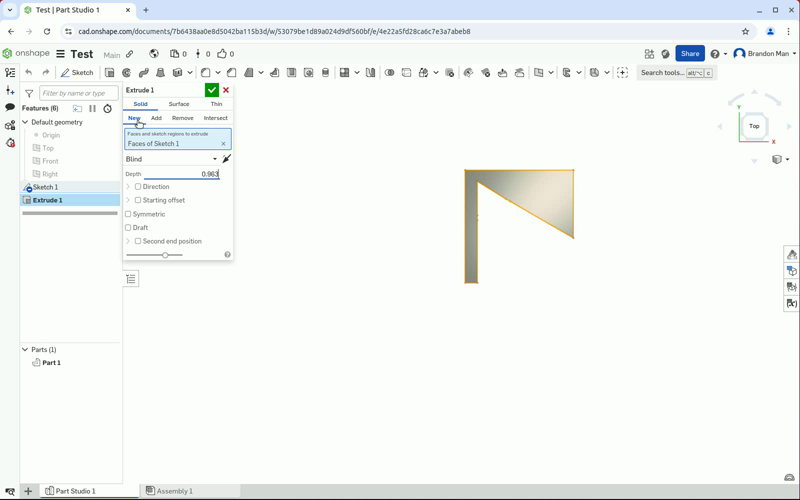
key(enter)
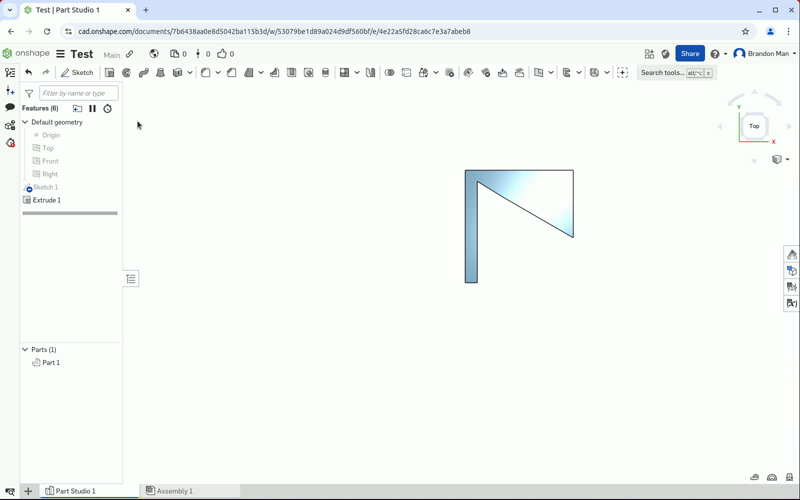
key(shift+h)
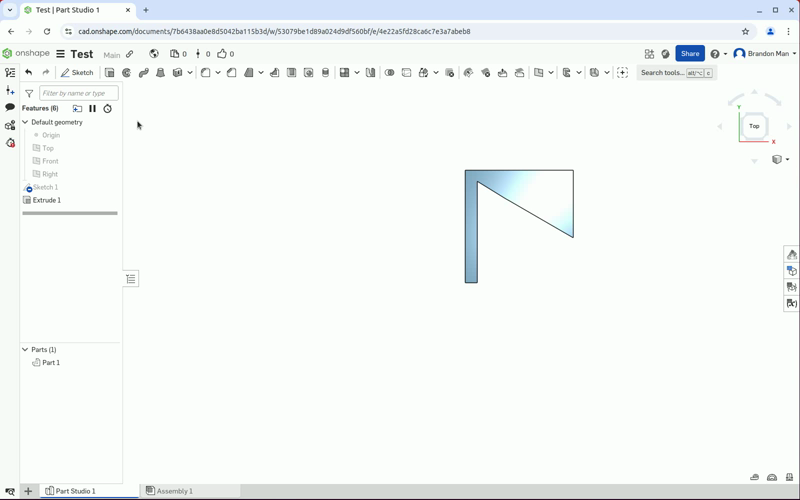
key(shift+h)
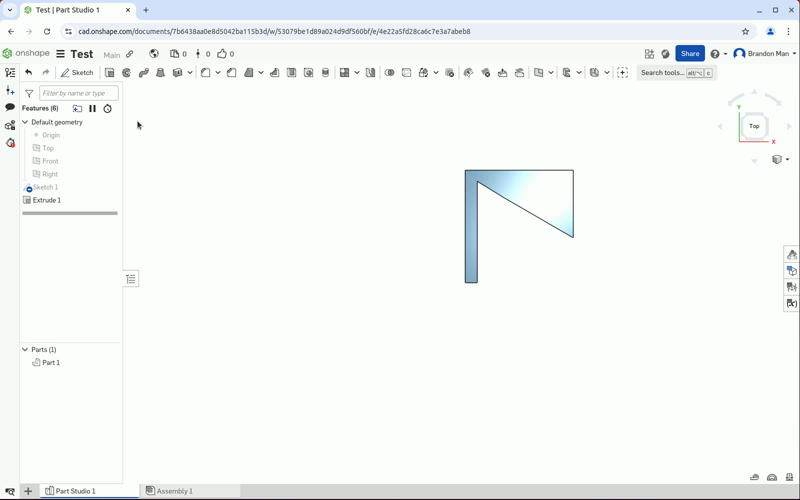
mouse_move(73, 189)
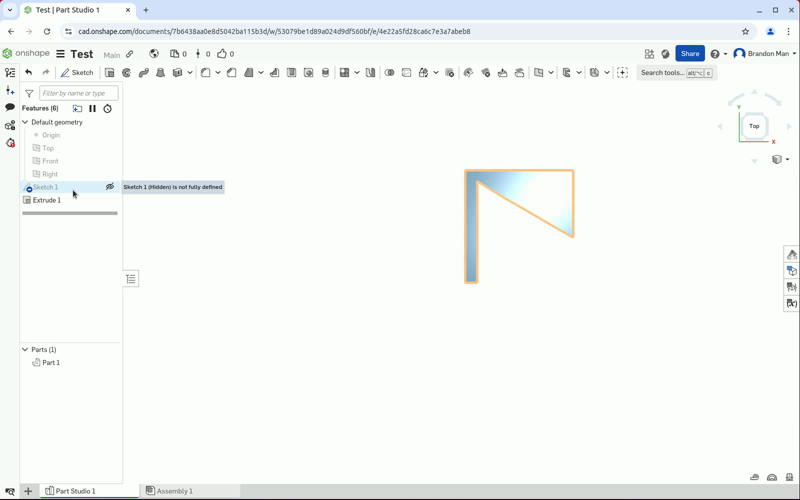
click(73, 189)
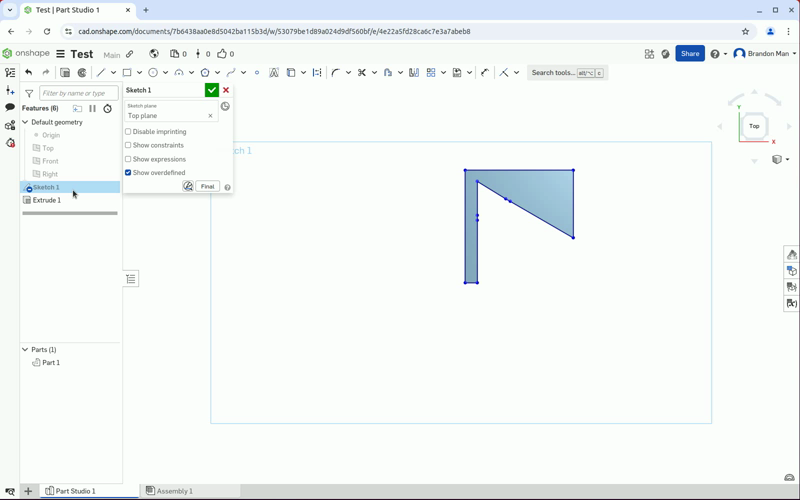
mouse_move(229, 92)
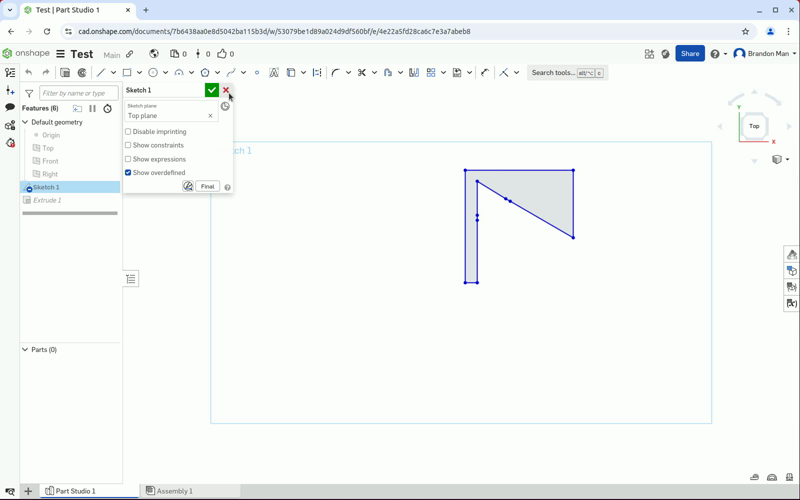
click(229, 92)
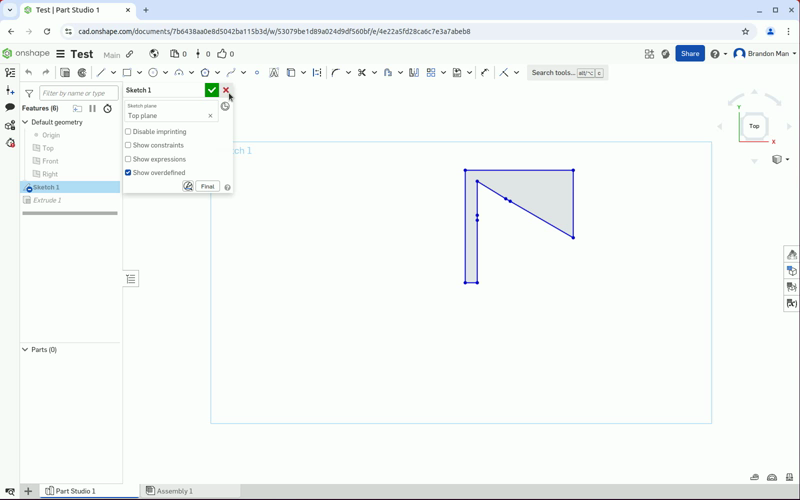
key(shift+s)
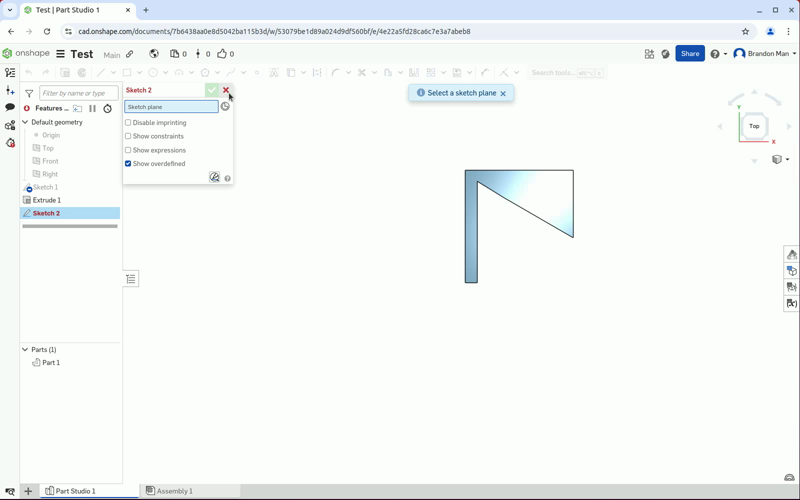
mouse_move(73, 150)
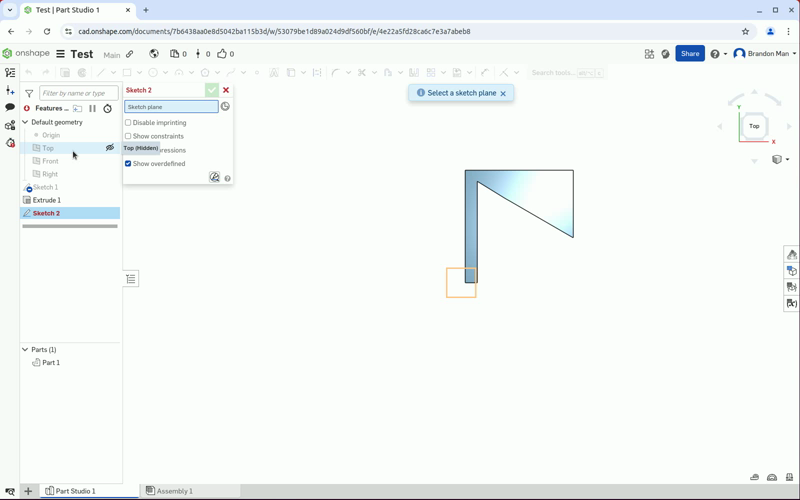
click(73, 150)
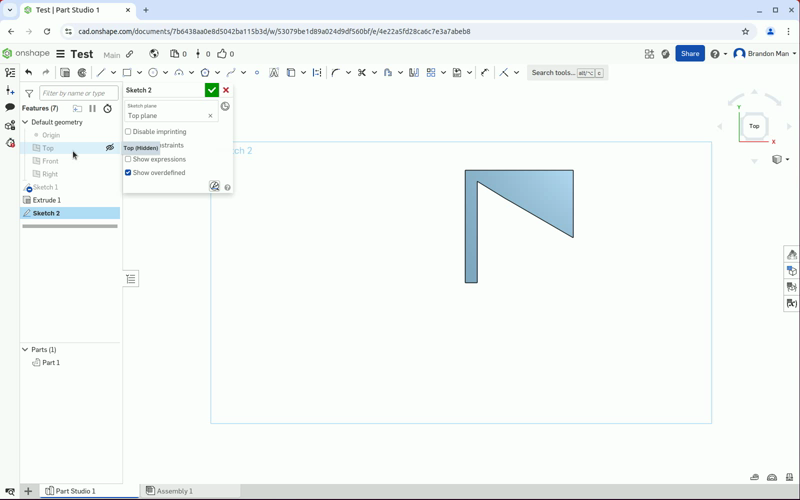
mouse_move(73, 352)
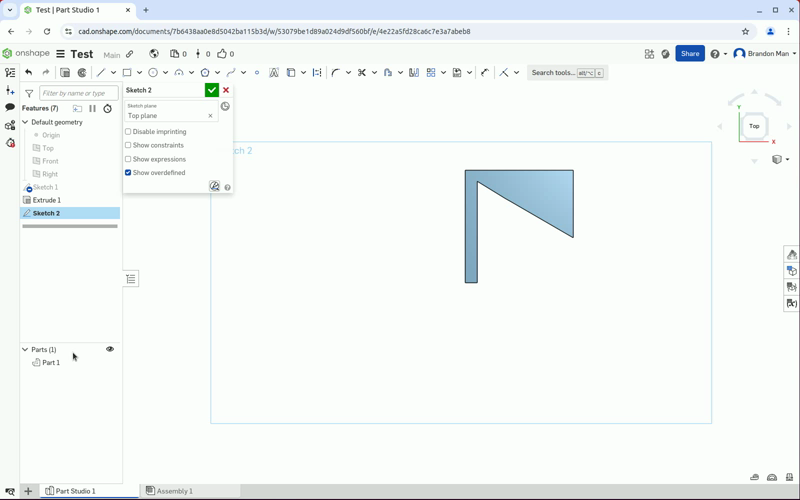
key(y)
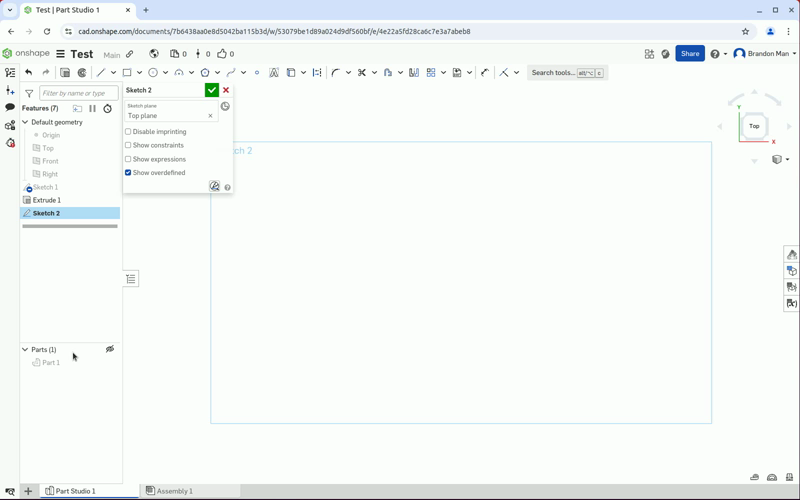
key(l)
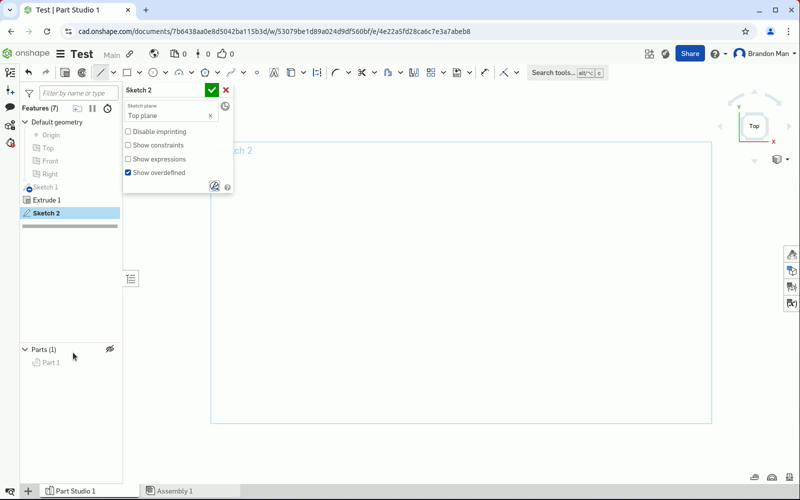
key_down(shift)
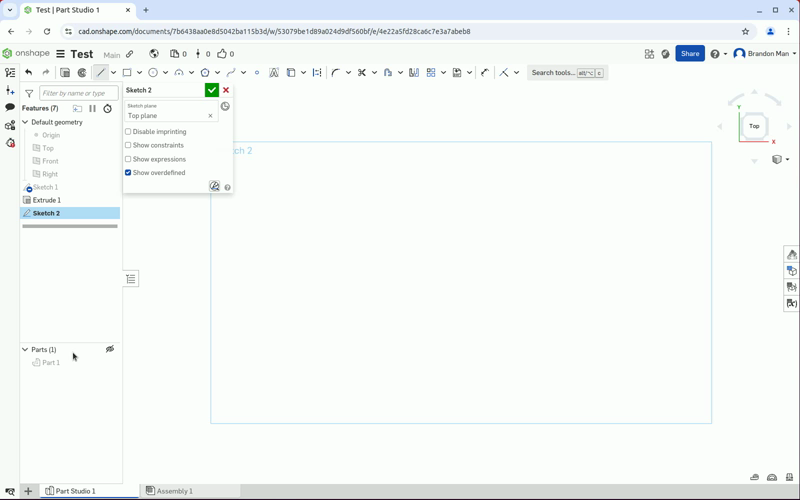
mouse_move(476, 220)
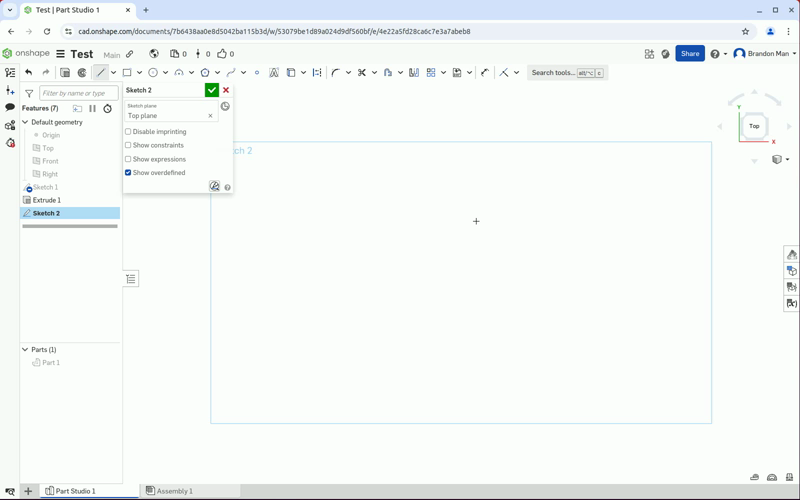
click(476, 220)
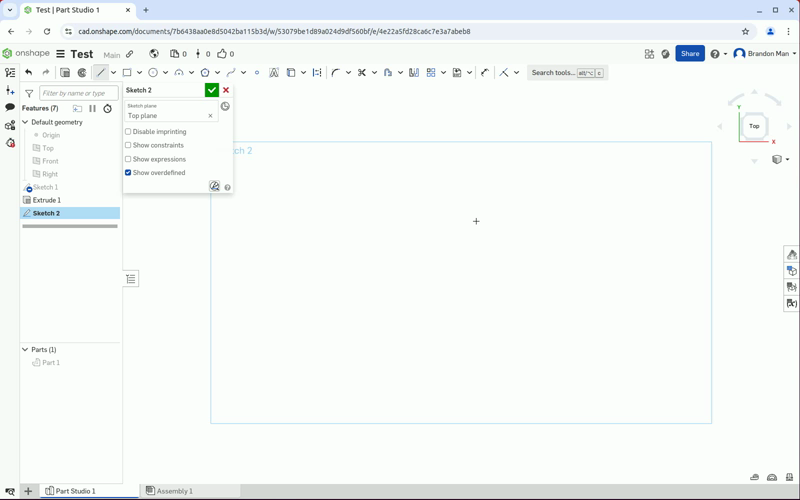
key_up(shift)
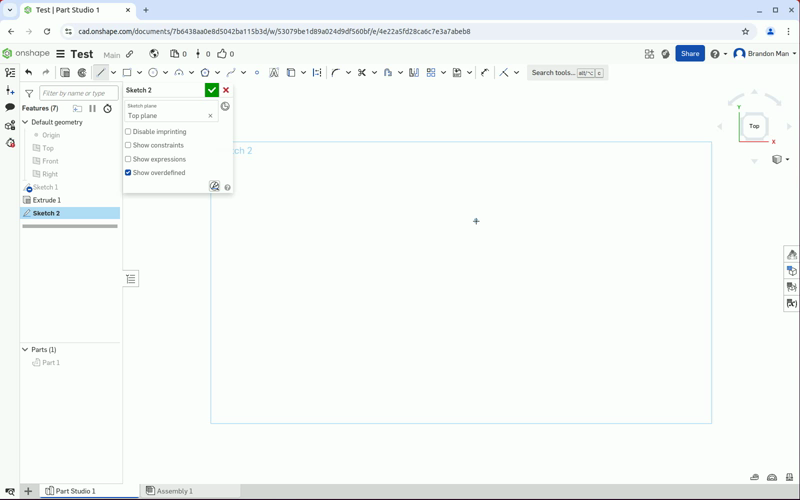
key_down(shift)
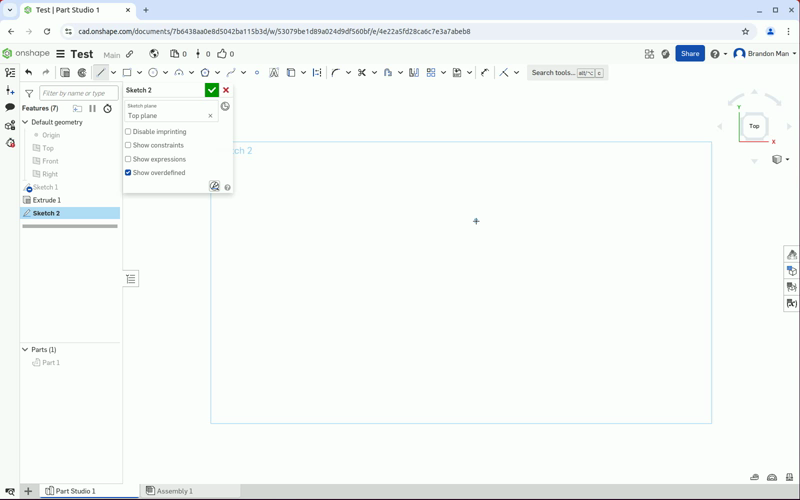
mouse_move(506, 220)
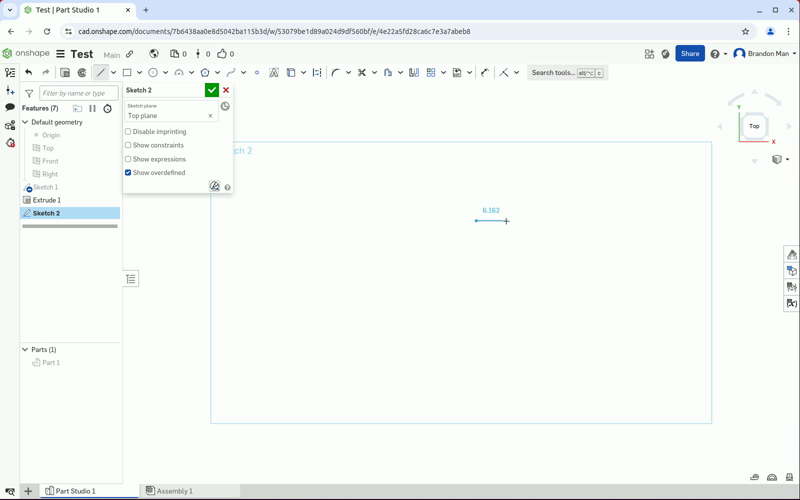
mouse_move(510, 200)
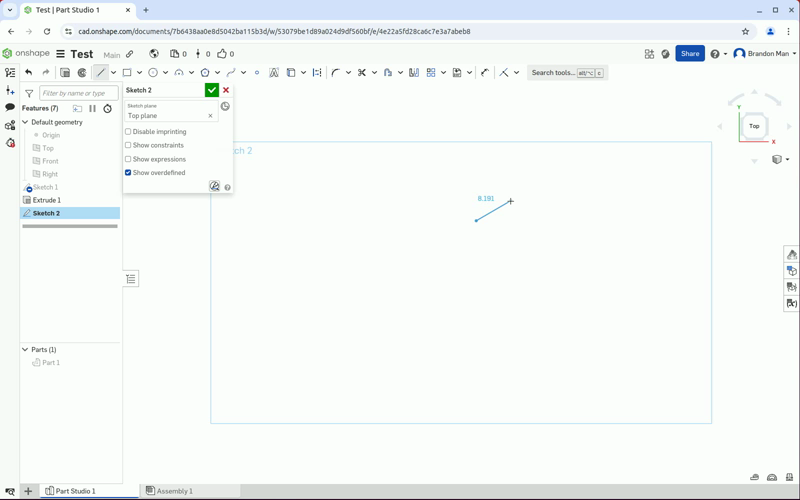
click(510, 200)
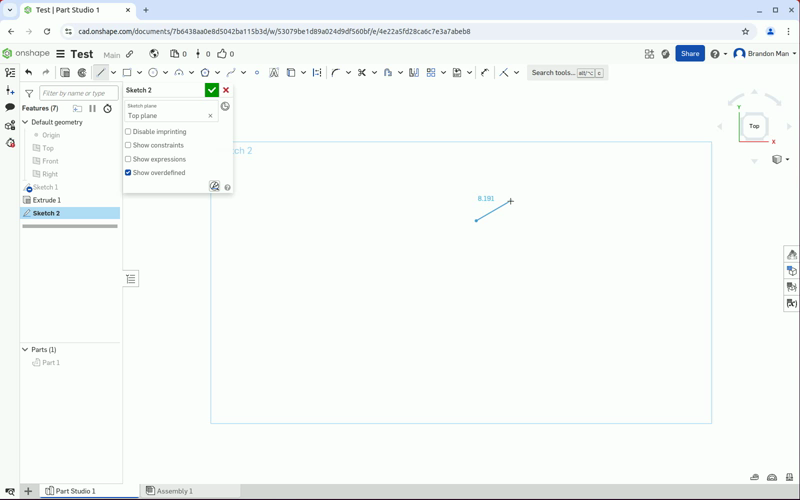
key_up(shift)
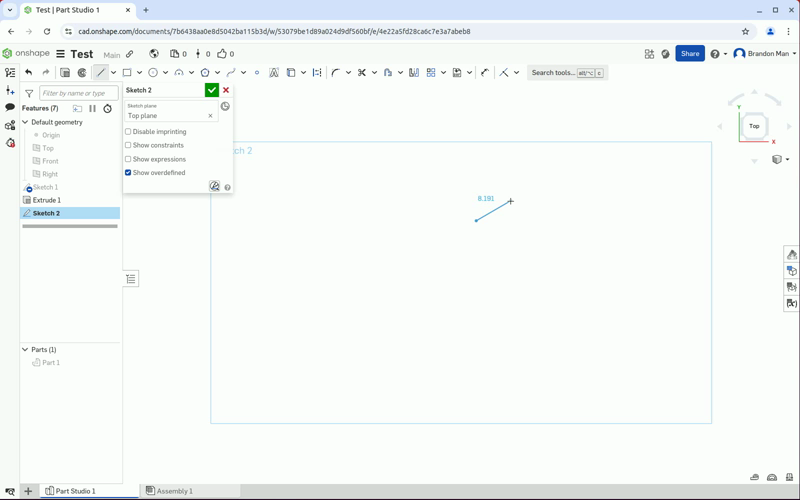
key_down(shift)
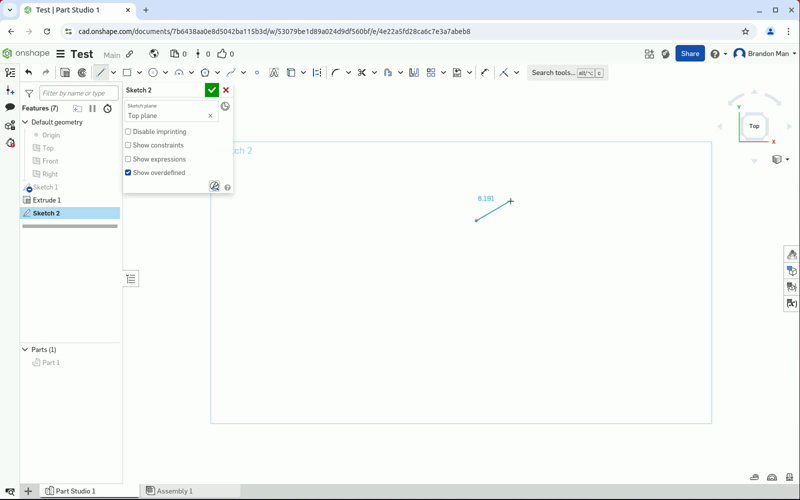
mouse_move(540, 200)
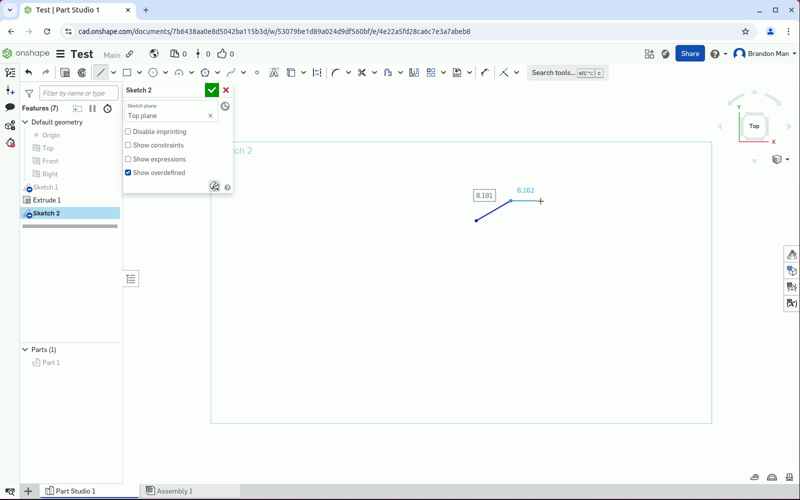
mouse_move(506, 198)
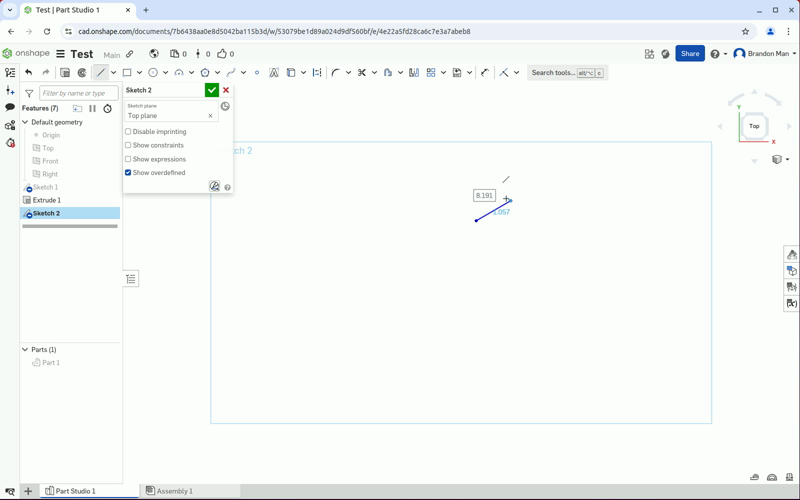
scroll(6)
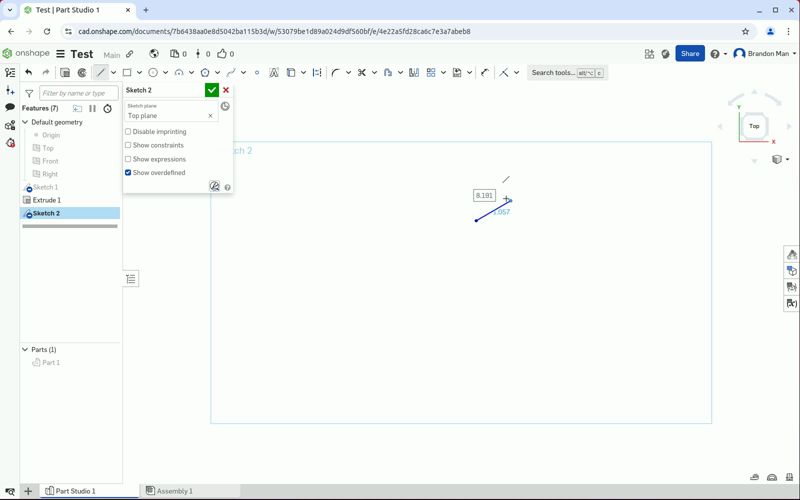
scroll(6)
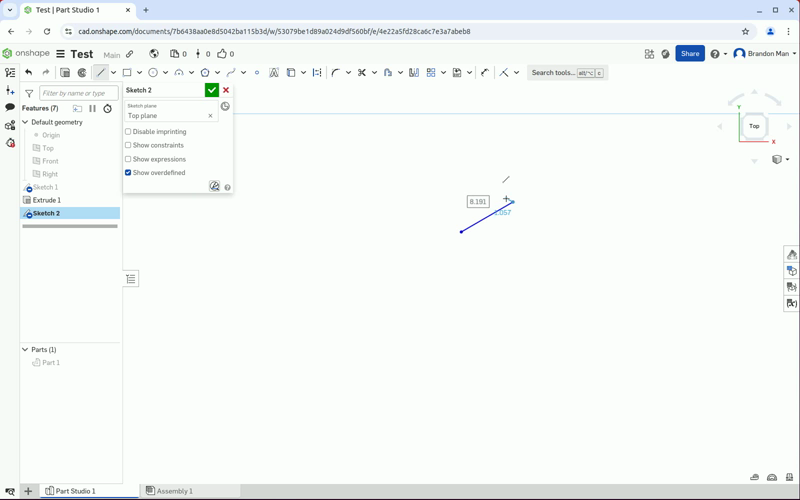
scroll(6)
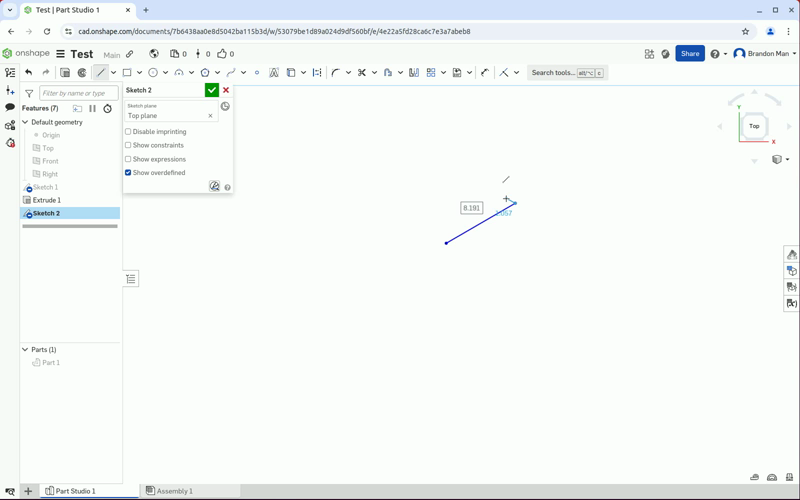
scroll(6)
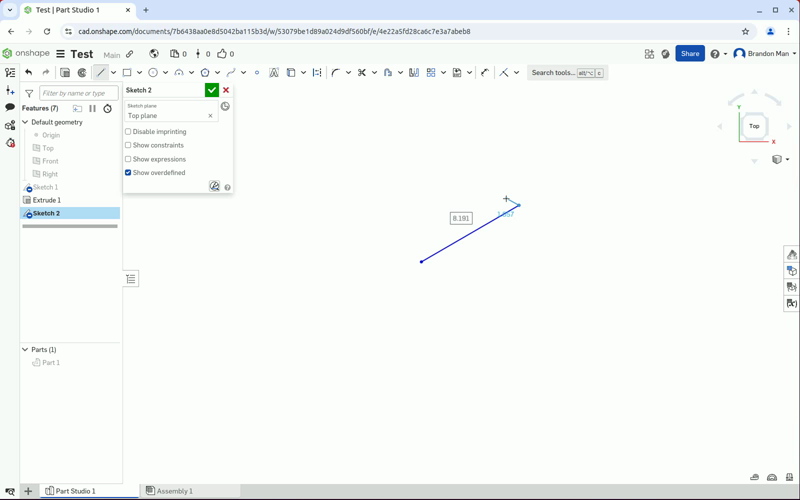
scroll(6)
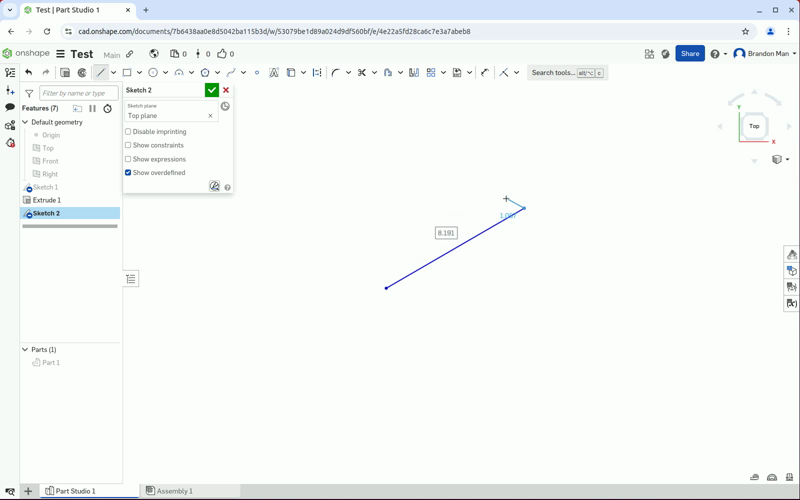
scroll(6)
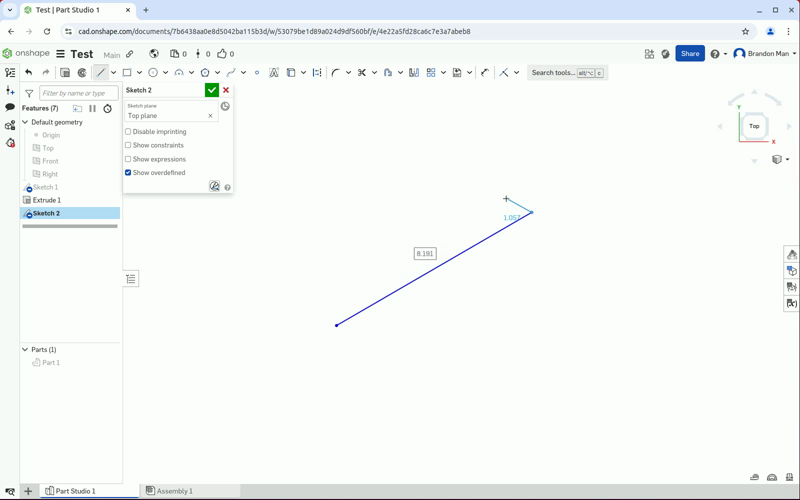
scroll(6)
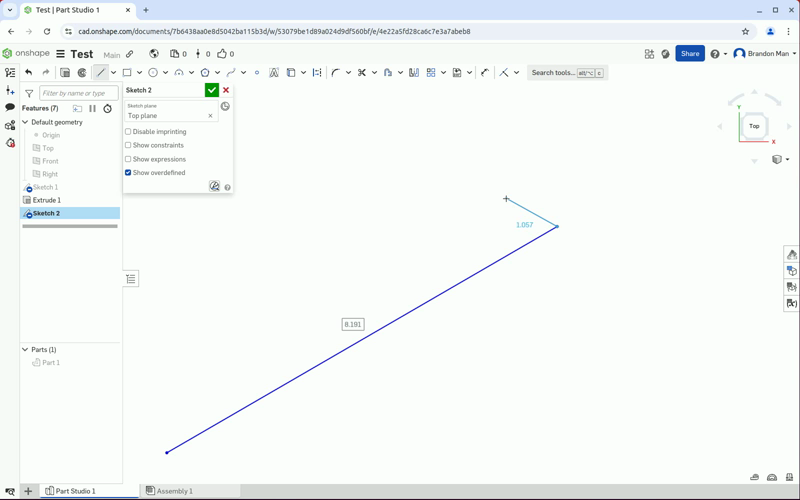
click(506, 198)
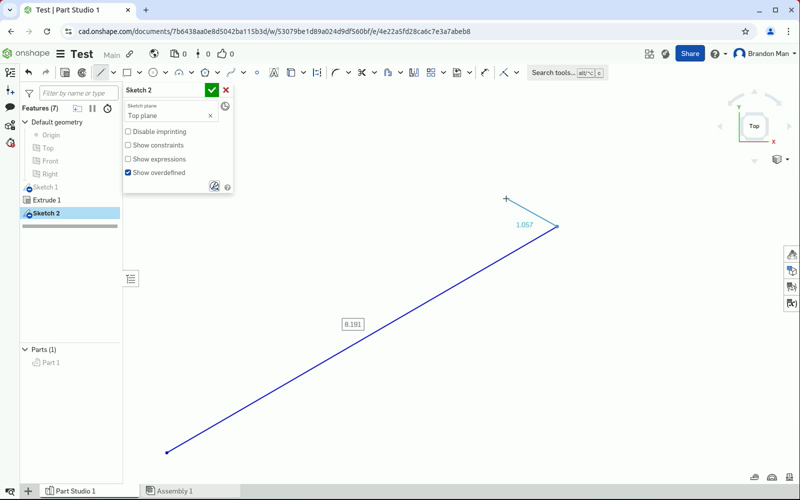
scroll(-6)
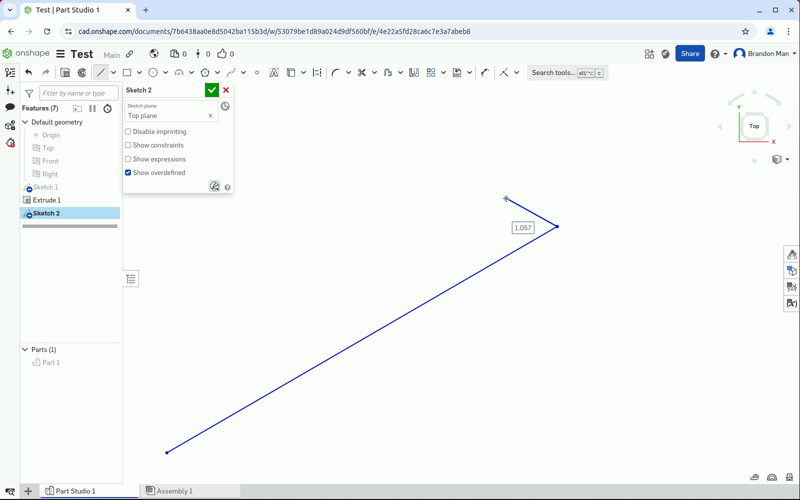
scroll(-6)
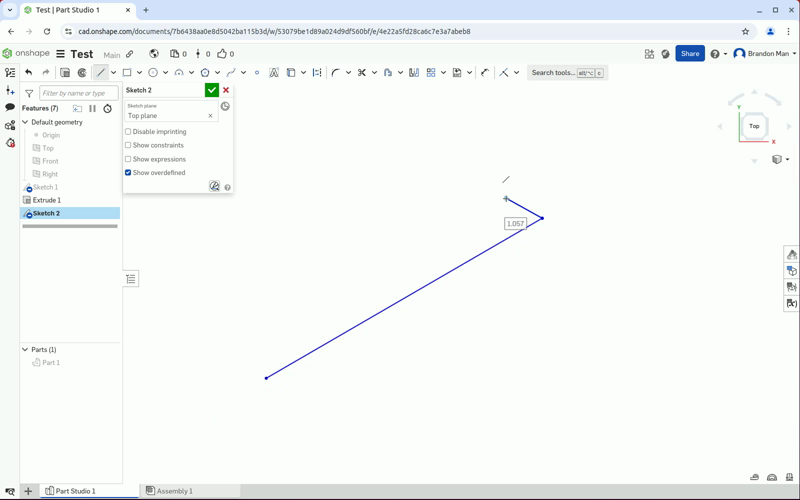
scroll(-6)
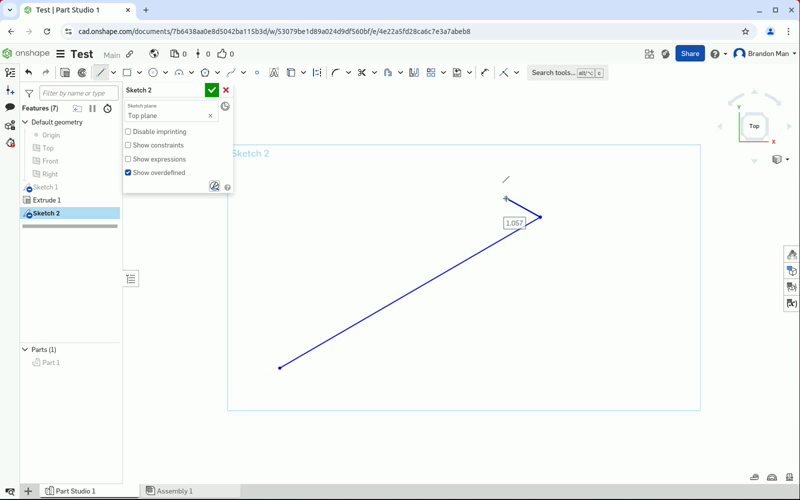
scroll(-6)
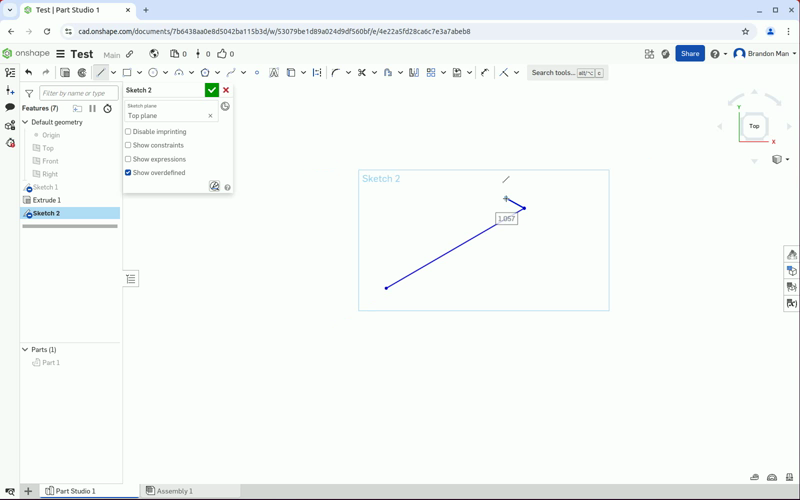
scroll(-6)
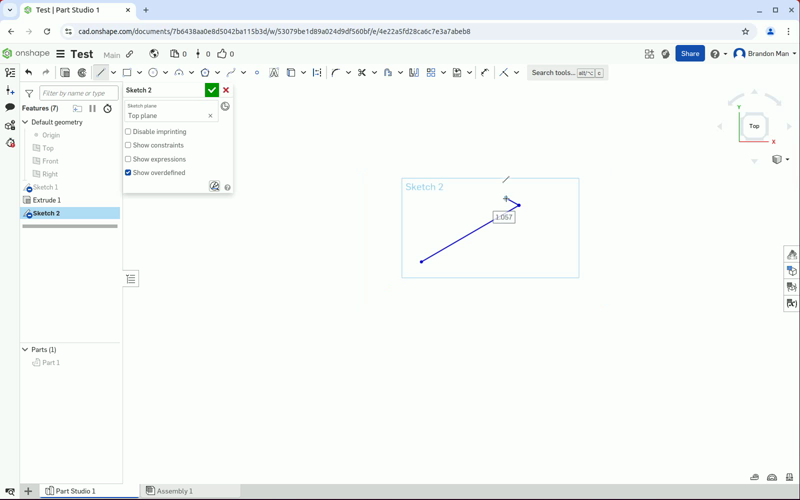
scroll(-6)
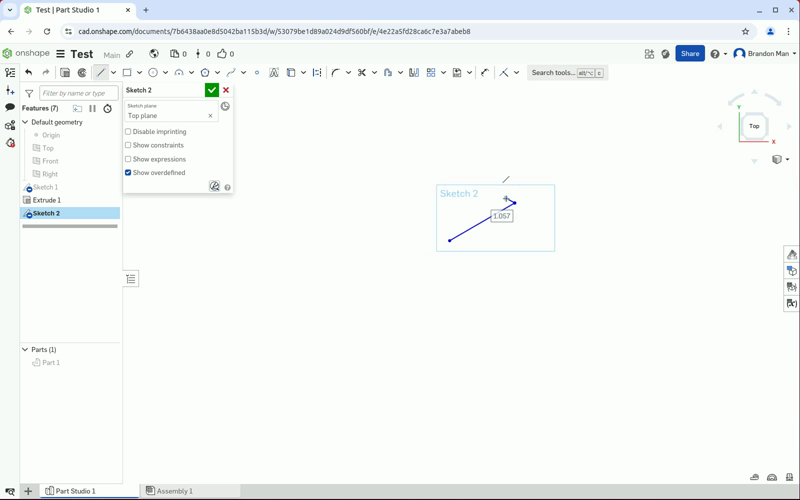
scroll(-6)
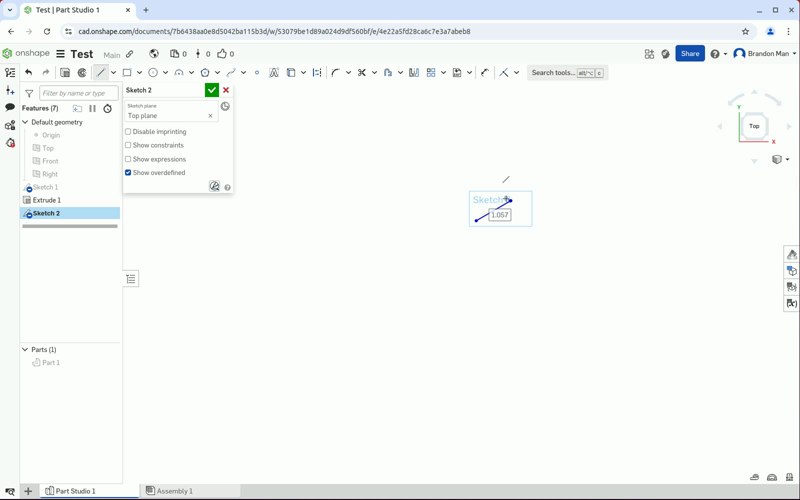
key_up(shift)
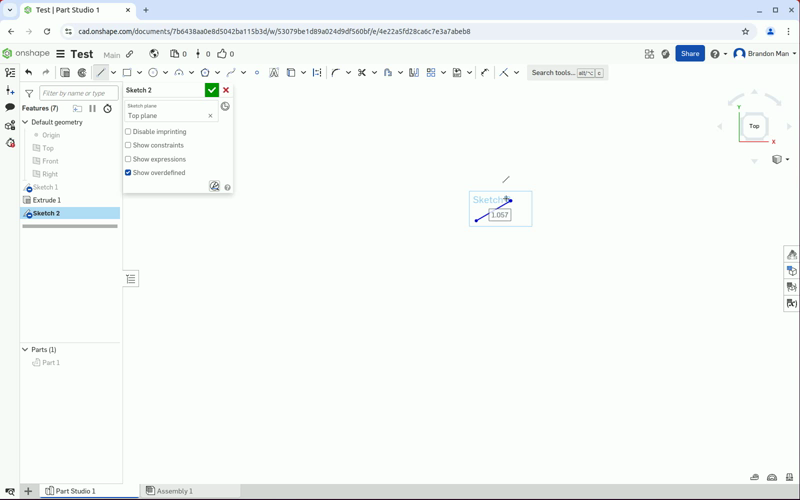
key_down(shift)
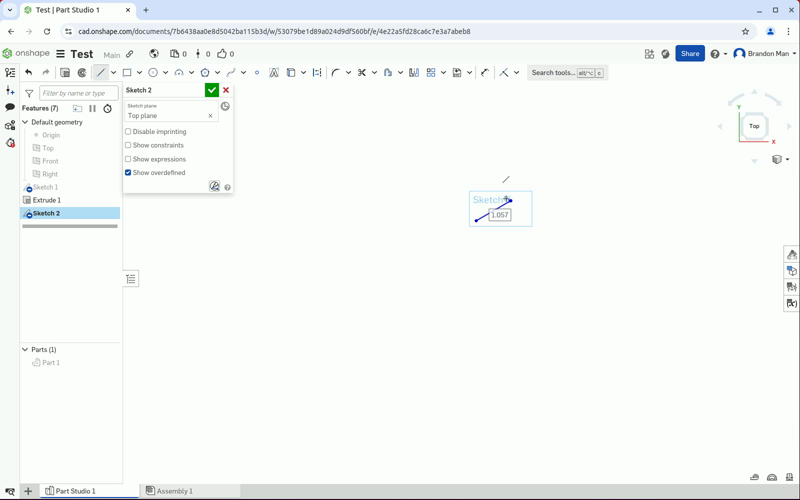
mouse_move(536, 198)
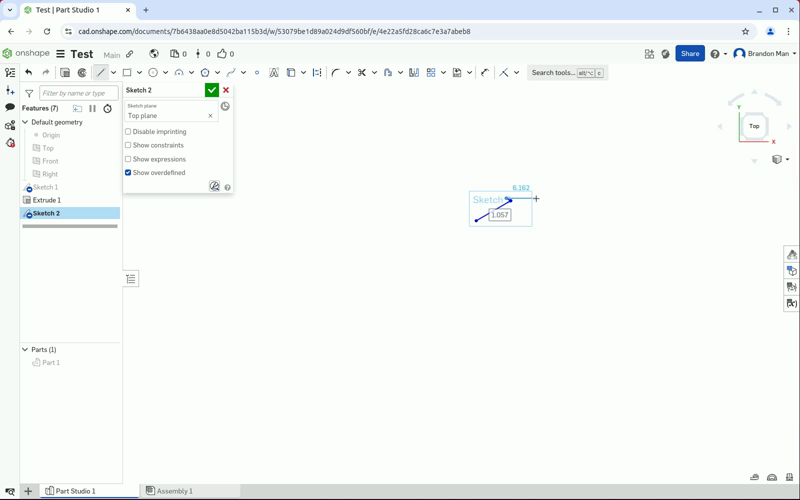
mouse_move(476, 215)
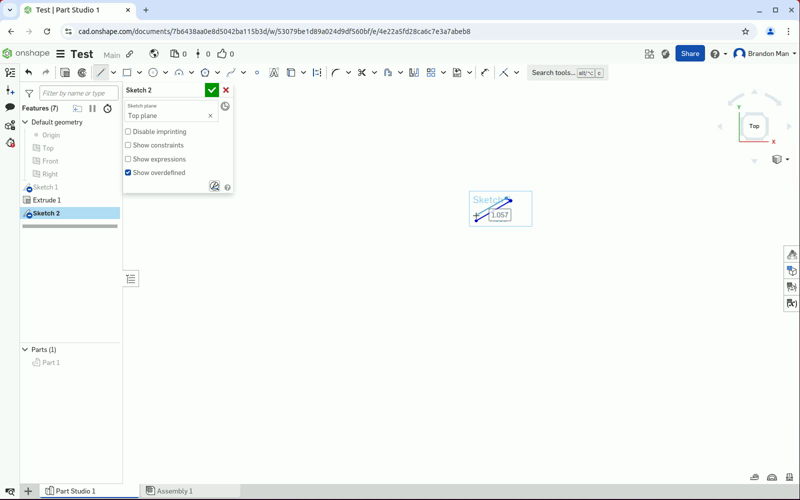
click(476, 215)
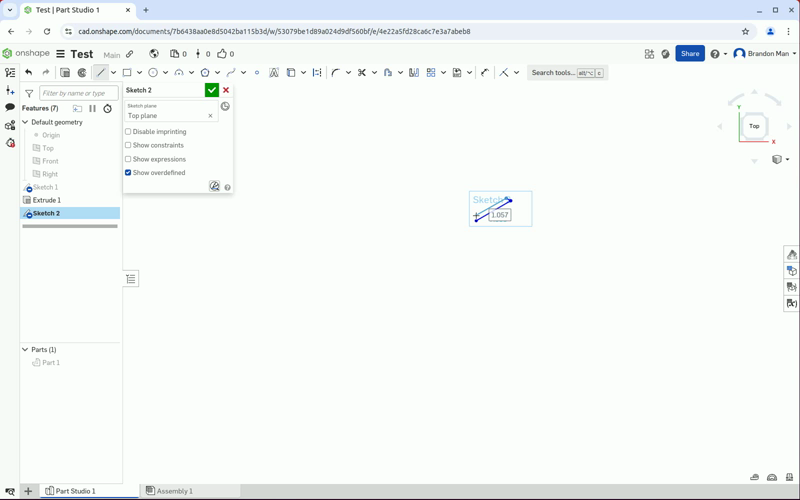
key_up(shift)
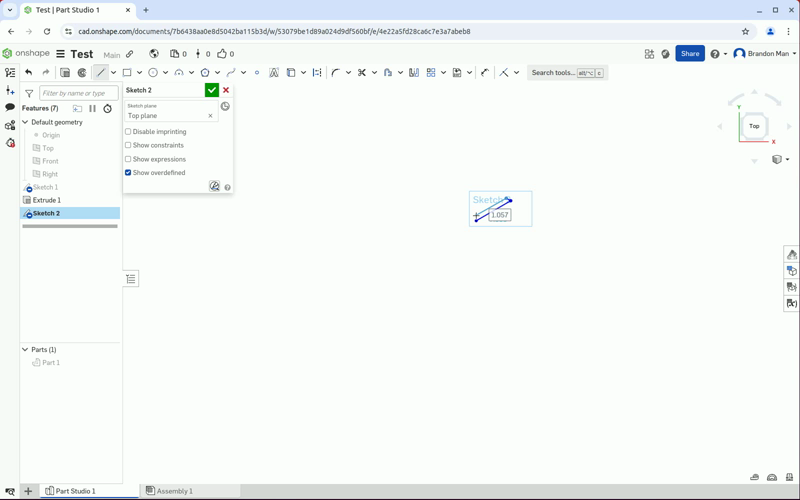
mouse_move(506, 215)
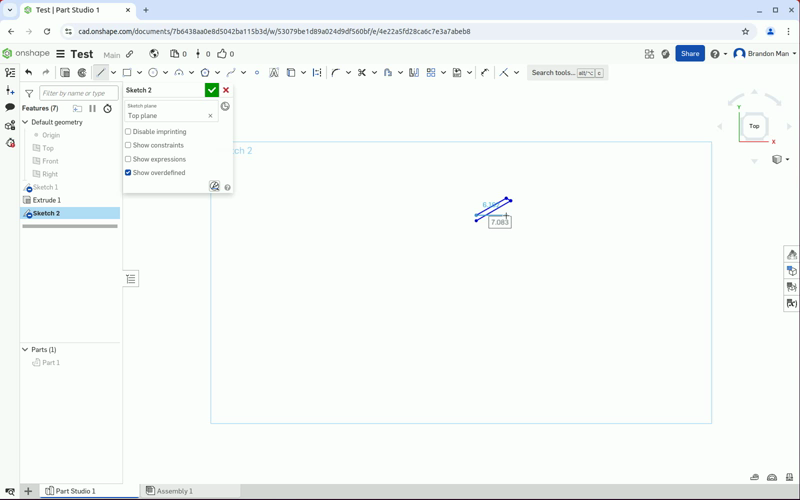
key_down(shift)
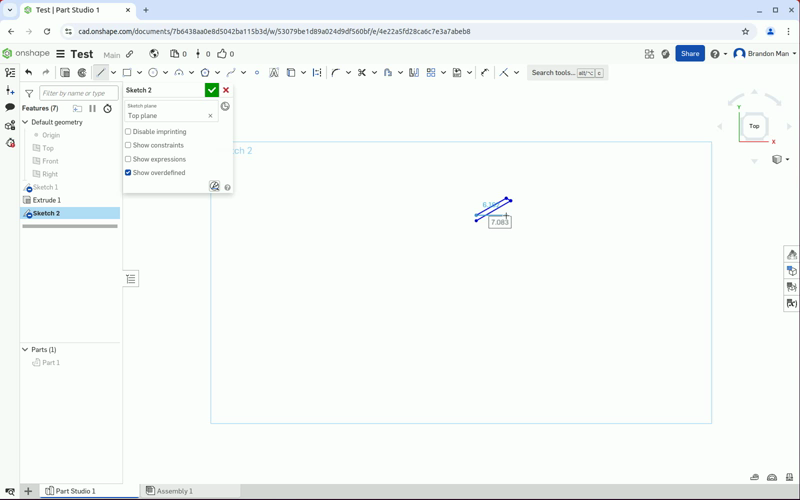
mouse_move(476, 220)
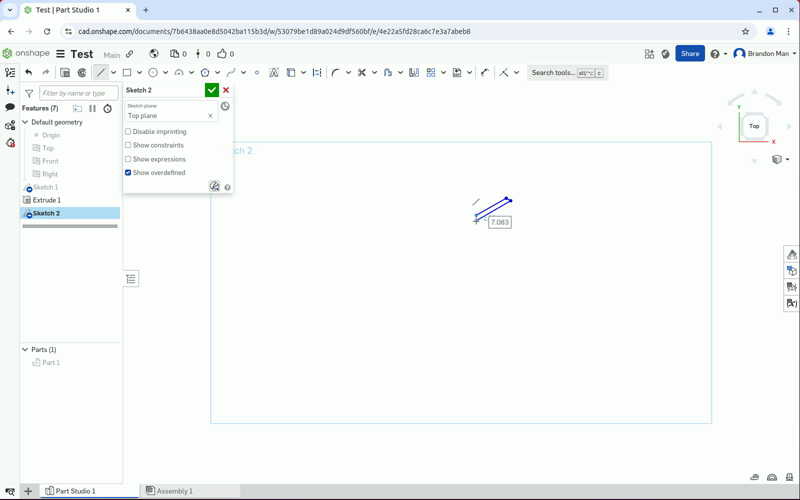
scroll(6)
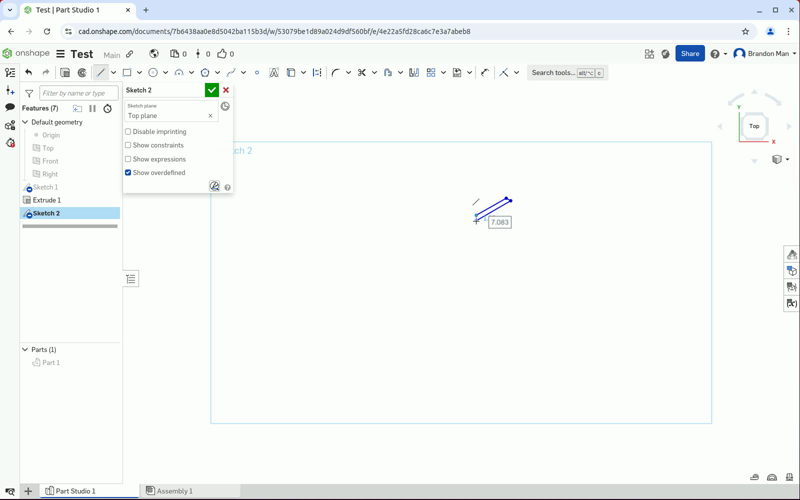
scroll(6)
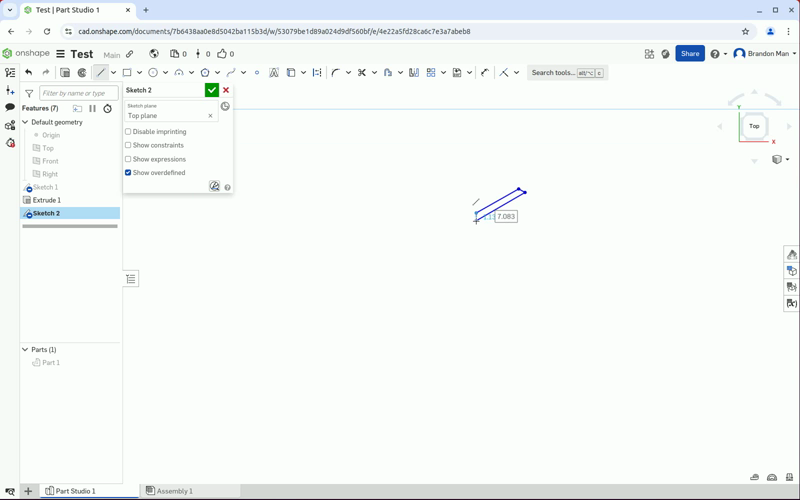
scroll(6)
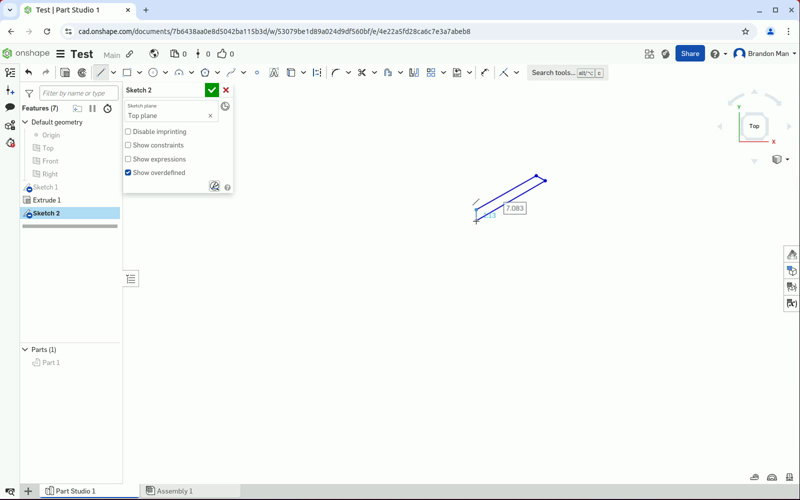
scroll(6)
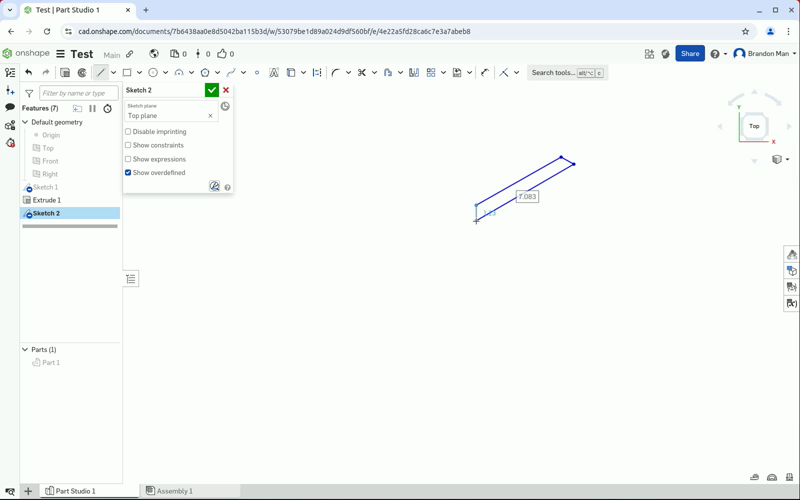
scroll(6)
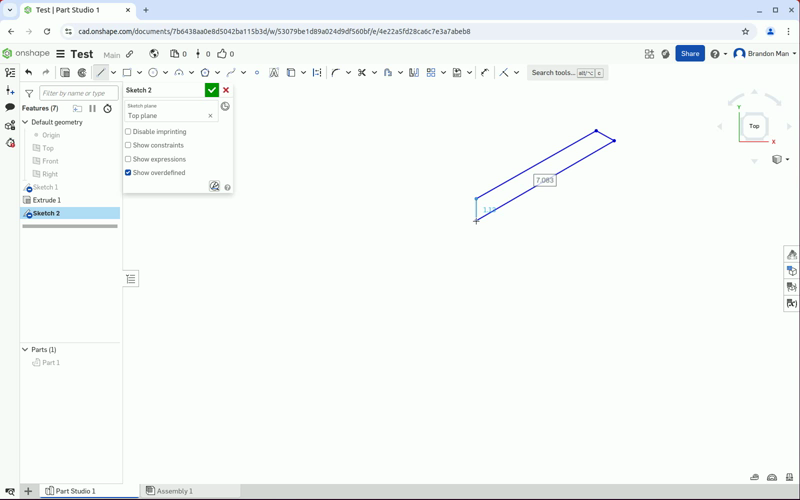
scroll(6)
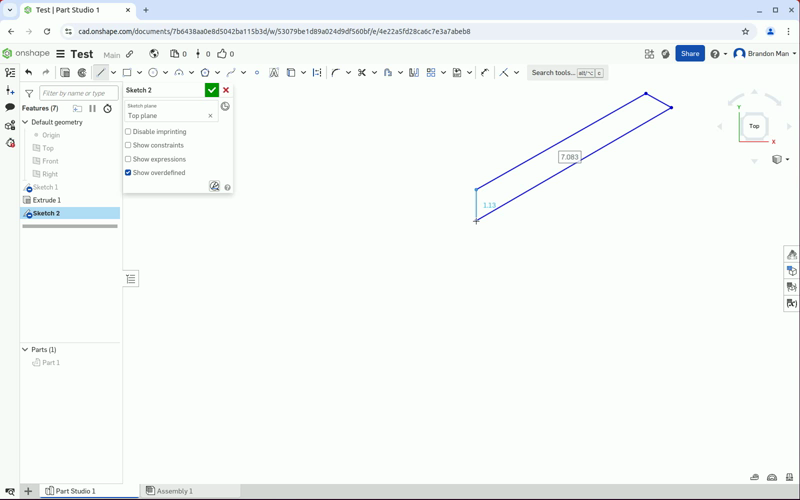
scroll(6)
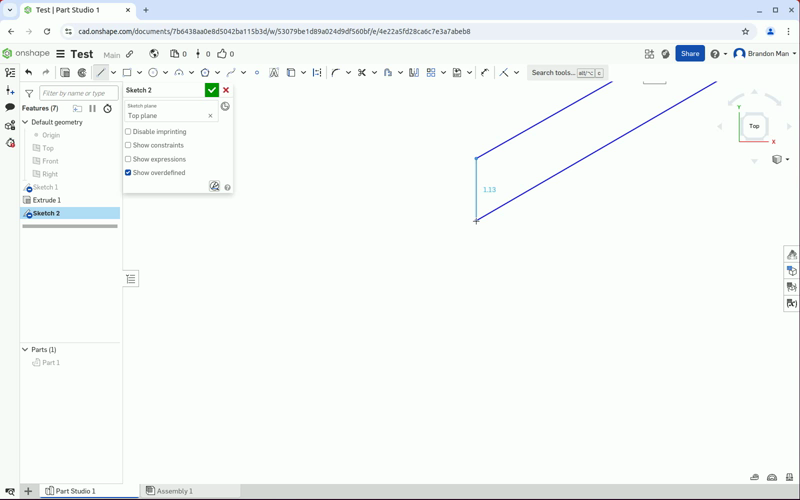
key_up(shift)
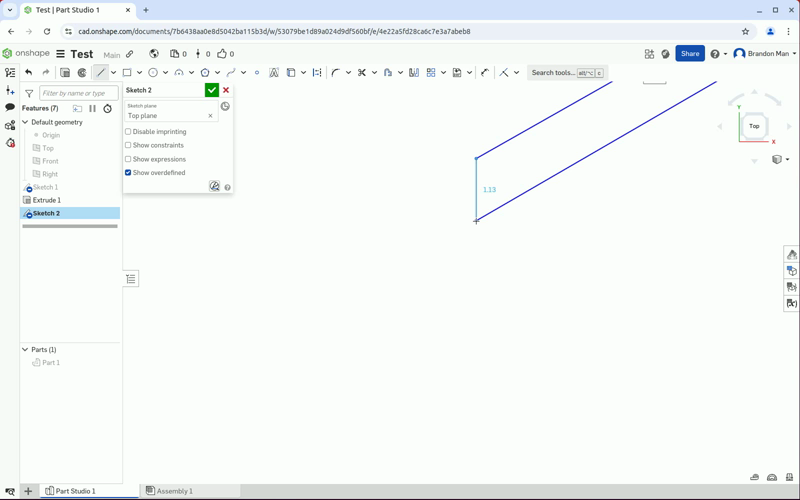
click(476, 220)
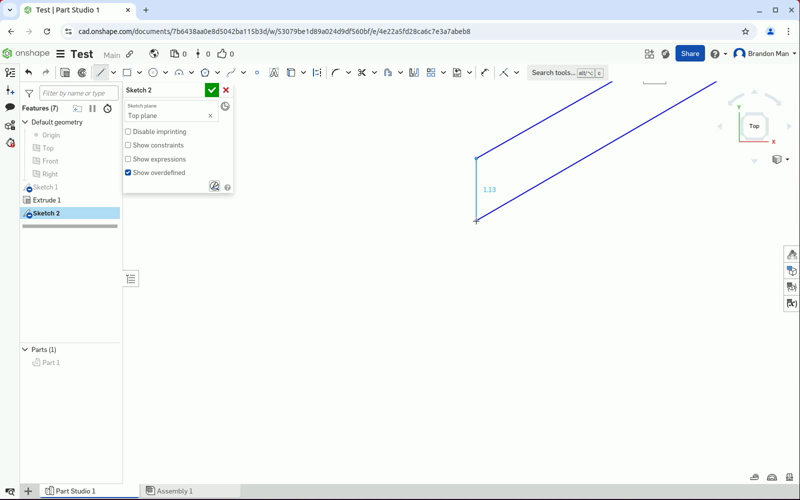
scroll(-6)
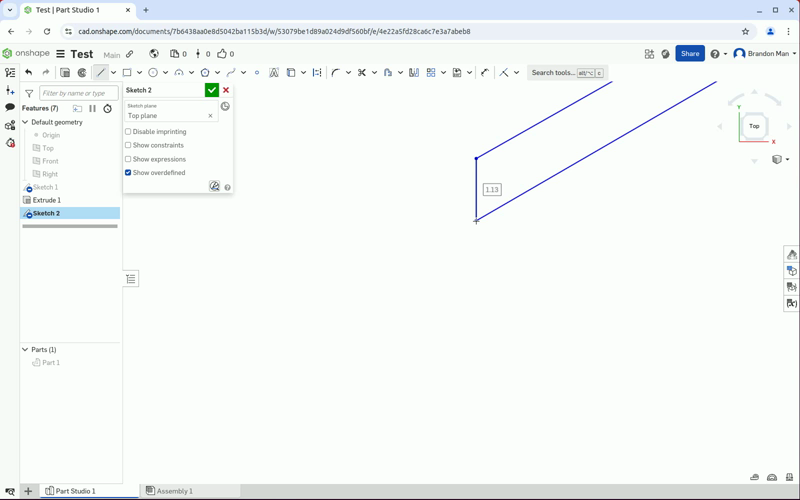
scroll(-6)
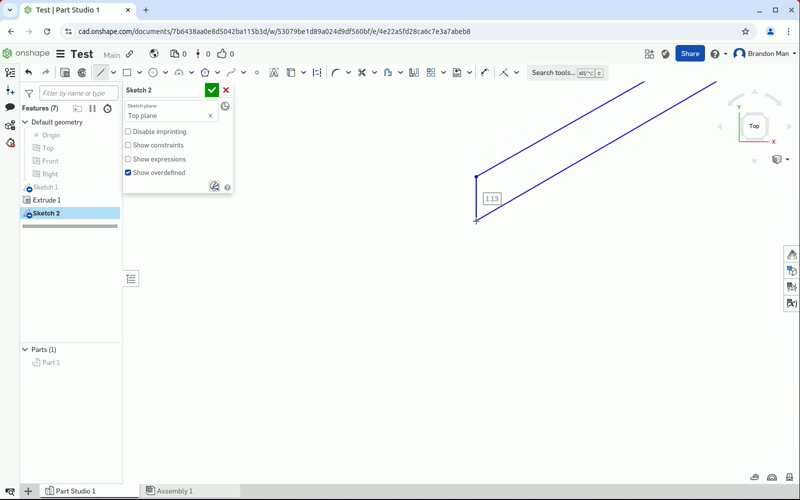
scroll(-6)
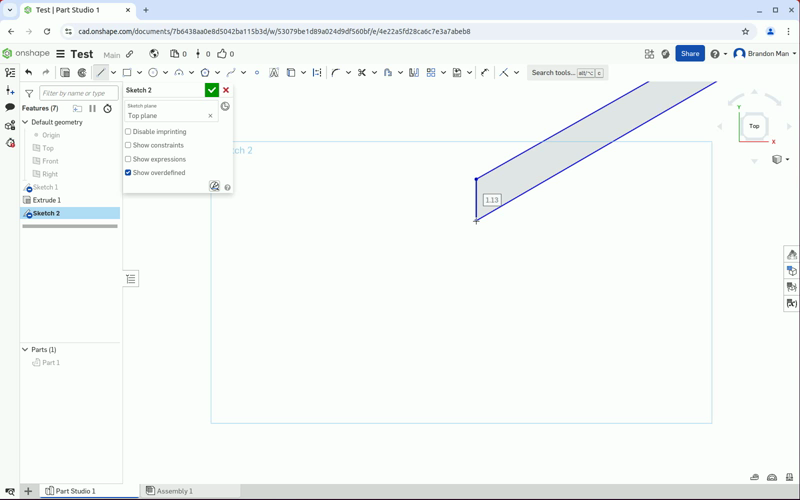
scroll(-6)
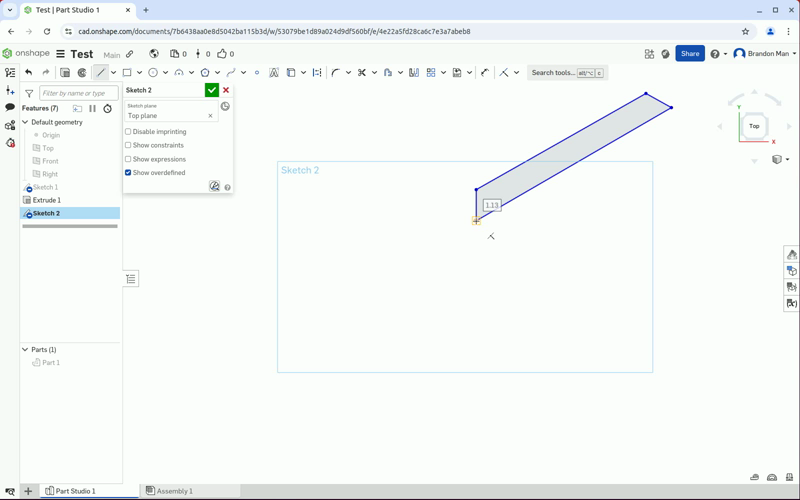
scroll(-6)
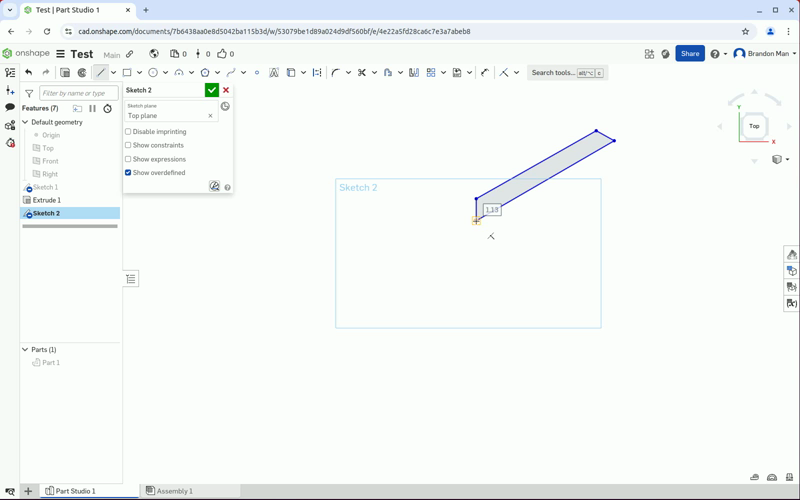
scroll(-6)
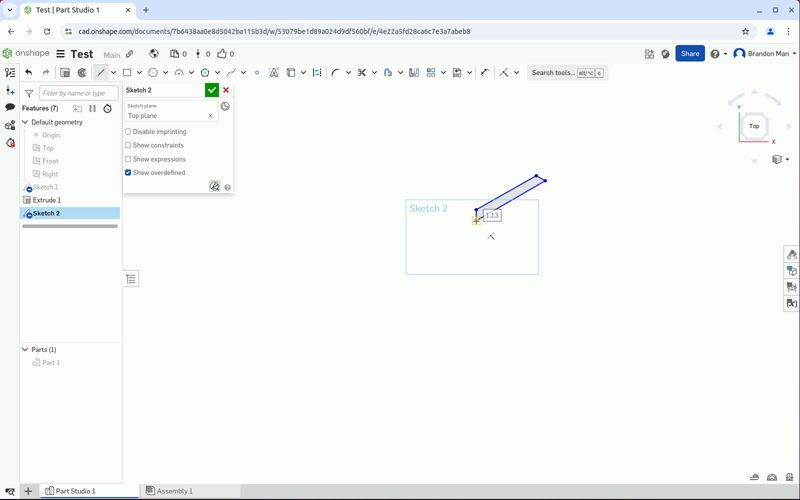
scroll(-6)
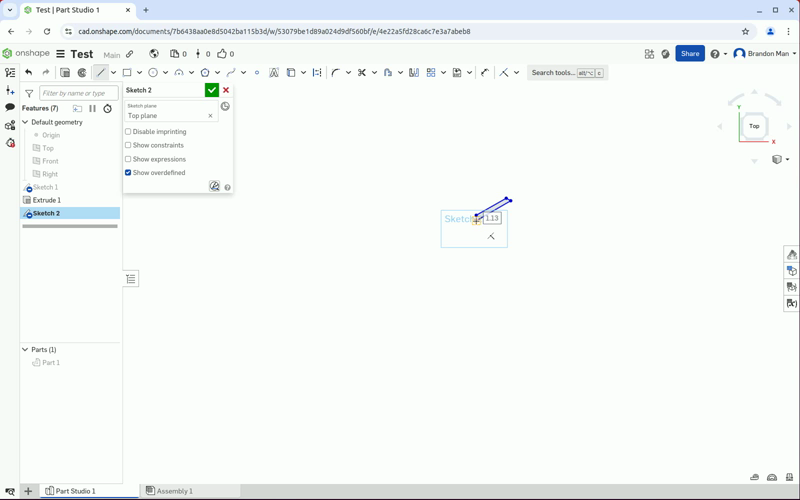
key(esc)
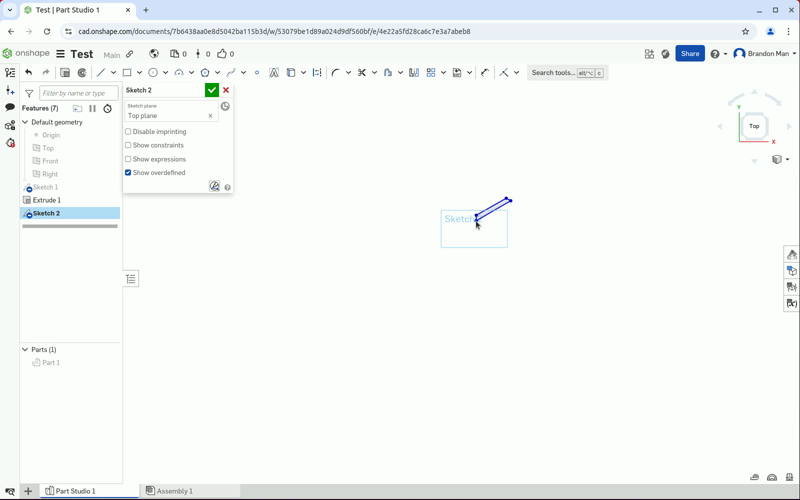
mouse_move(490, 209)
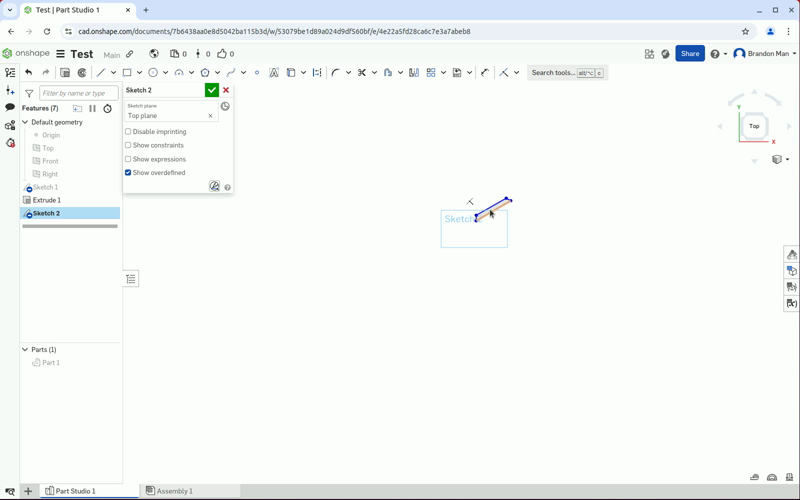
scroll(6)
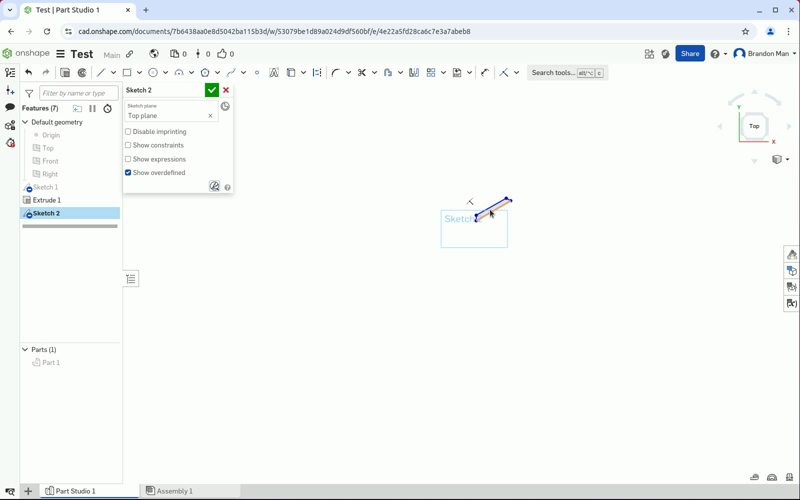
scroll(6)
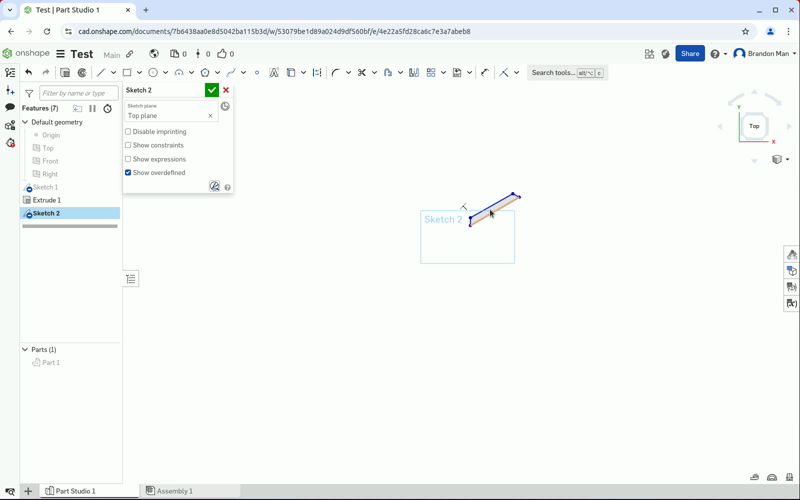
scroll(6)
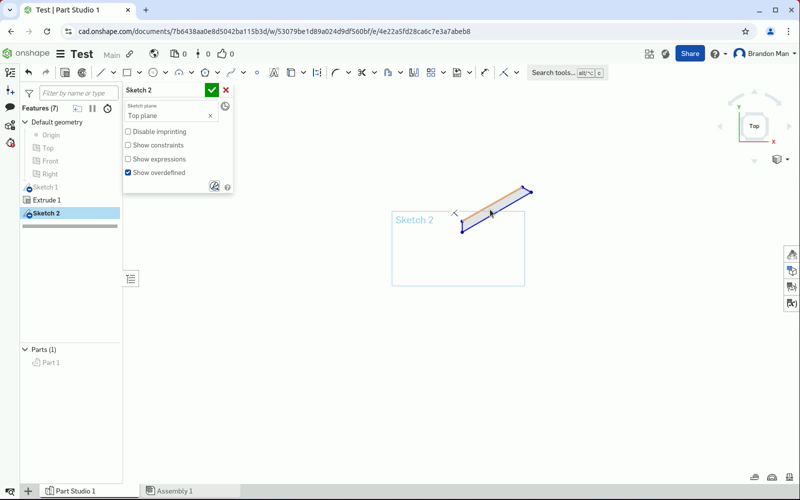
scroll(6)
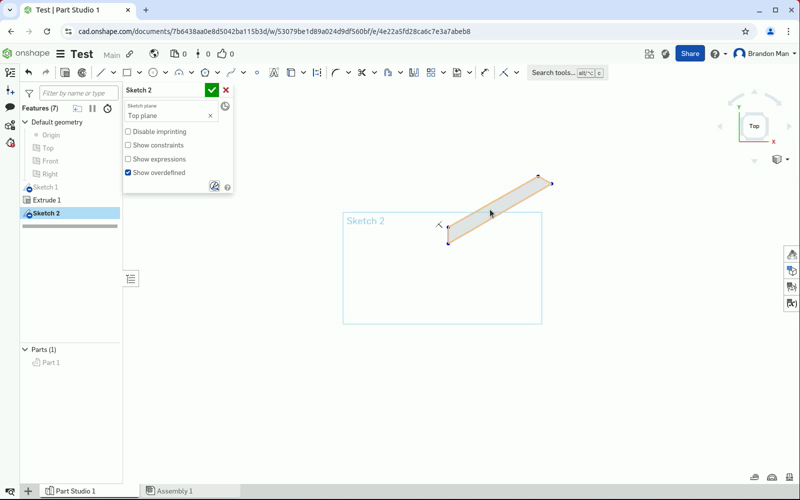
scroll(6)
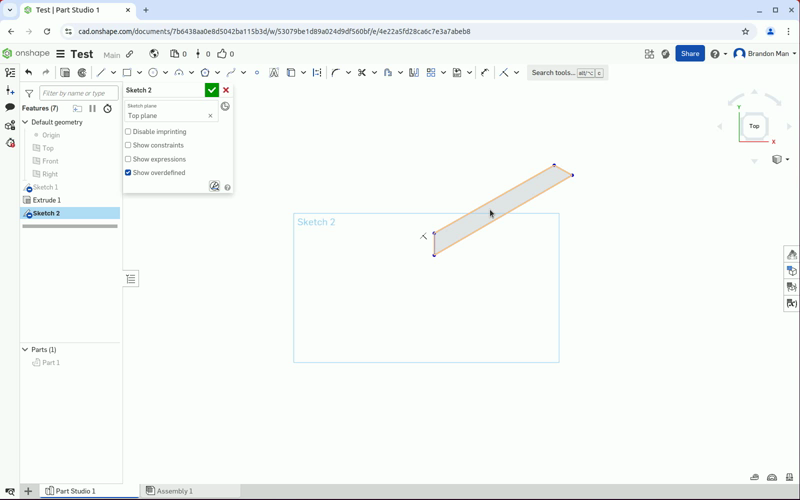
scroll(6)
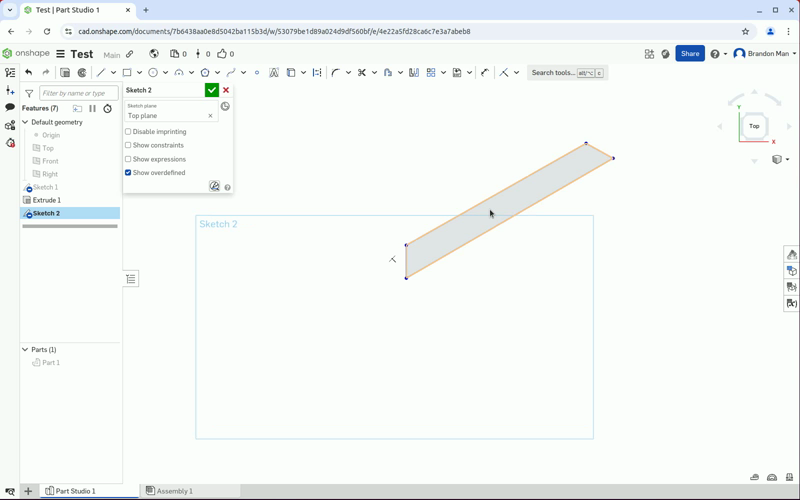
scroll(6)
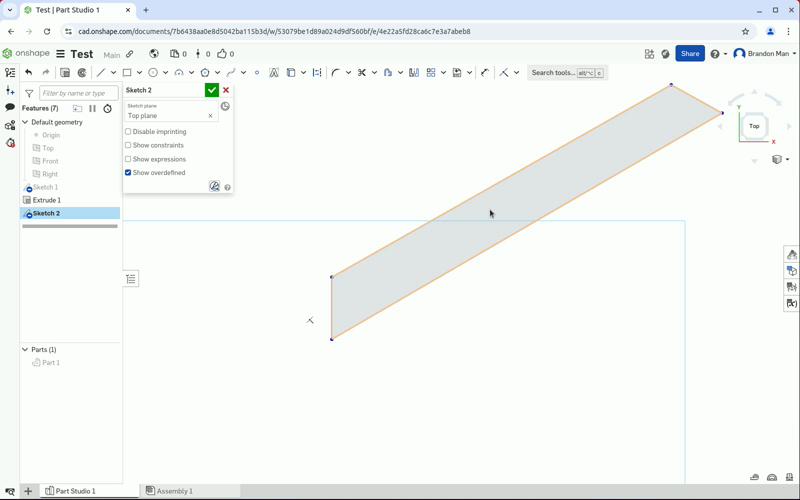
click(490, 209)
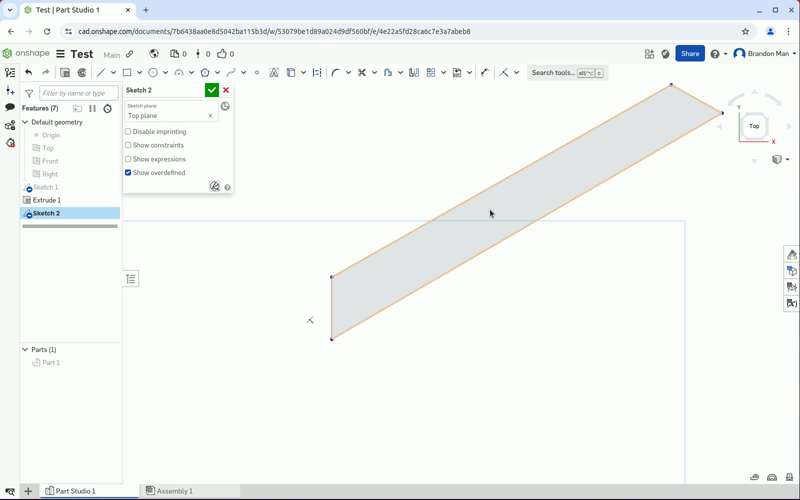
scroll(-6)
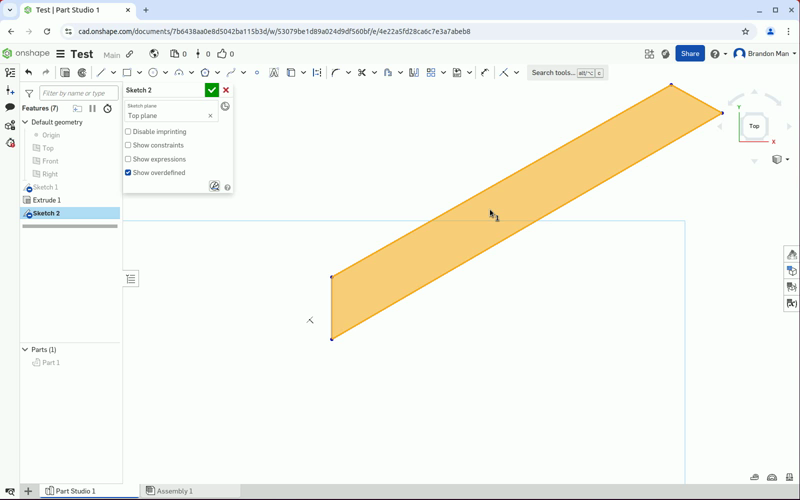
scroll(-6)
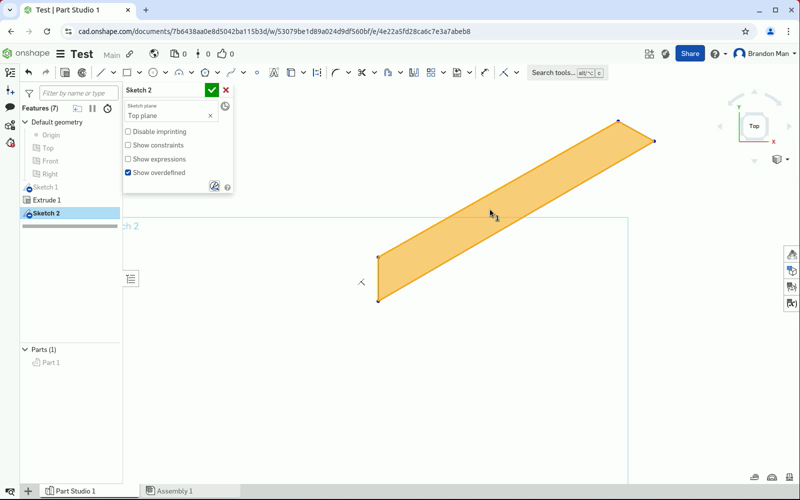
scroll(-6)
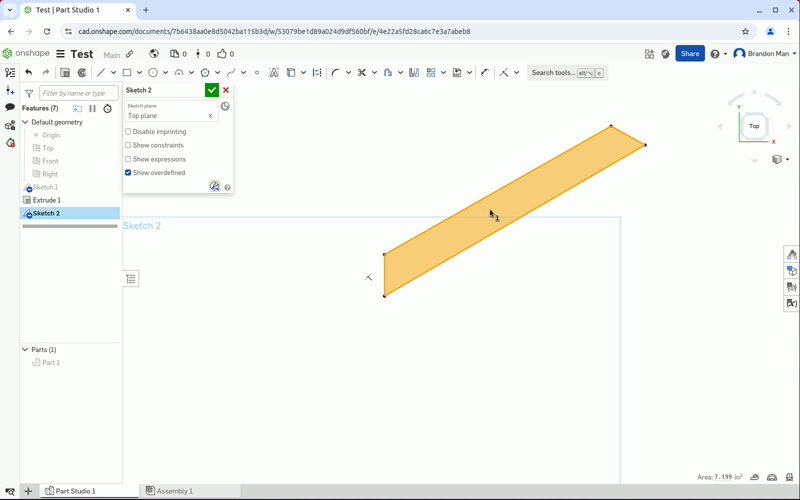
scroll(-6)
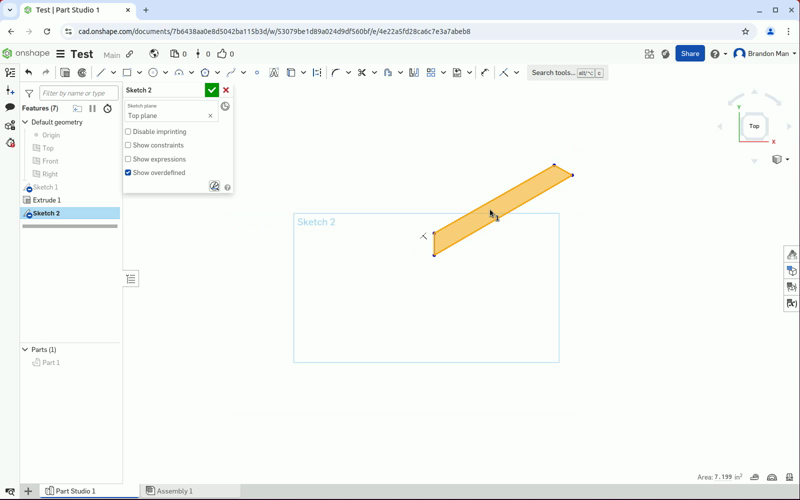
scroll(-6)
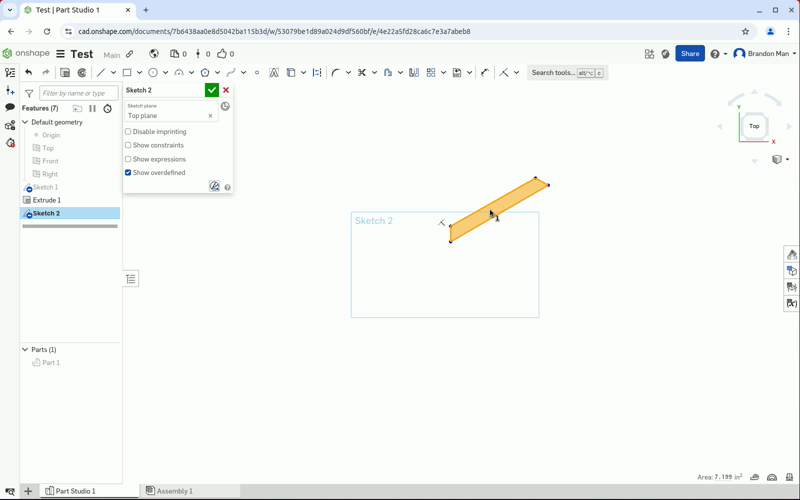
scroll(-6)
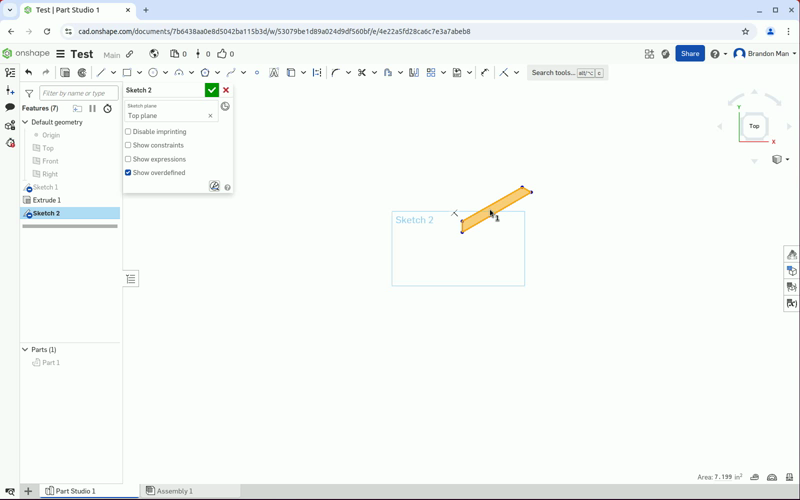
scroll(-6)
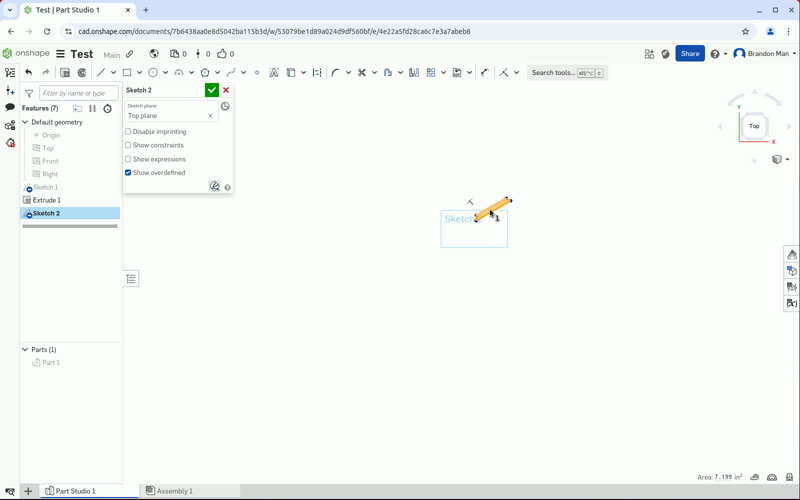
mouse_move(73, 352)
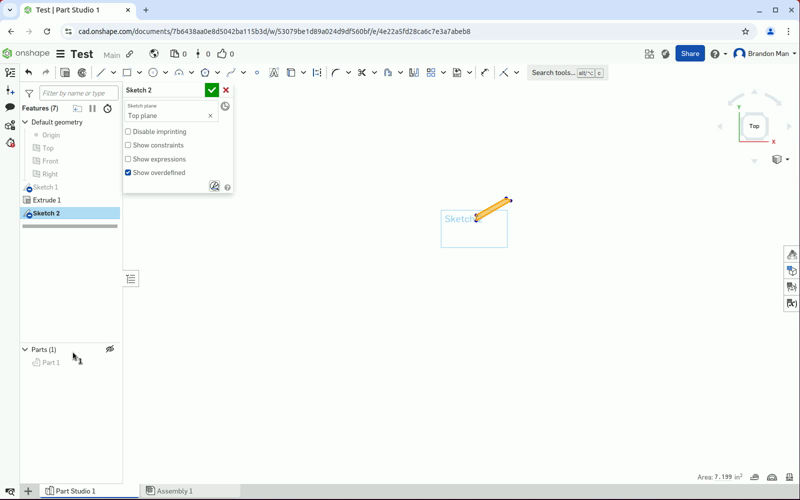
key(shift+y)
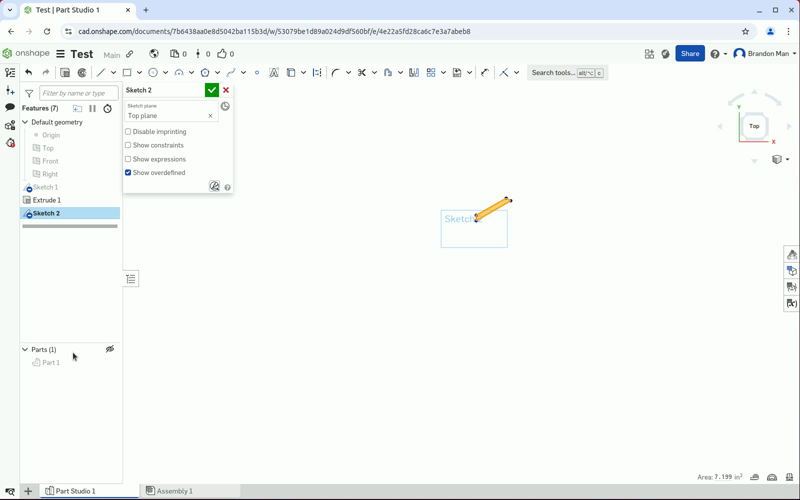
key(shift+e)
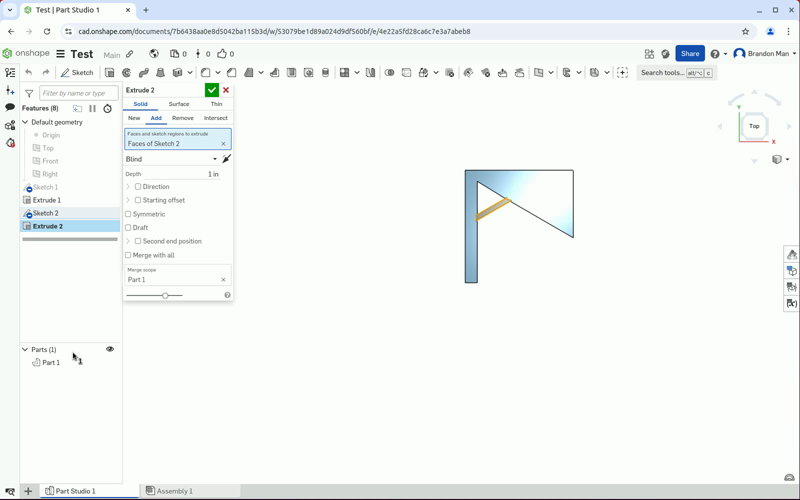
mouse_move(143, 106)
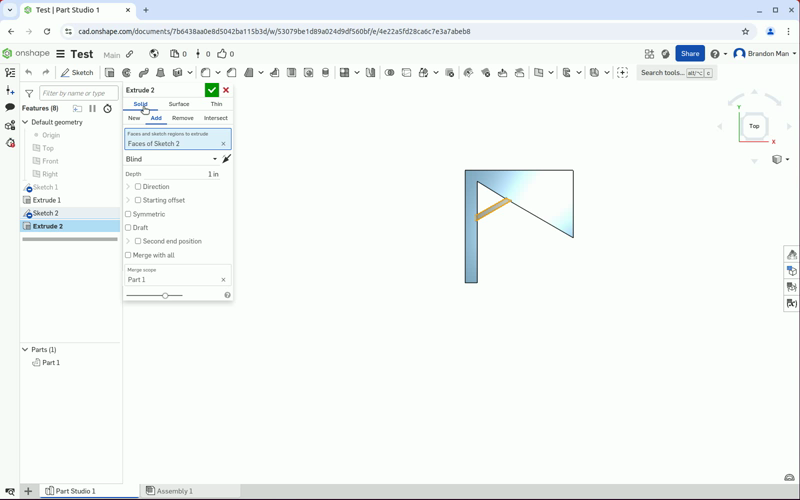
click(143, 106)
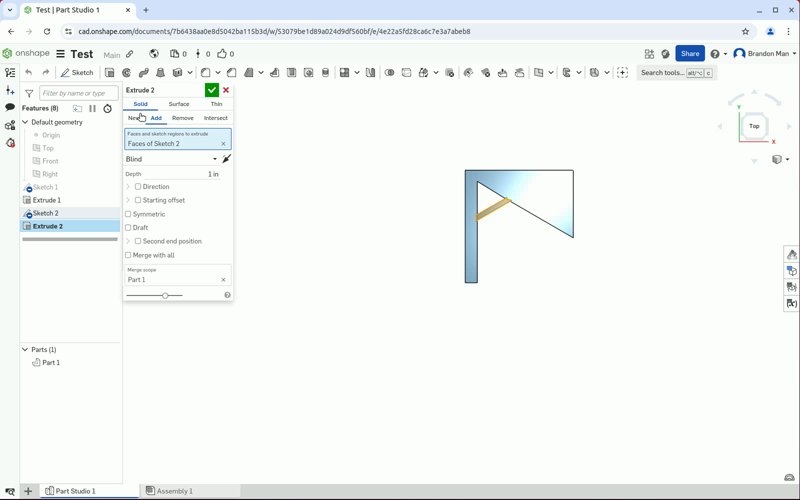
mouse_move(137, 120)
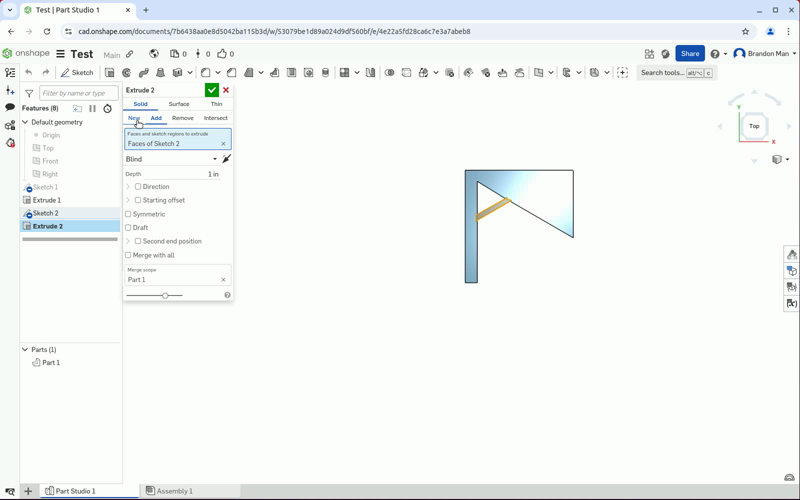
click(137, 120)
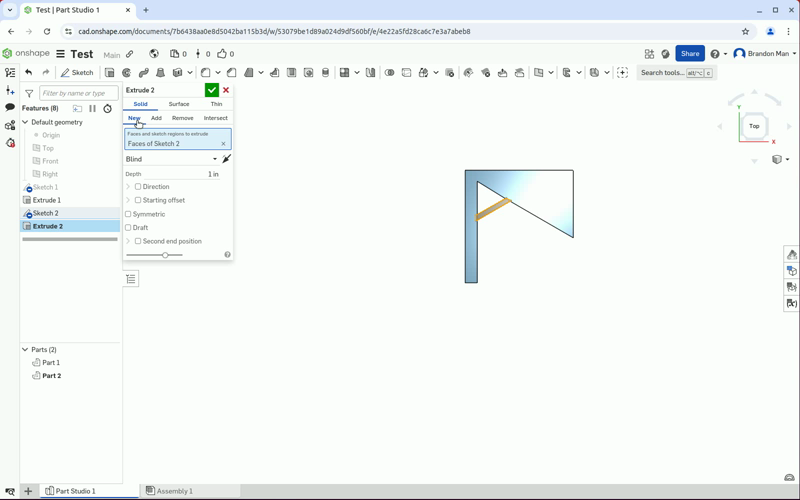
key(tab, 4)
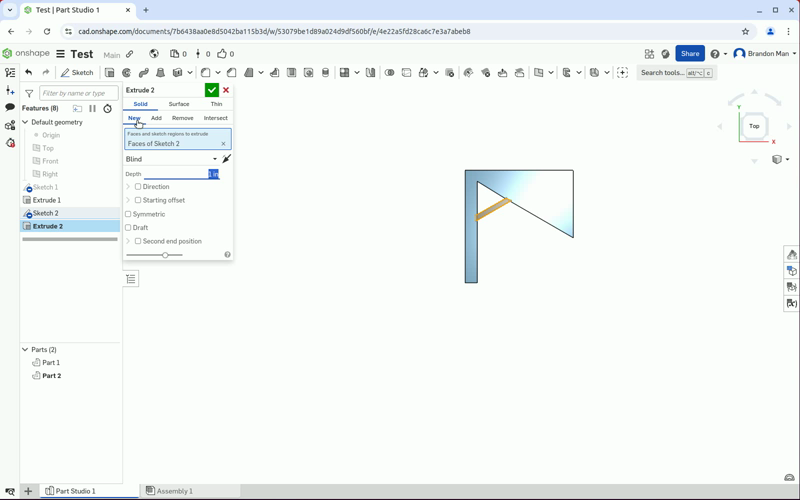
text(0.963)
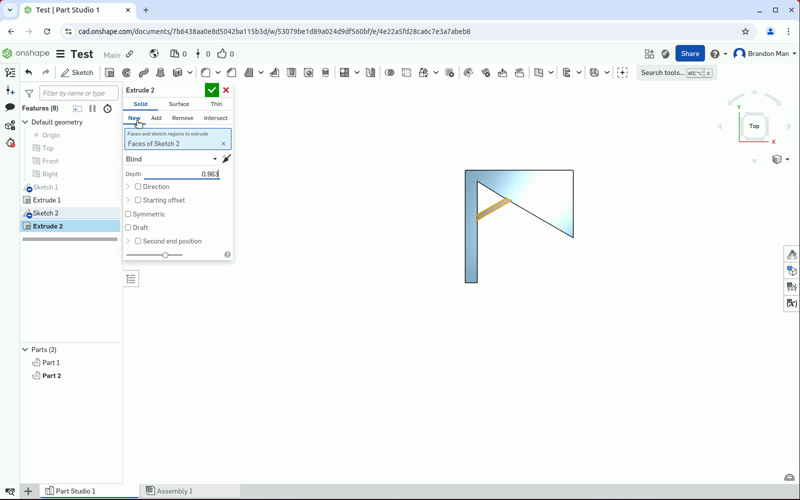
key(enter)
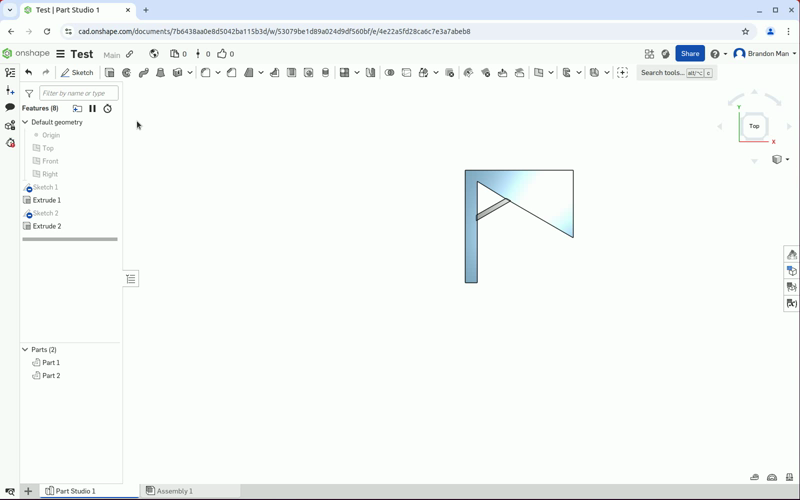
key(shift+h)
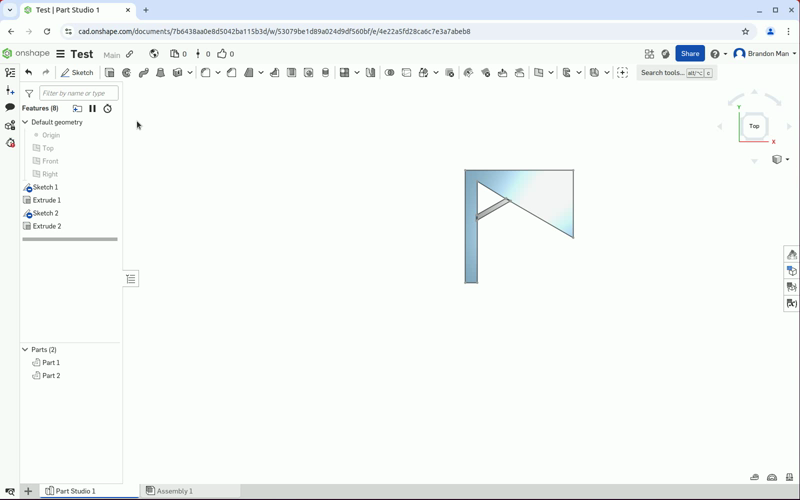
key(shift+h)
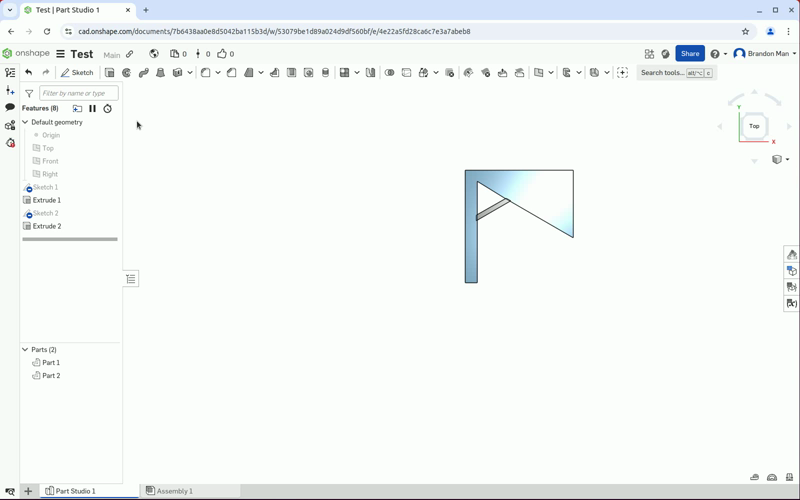
mouse_move(73, 189)
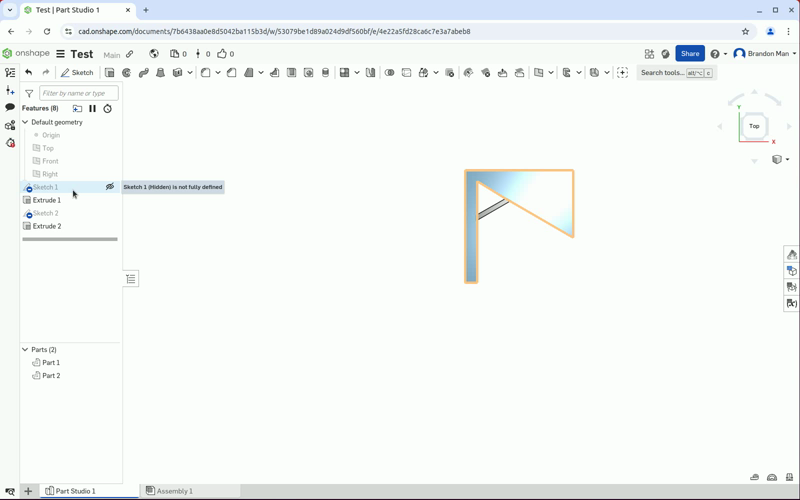
click(73, 189)
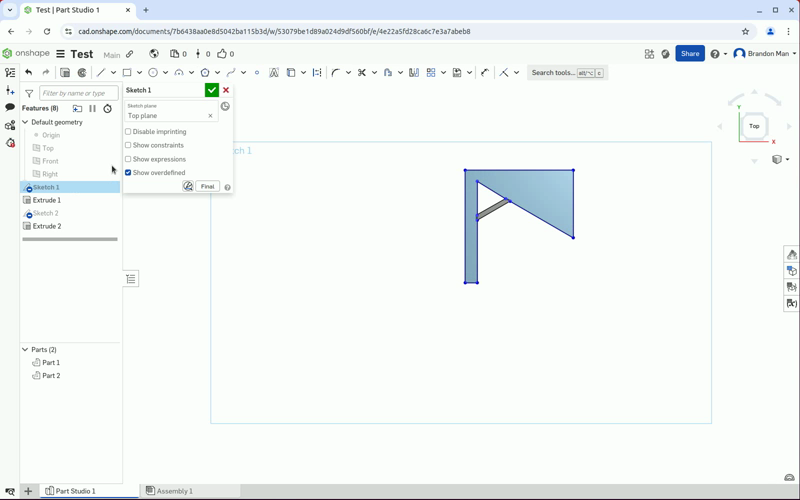
mouse_move(229, 92)
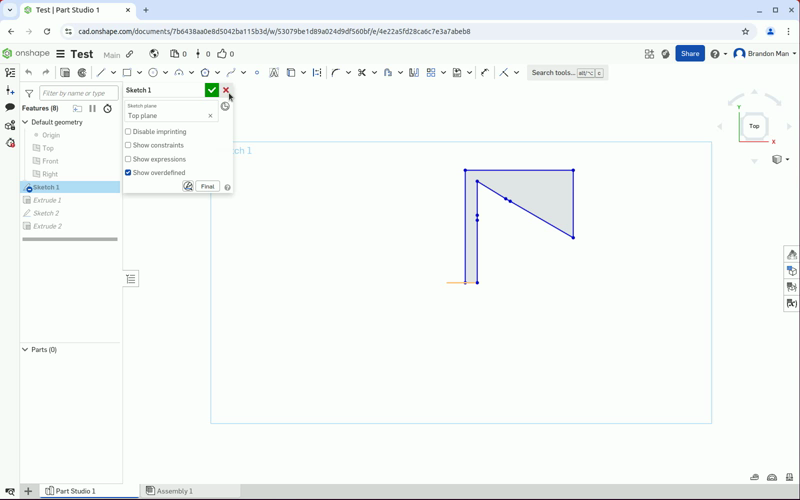
click(229, 92)
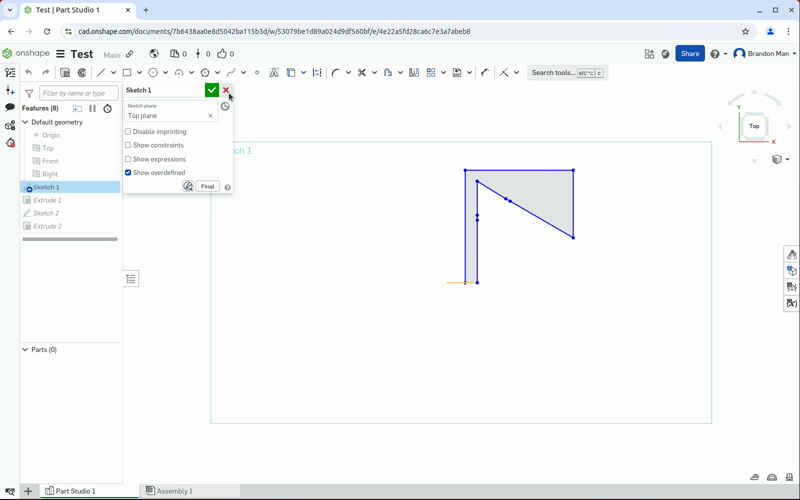
key(shift+s)
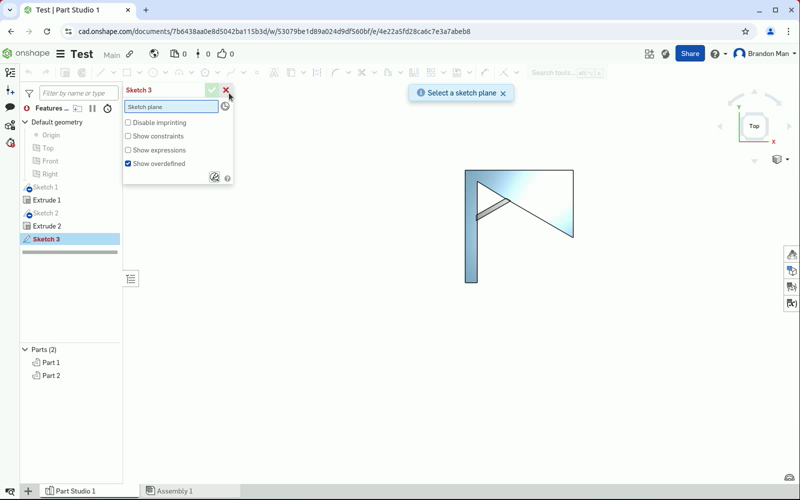
mouse_move(73, 150)
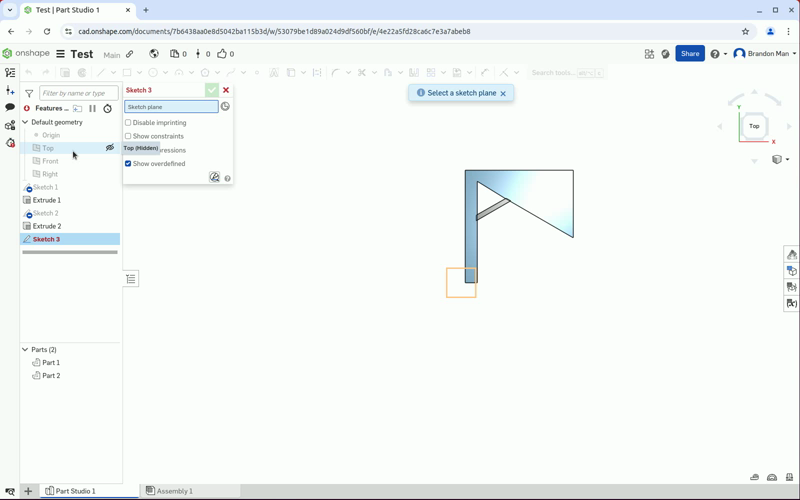
click(73, 150)
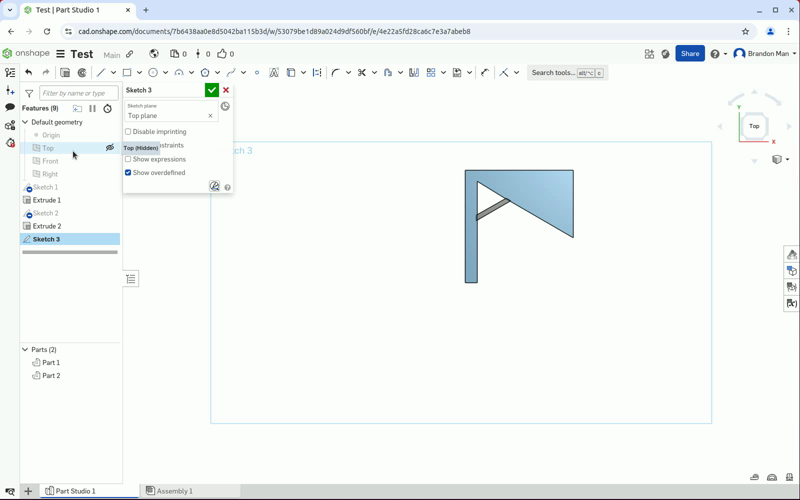
mouse_move(73, 352)
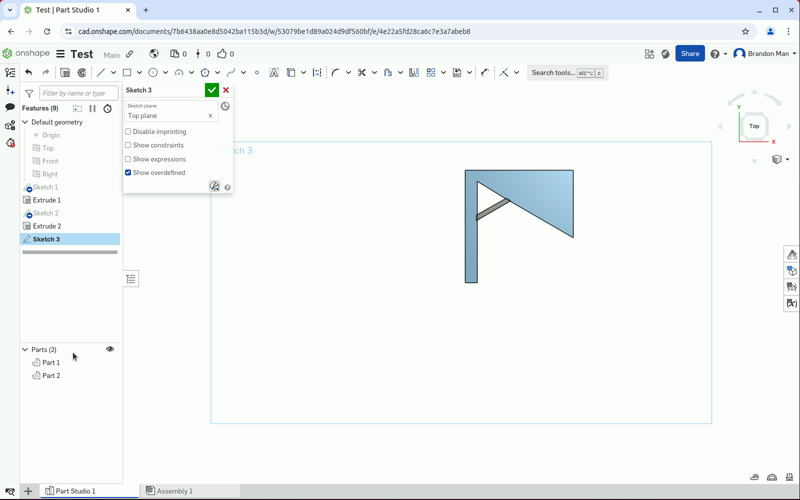
key(y)
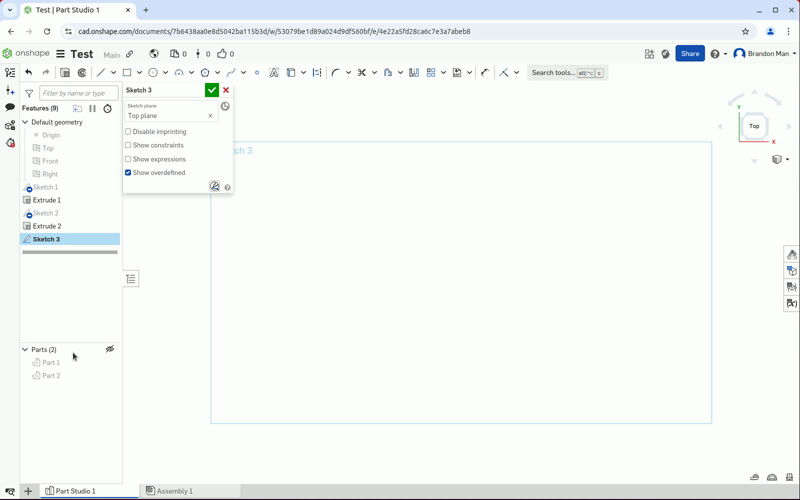
key(l)
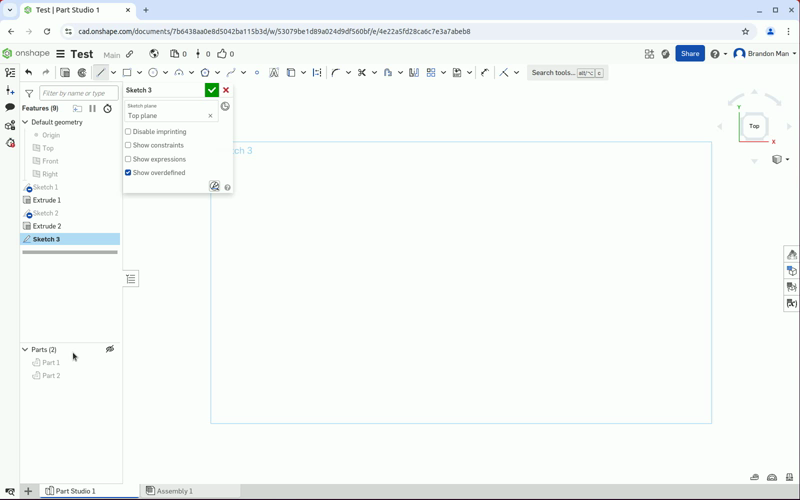
key_down(shift)
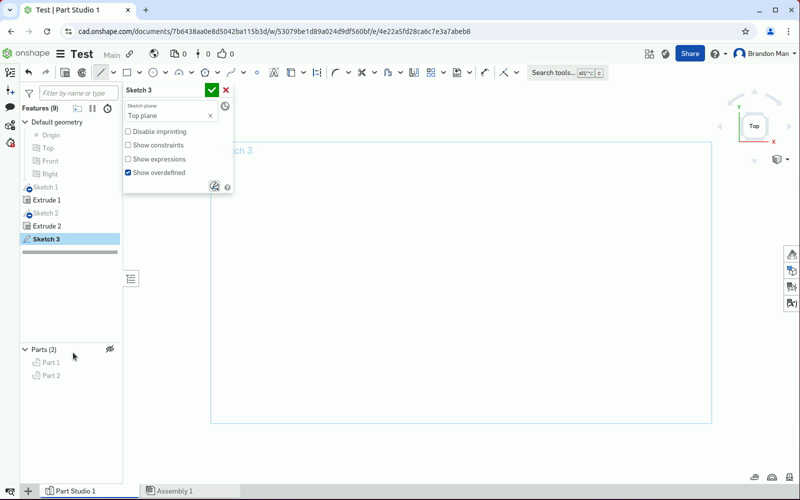
mouse_move(460, 282)
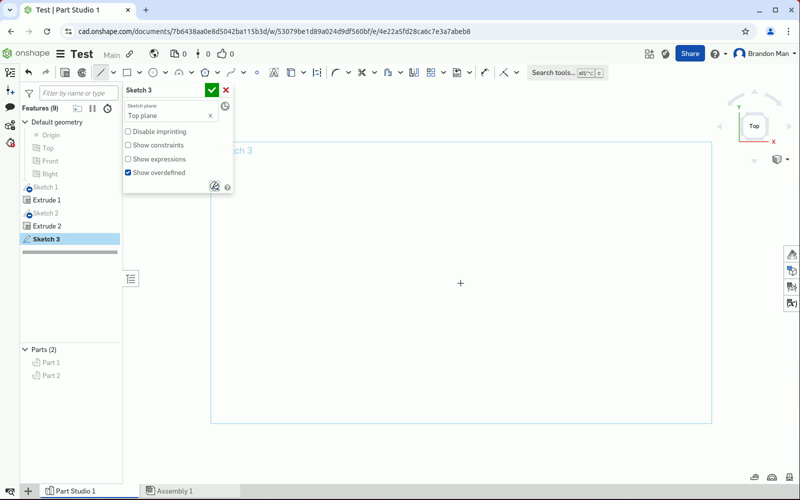
click(460, 282)
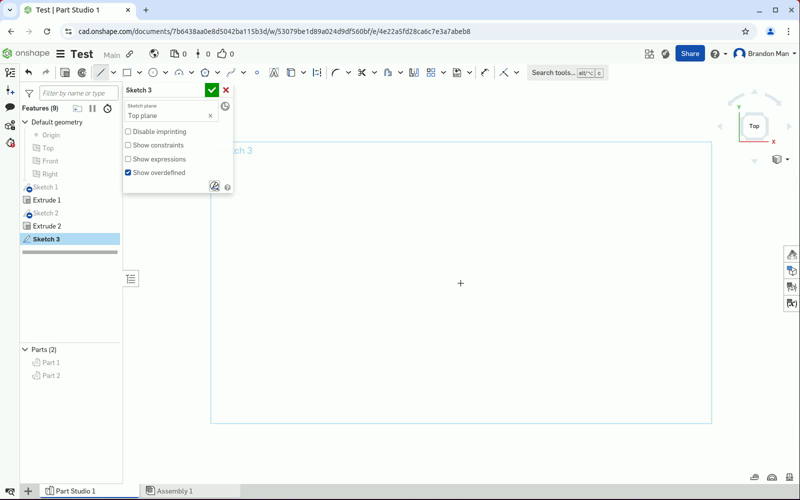
key_up(shift)
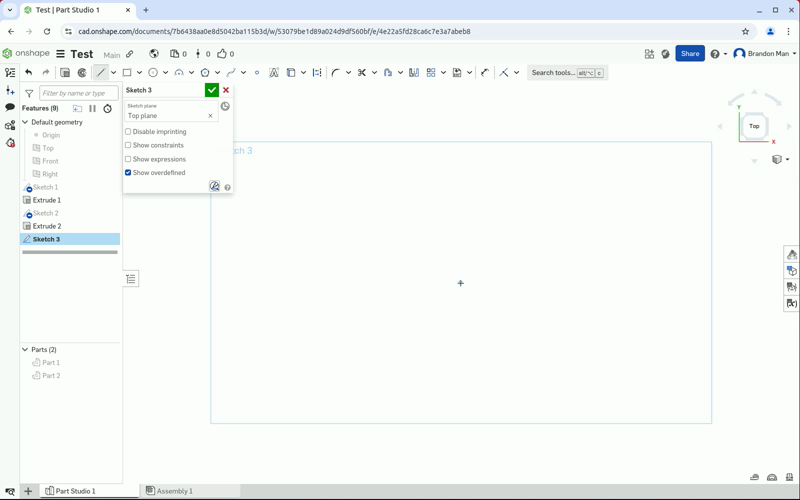
key_down(shift)
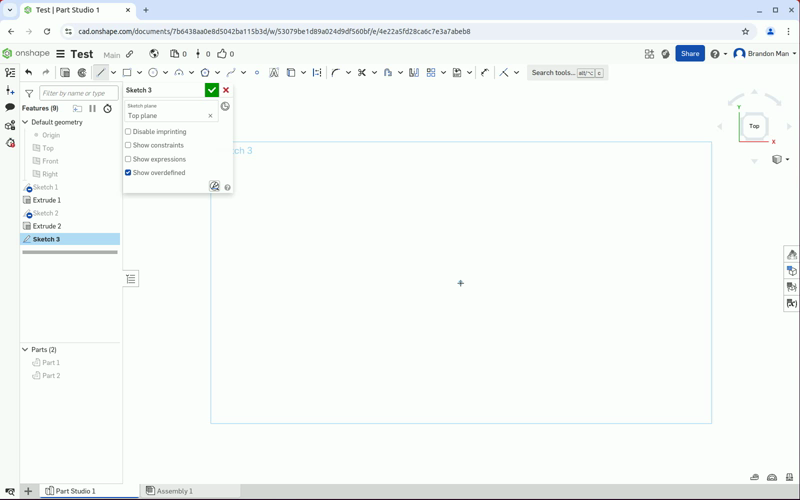
mouse_move(490, 282)
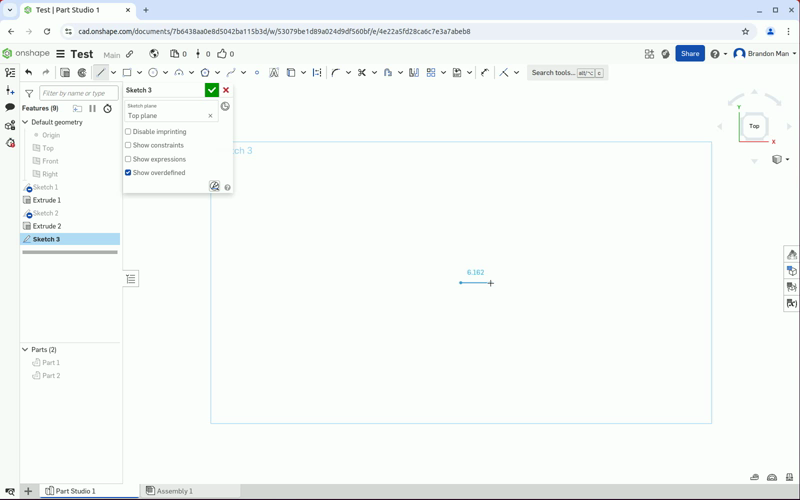
mouse_move(465, 282)
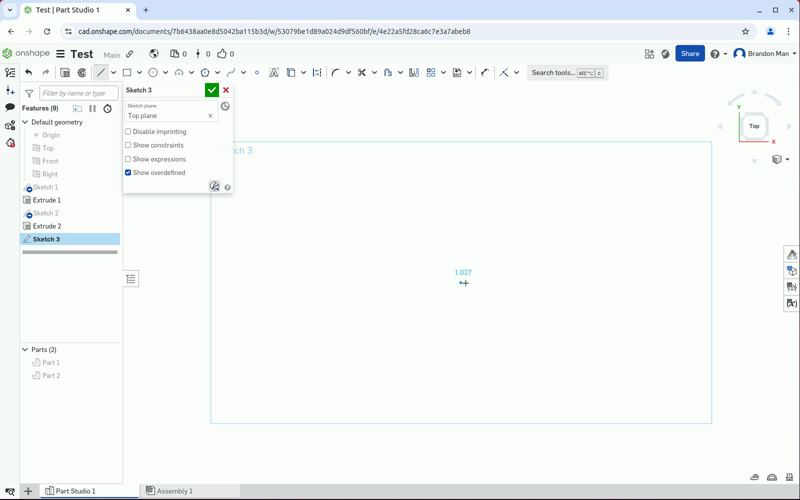
scroll(6)
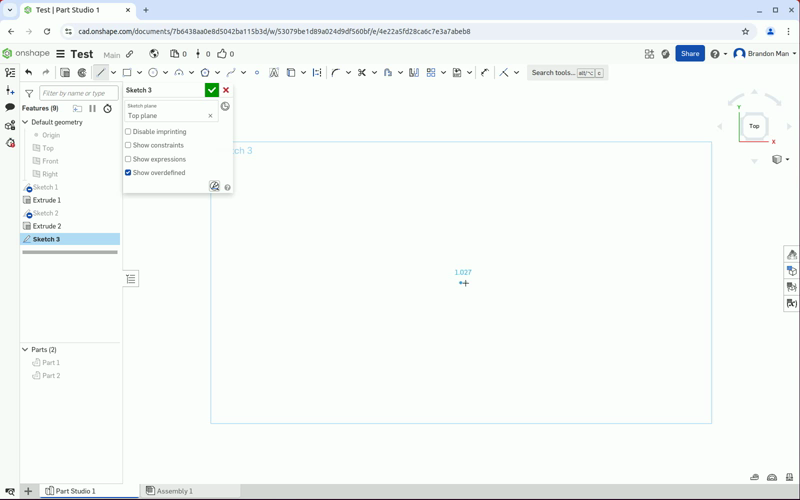
scroll(6)
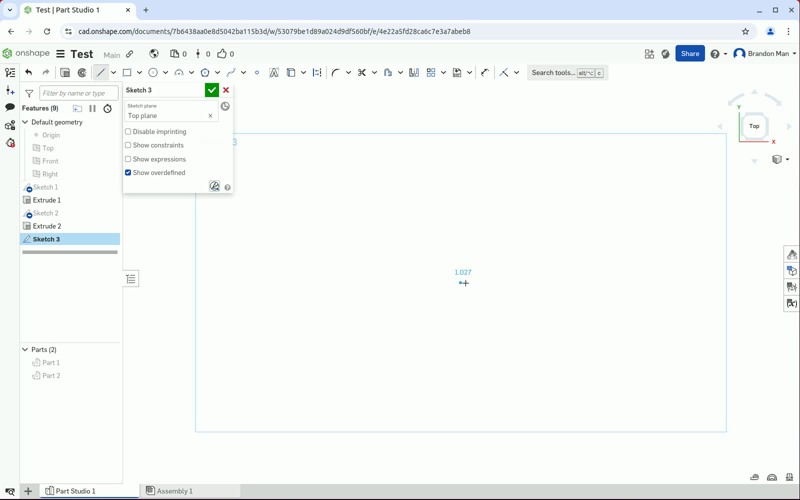
scroll(6)
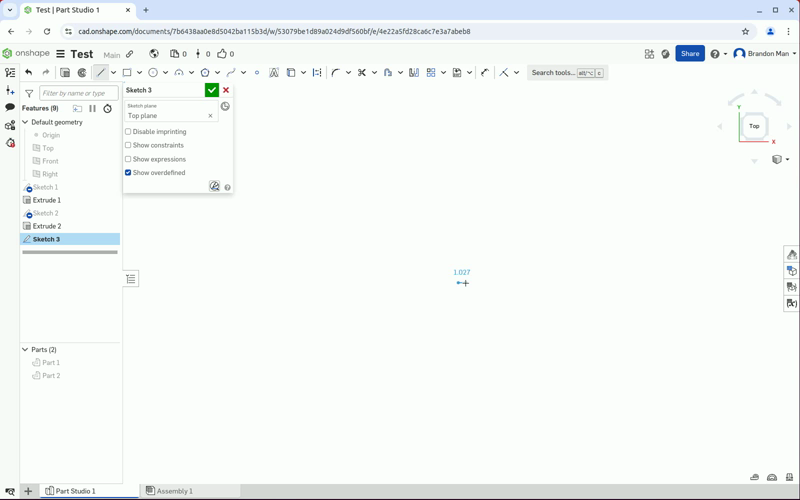
scroll(6)
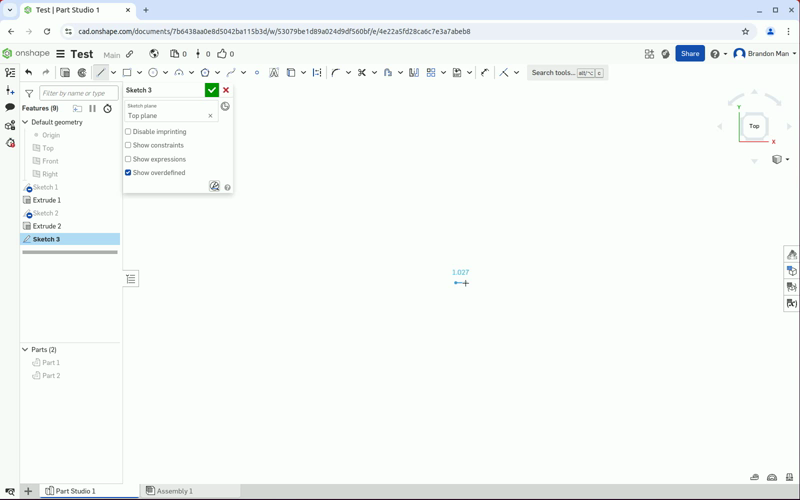
scroll(6)
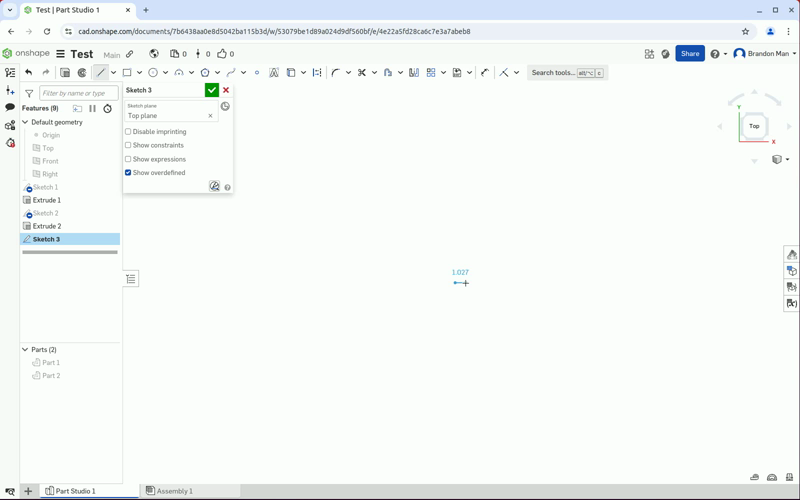
scroll(6)
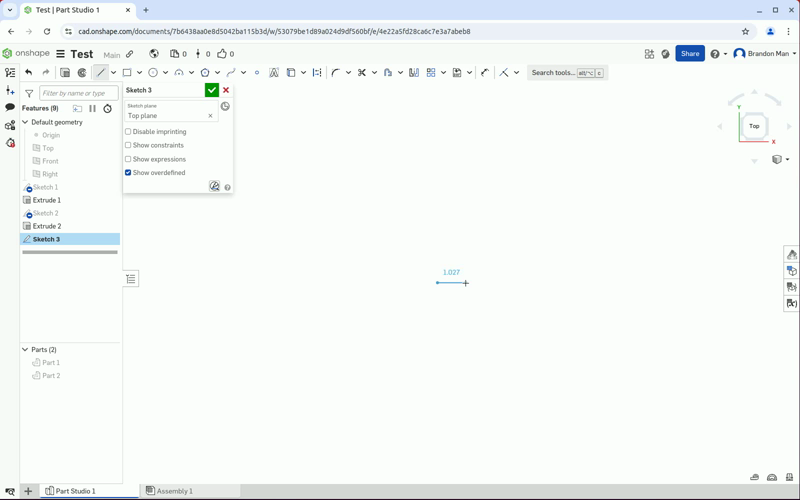
scroll(6)
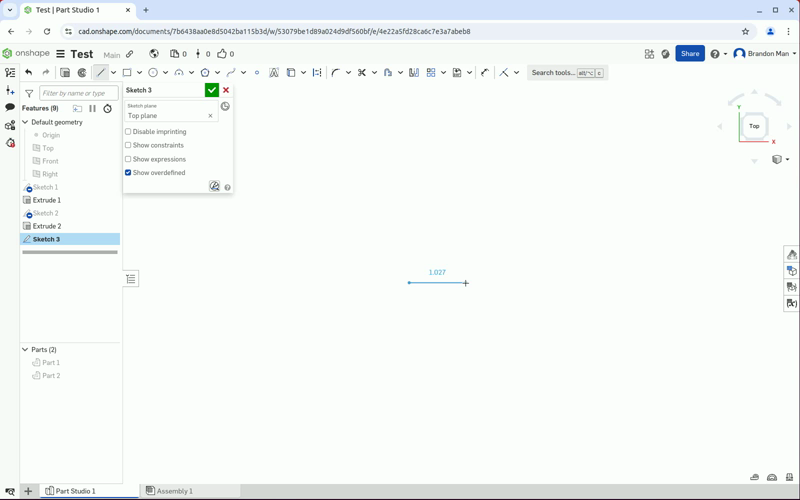
click(465, 282)
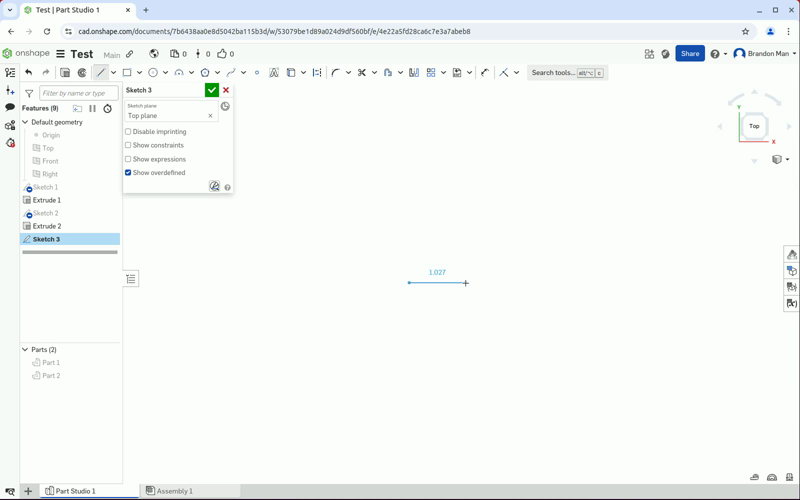
scroll(-6)
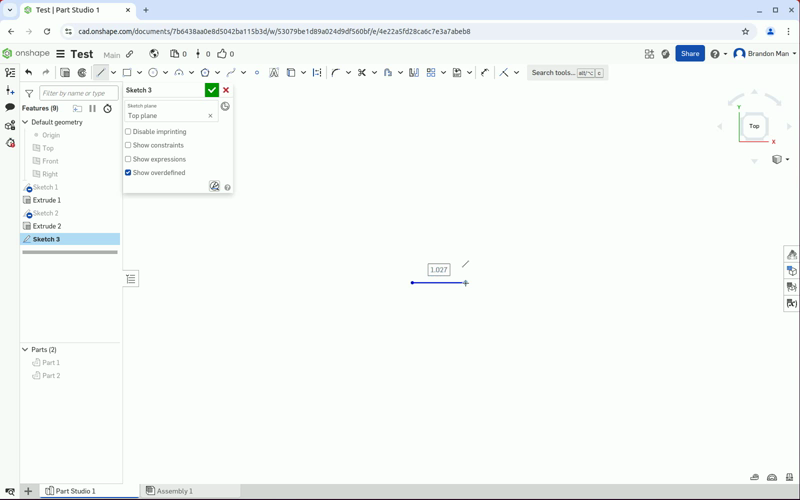
scroll(-6)
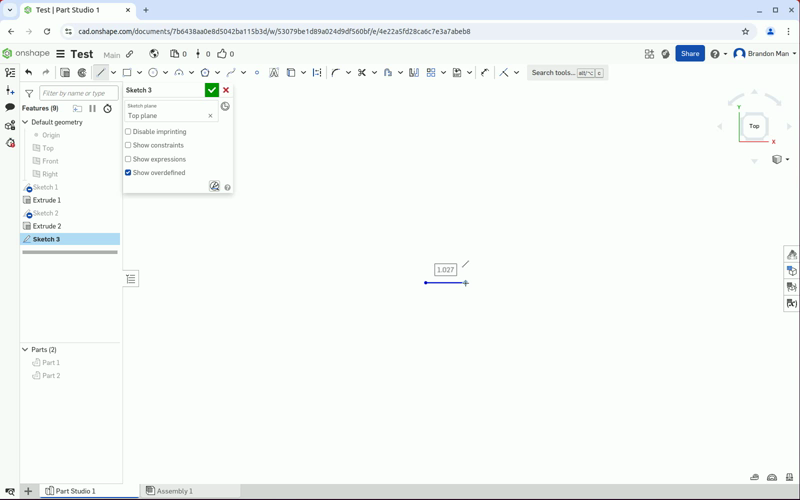
scroll(-6)
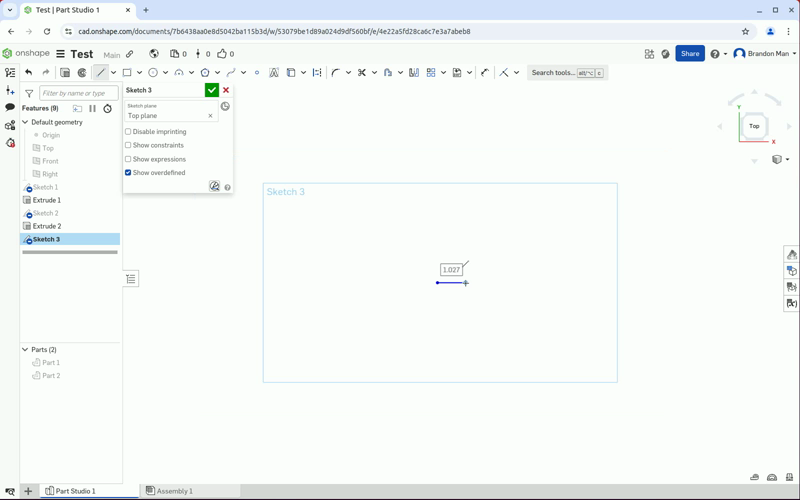
scroll(-6)
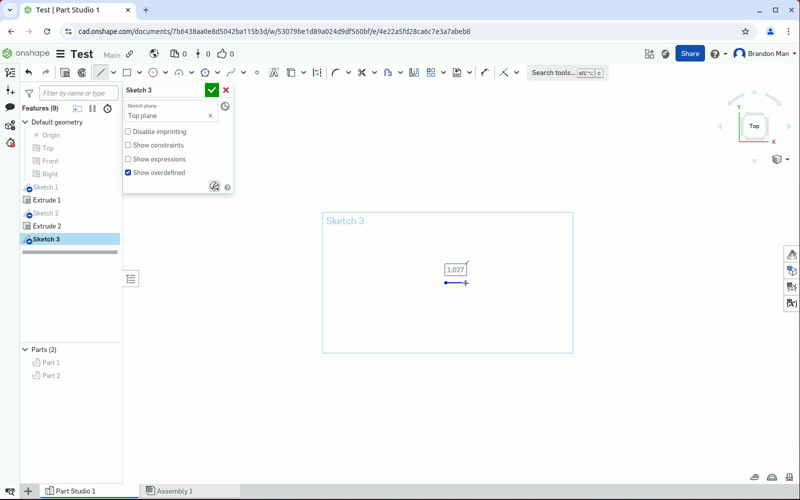
scroll(-6)
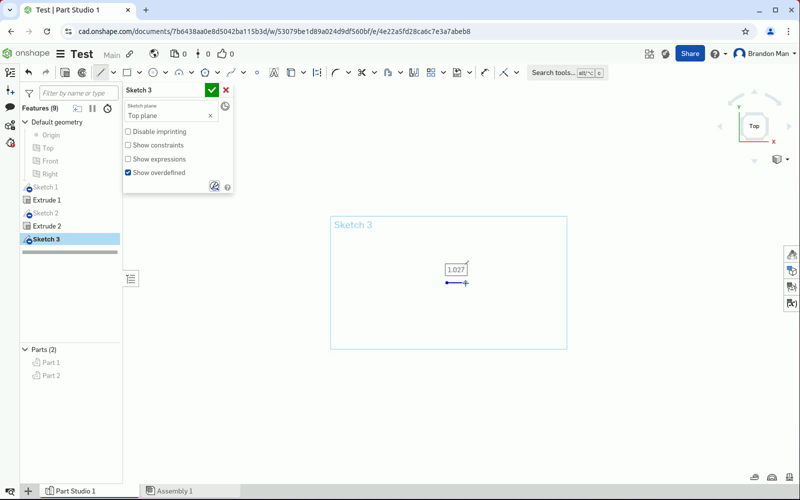
scroll(-6)
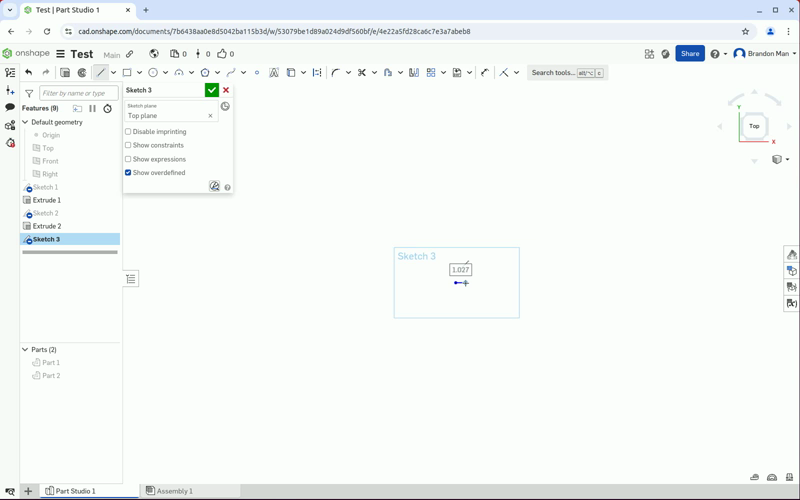
scroll(-6)
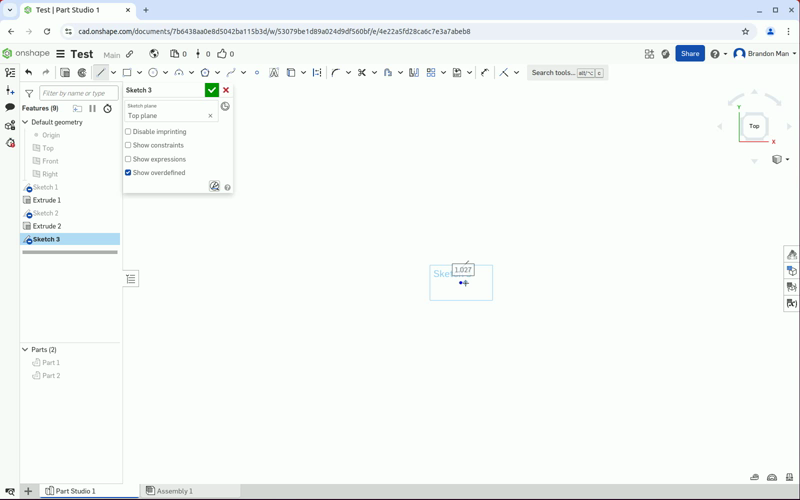
key_up(shift)
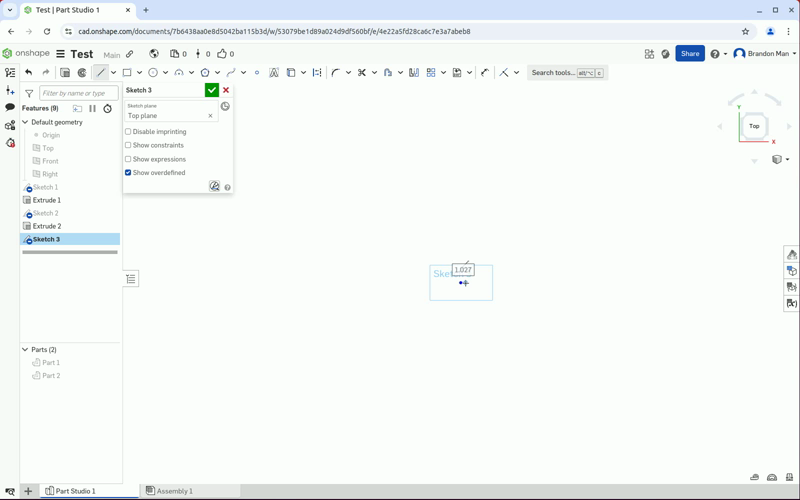
key_down(shift)
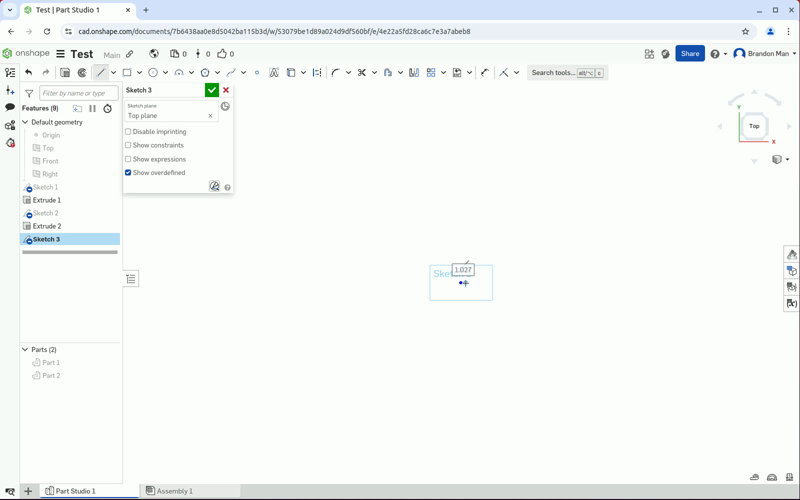
mouse_move(465, 170)
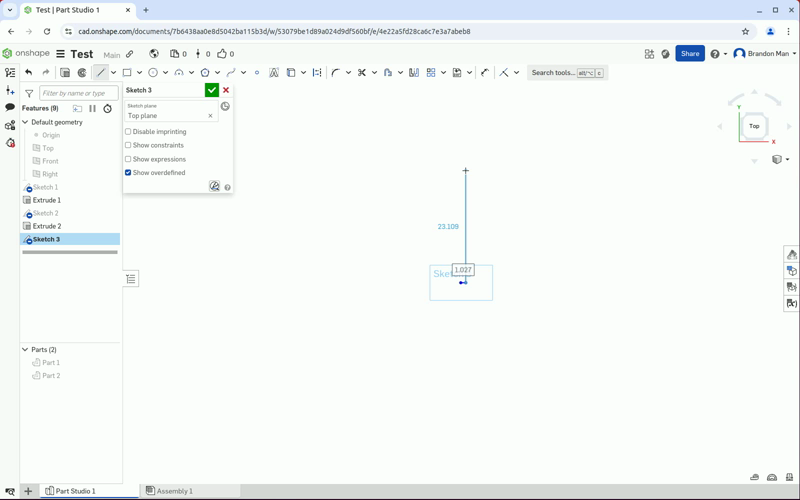
click(465, 170)
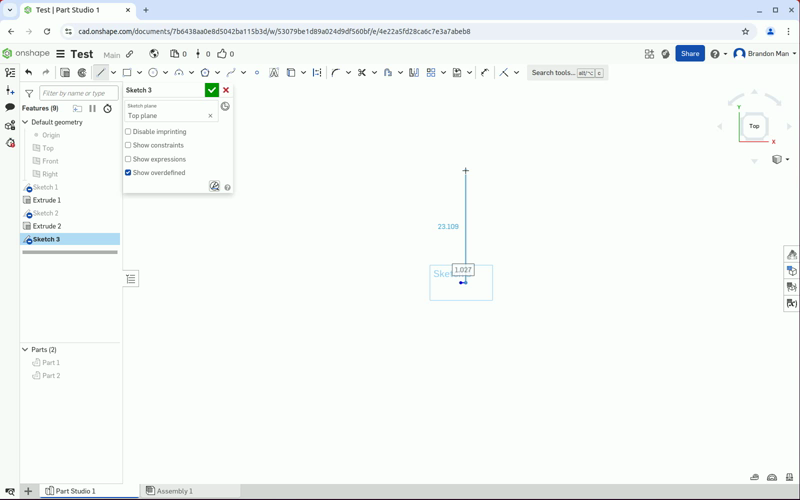
key_up(shift)
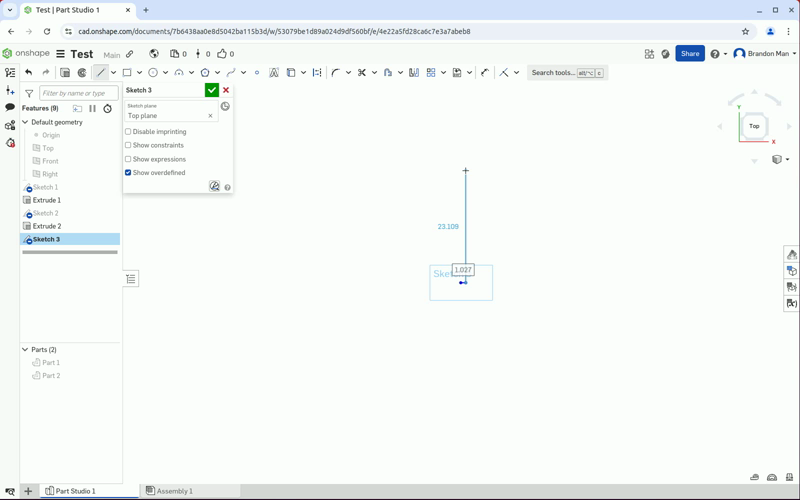
key_down(shift)
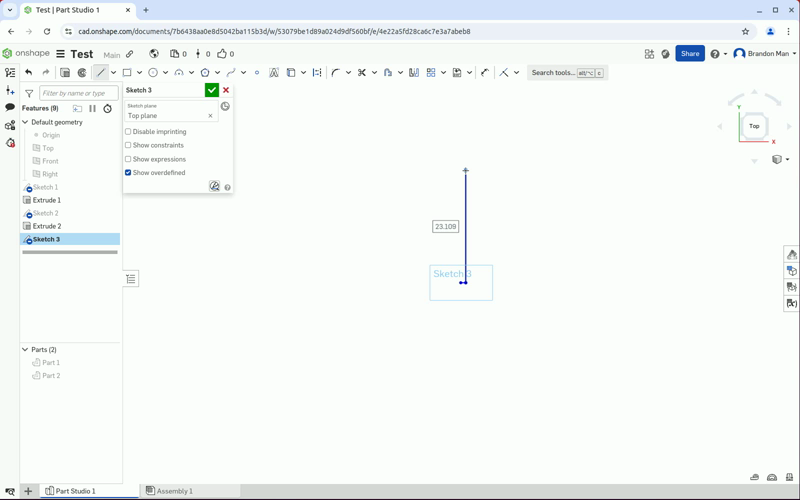
mouse_move(495, 170)
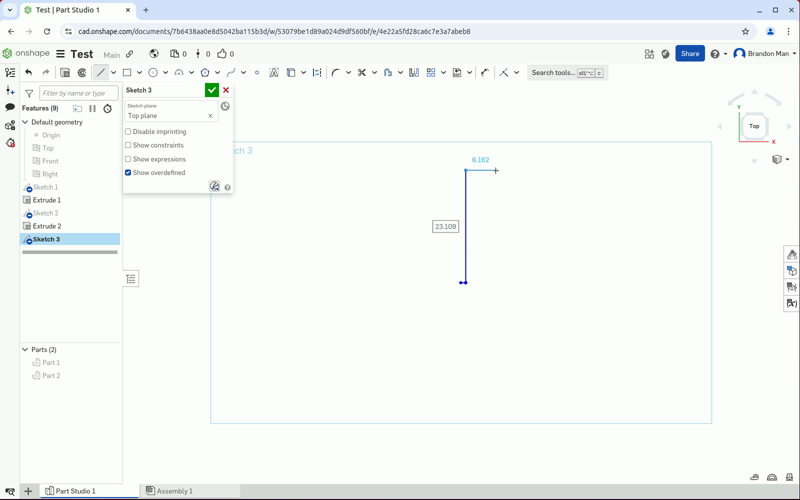
mouse_move(460, 170)
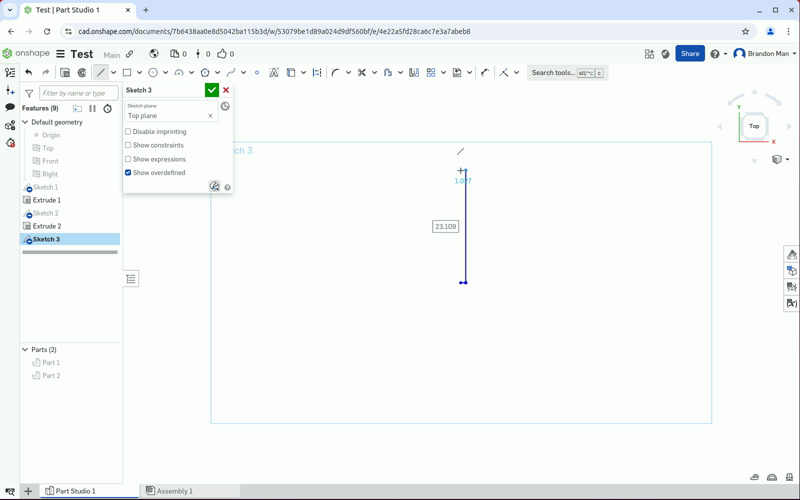
scroll(6)
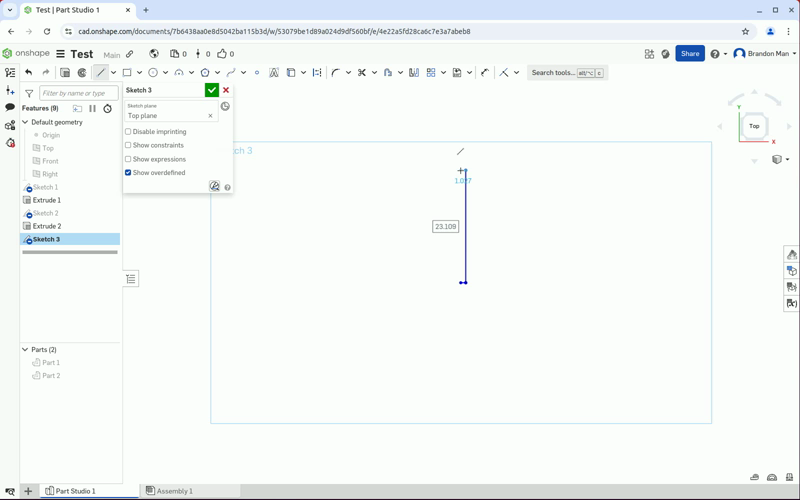
scroll(6)
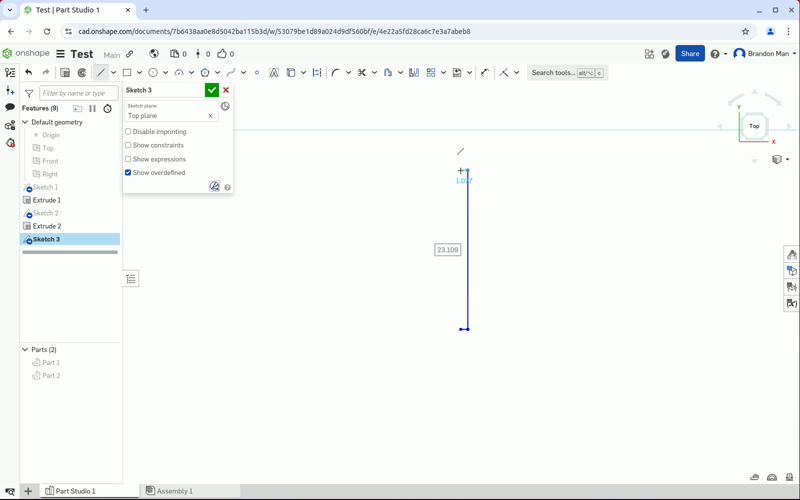
scroll(6)
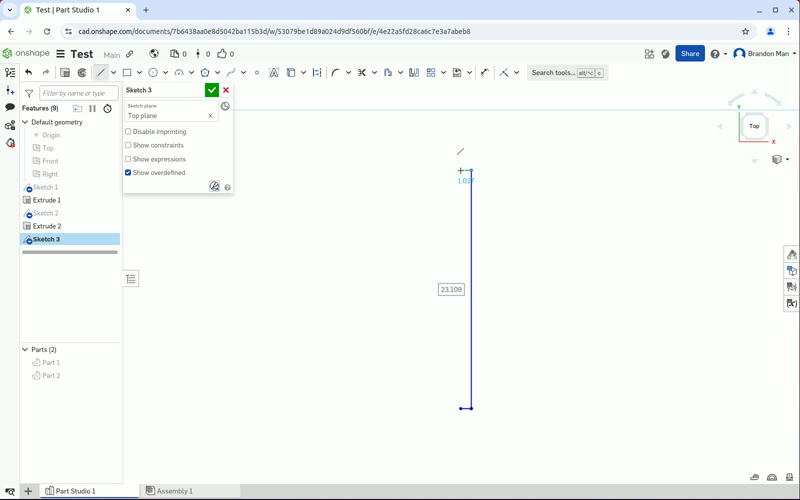
scroll(6)
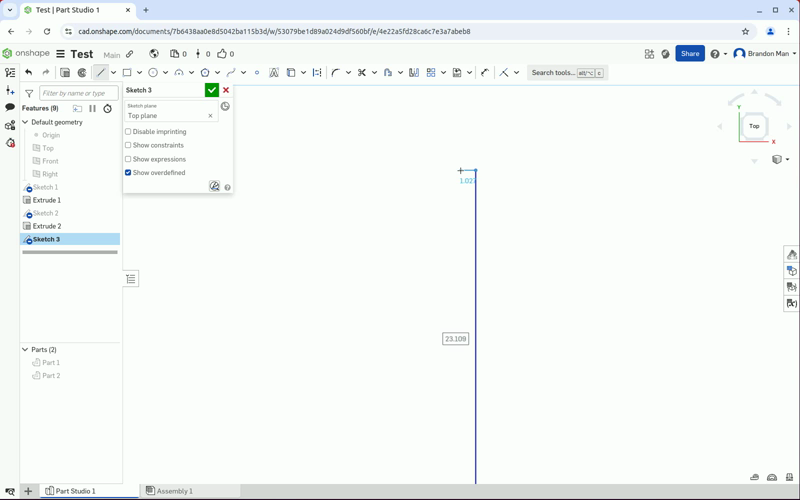
scroll(6)
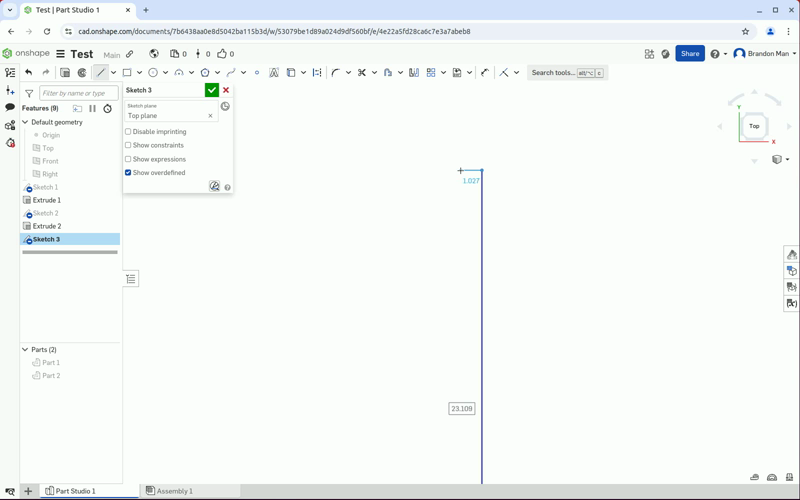
scroll(6)
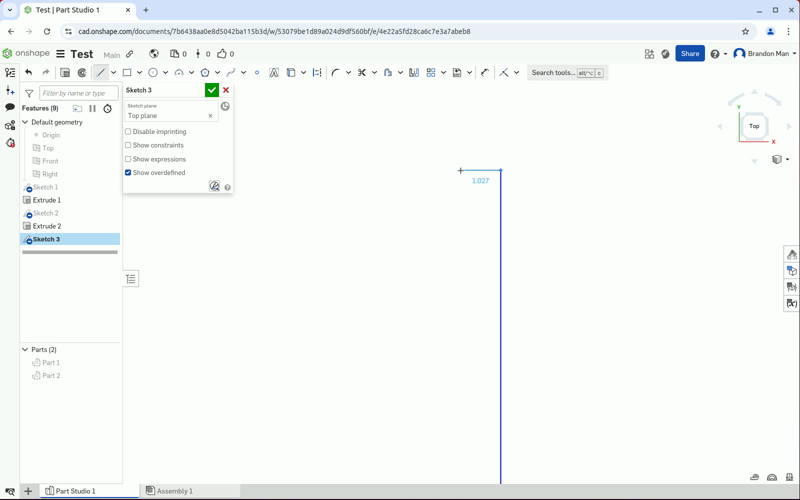
scroll(6)
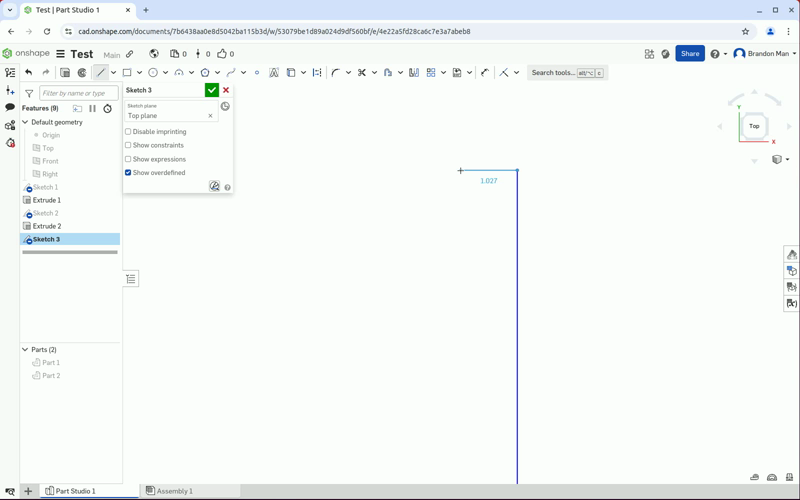
click(460, 170)
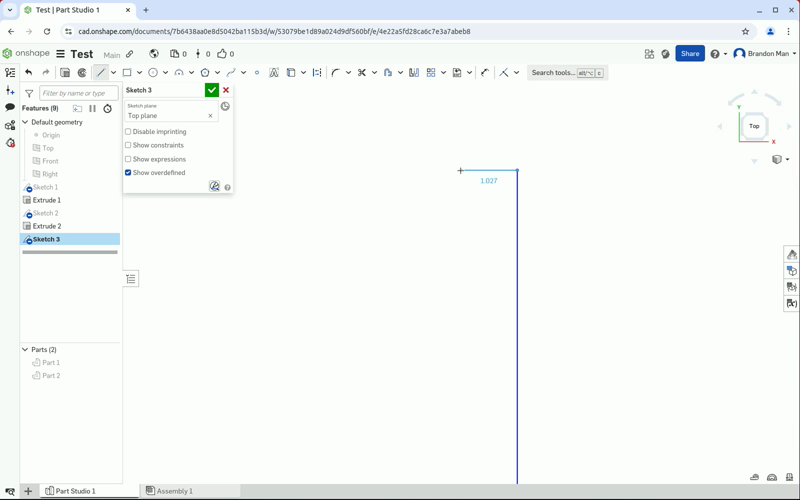
scroll(-6)
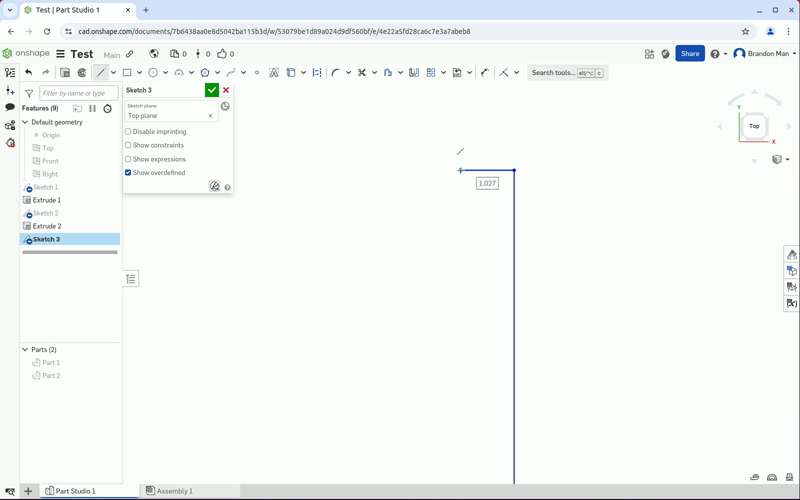
scroll(-6)
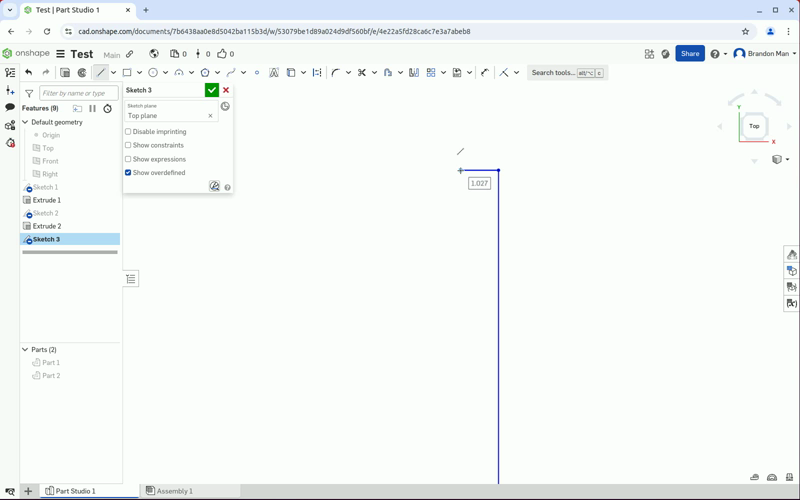
scroll(-6)
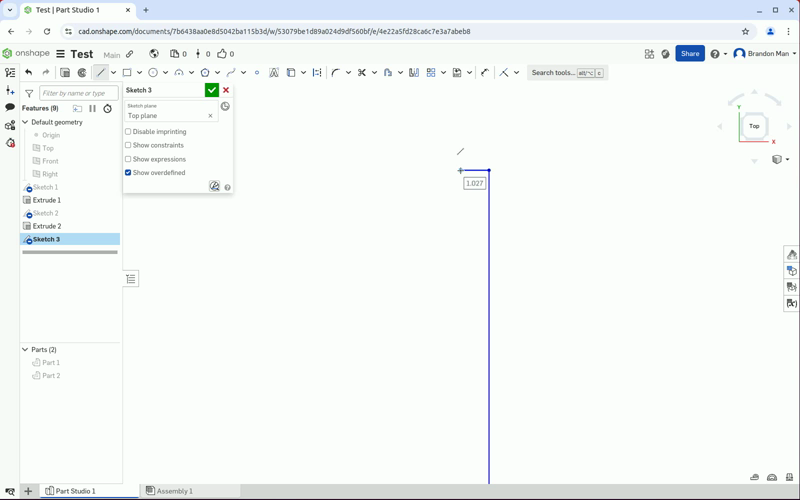
scroll(-6)
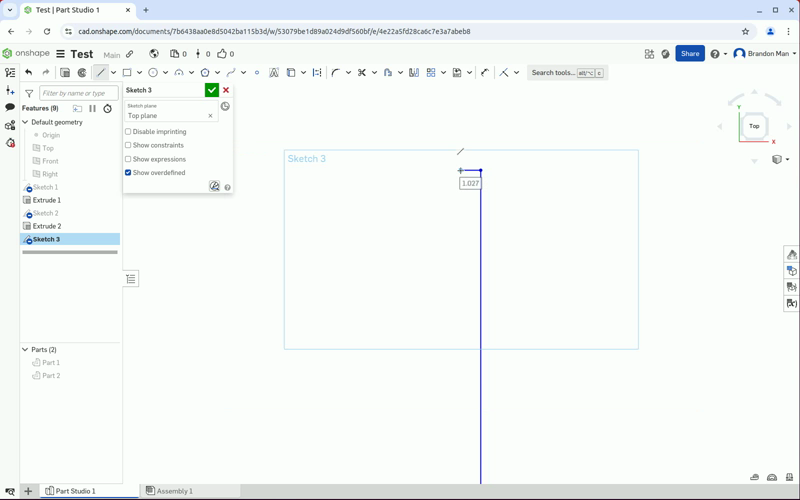
scroll(-6)
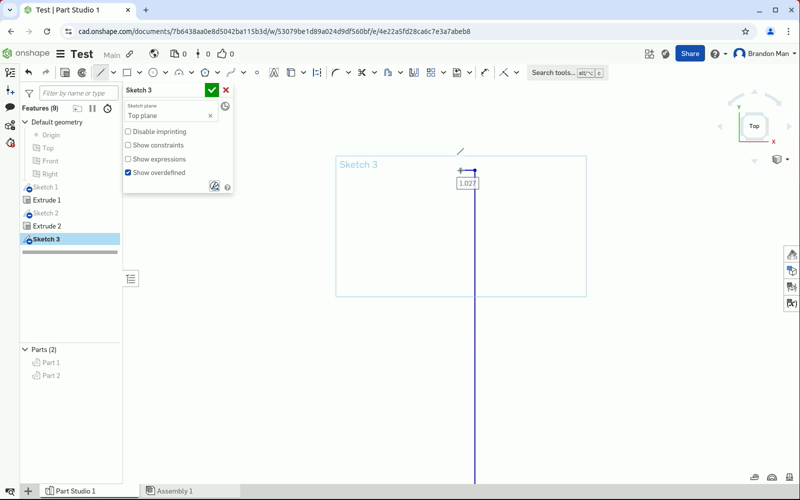
scroll(-6)
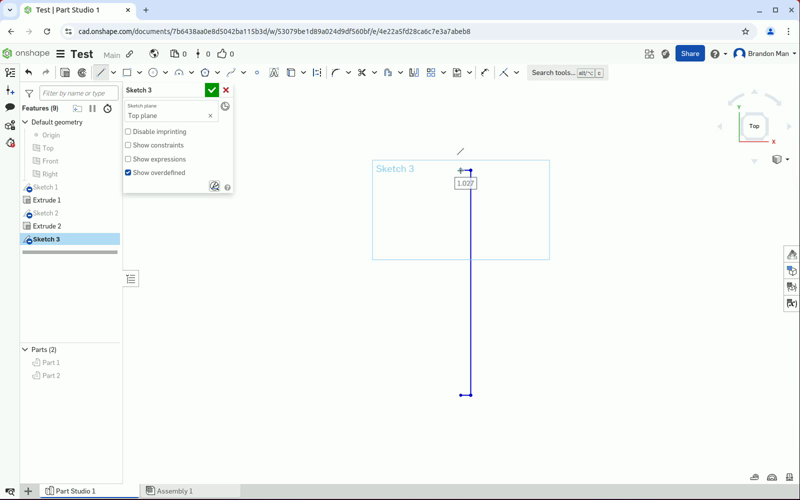
scroll(-6)
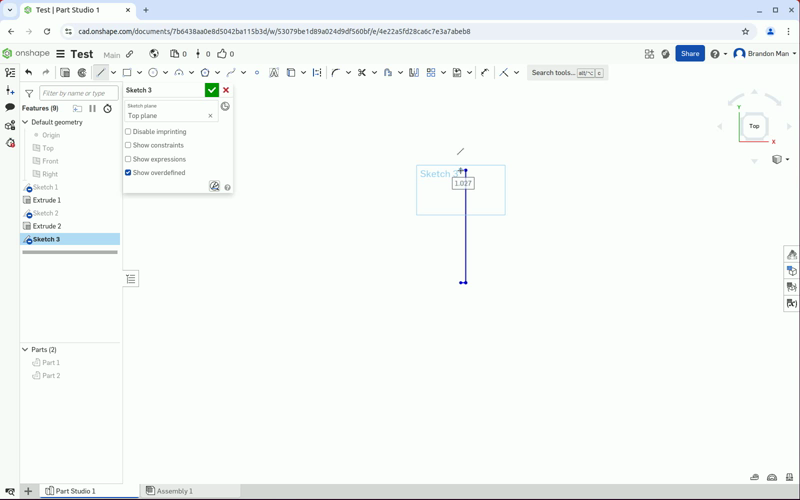
key_up(shift)
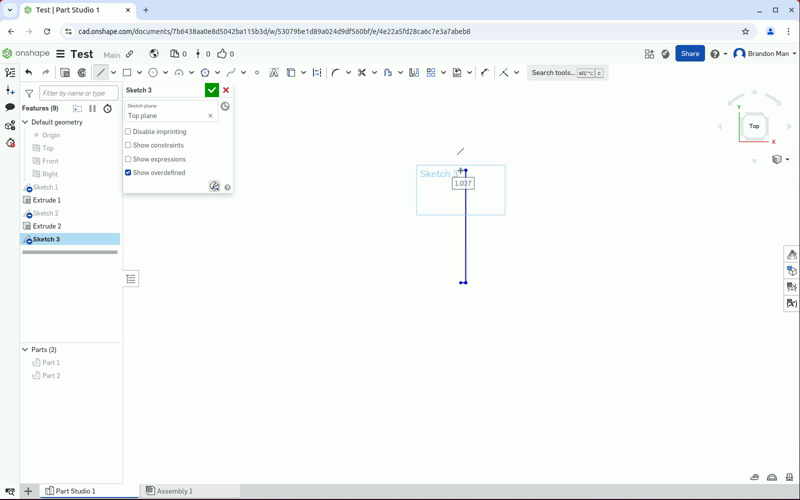
key_down(shift)
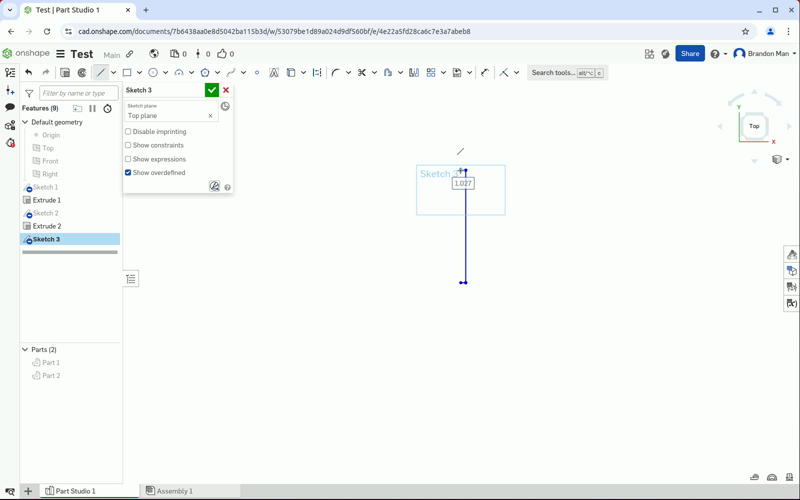
mouse_move(460, 282)
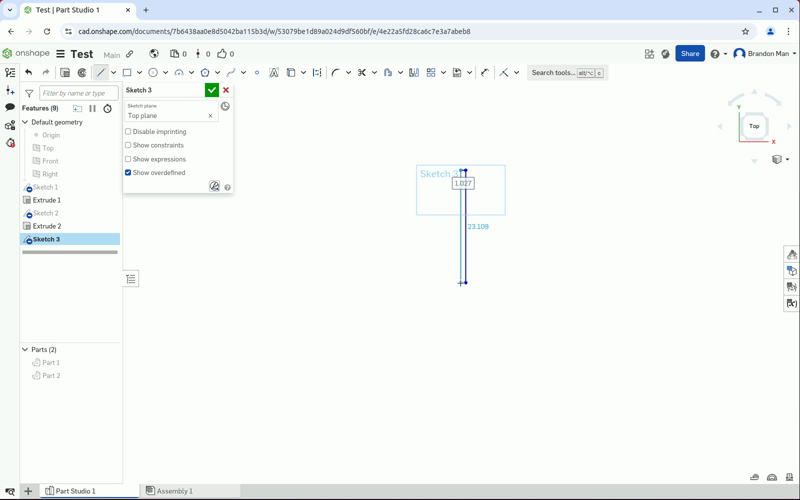
key_up(shift)
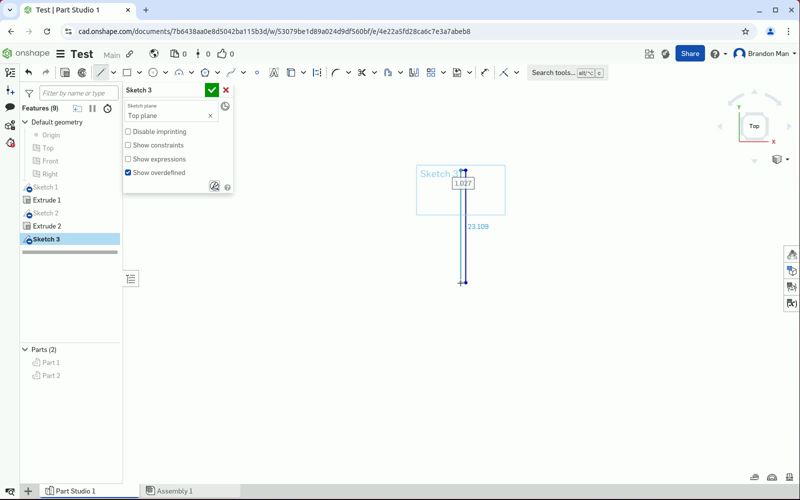
click(460, 282)
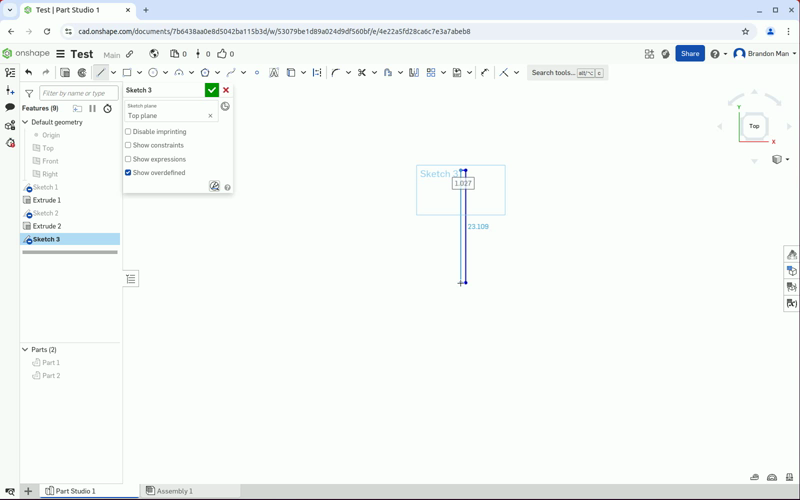
key(esc)
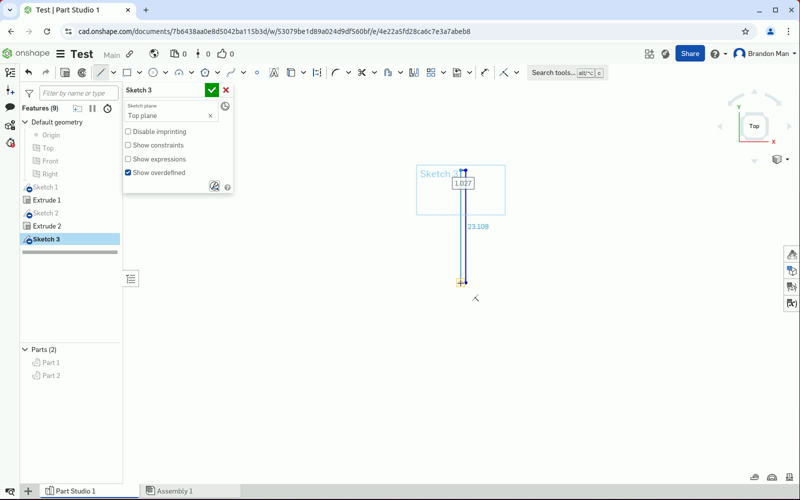
mouse_move(463, 202)
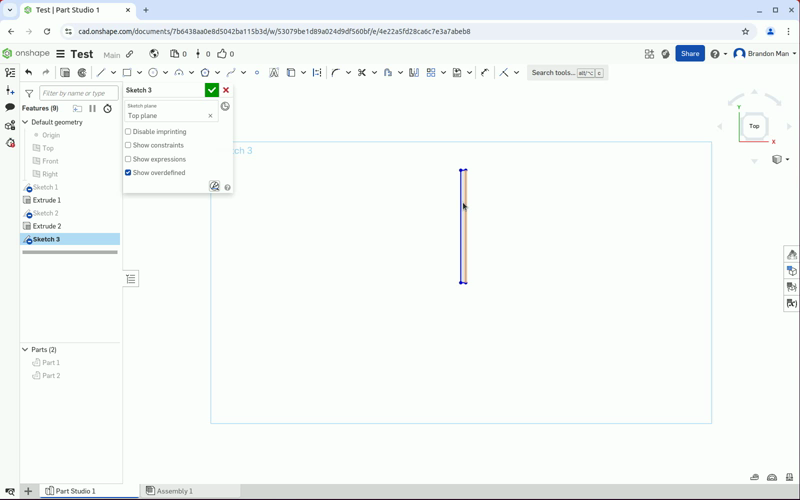
scroll(6)
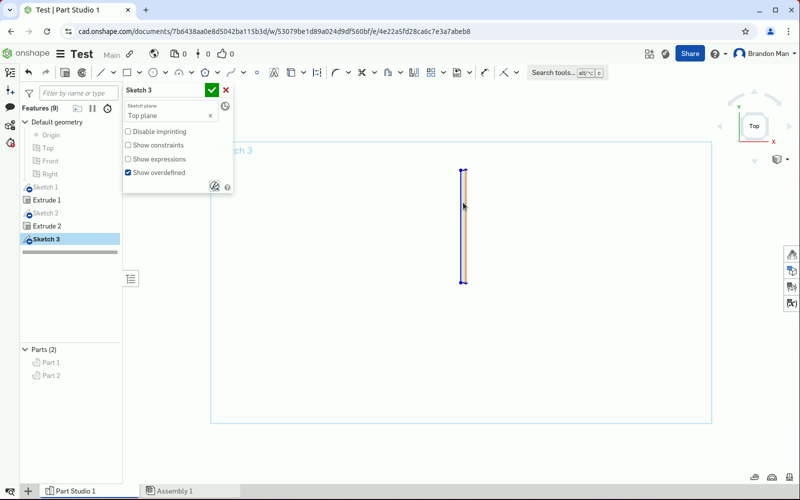
scroll(6)
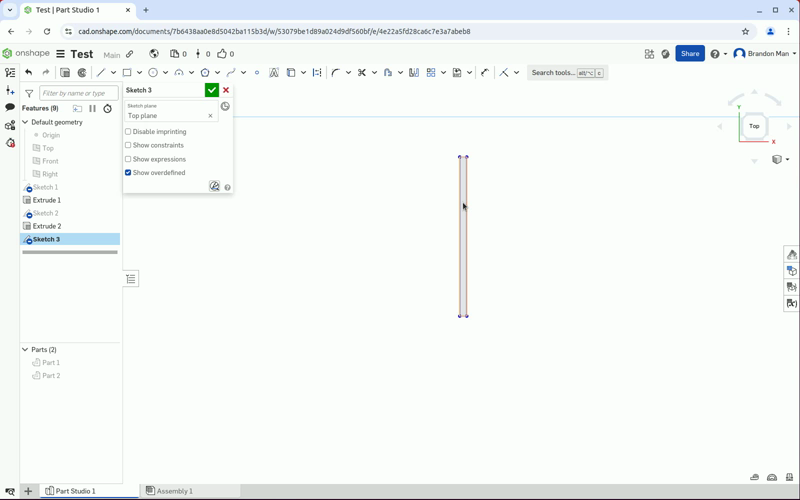
scroll(6)
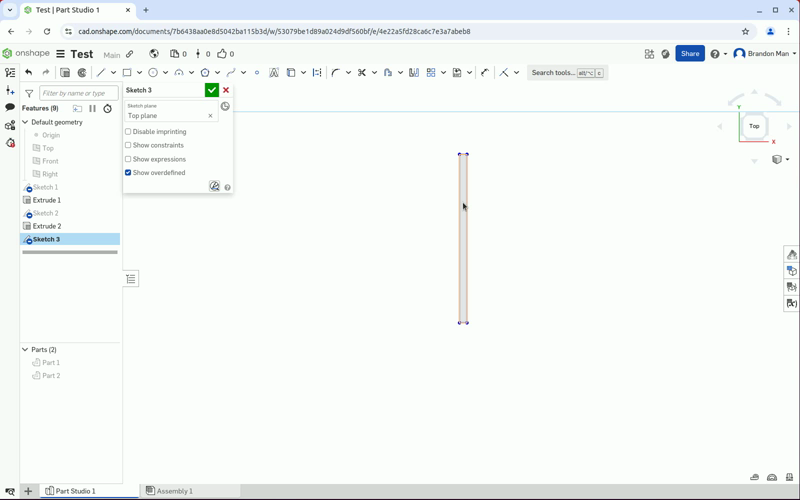
scroll(6)
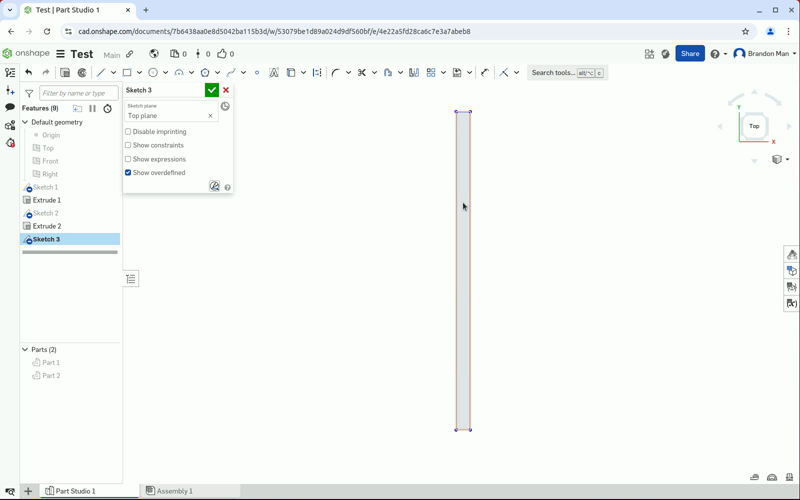
scroll(6)
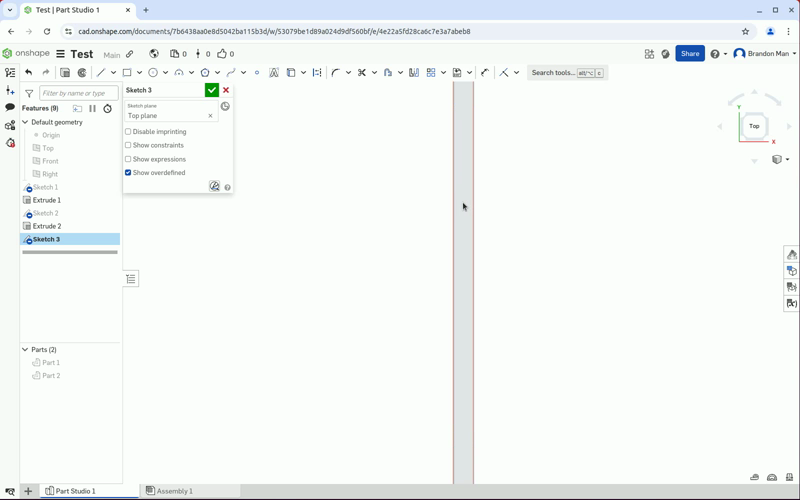
scroll(6)
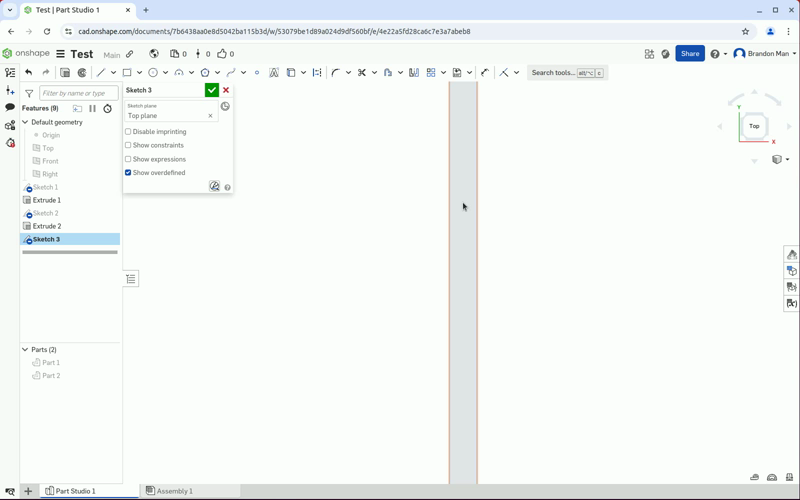
scroll(6)
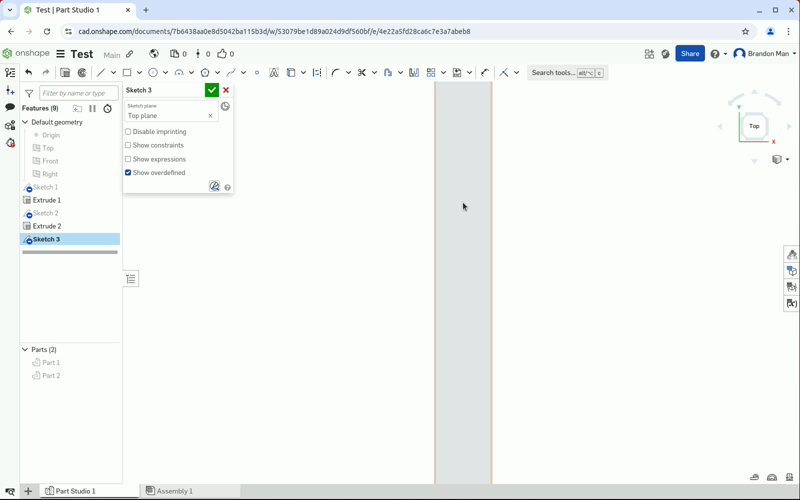
click(463, 202)
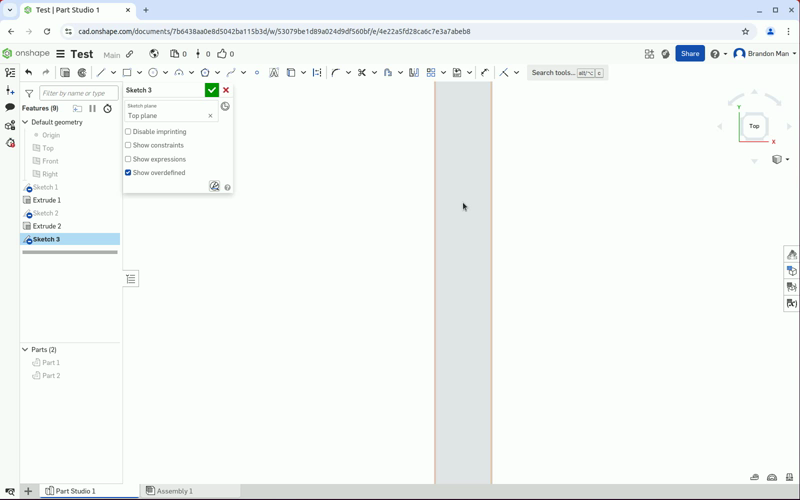
scroll(-6)
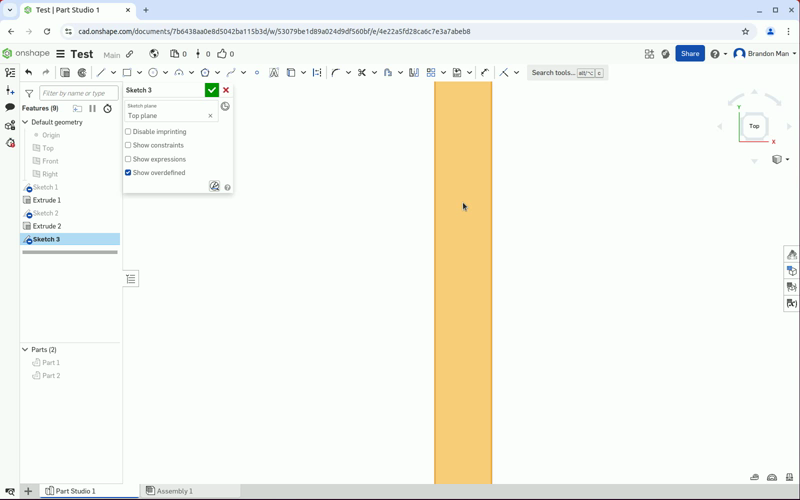
scroll(-6)
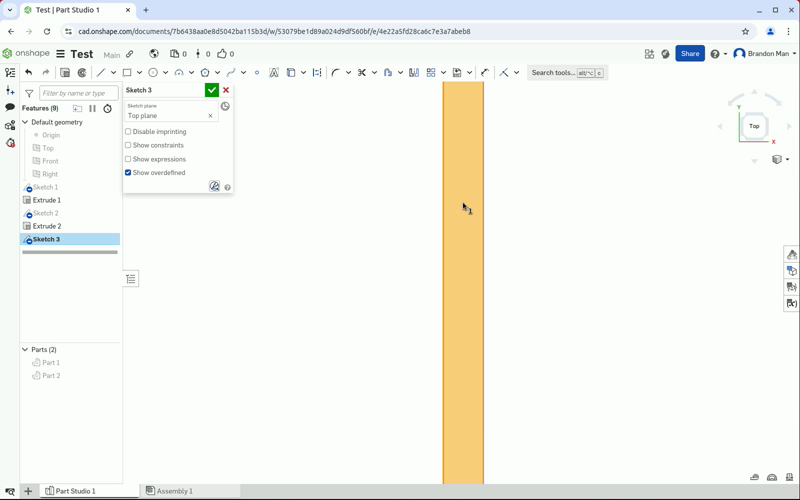
scroll(-6)
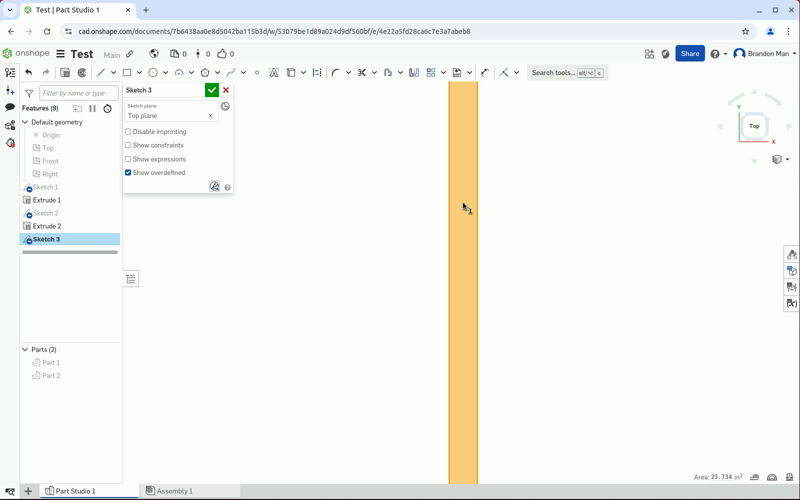
scroll(-6)
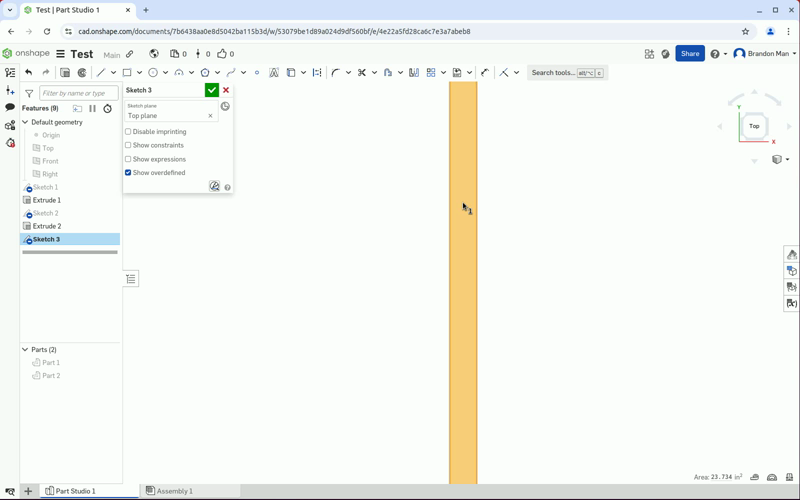
scroll(-6)
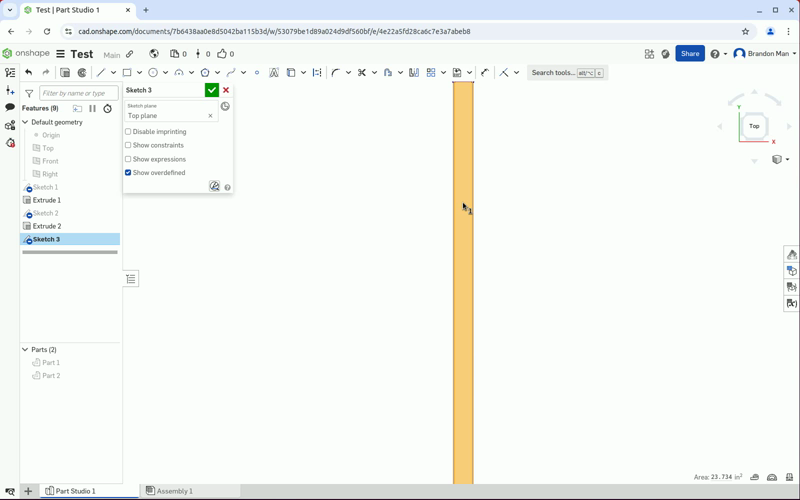
scroll(-6)
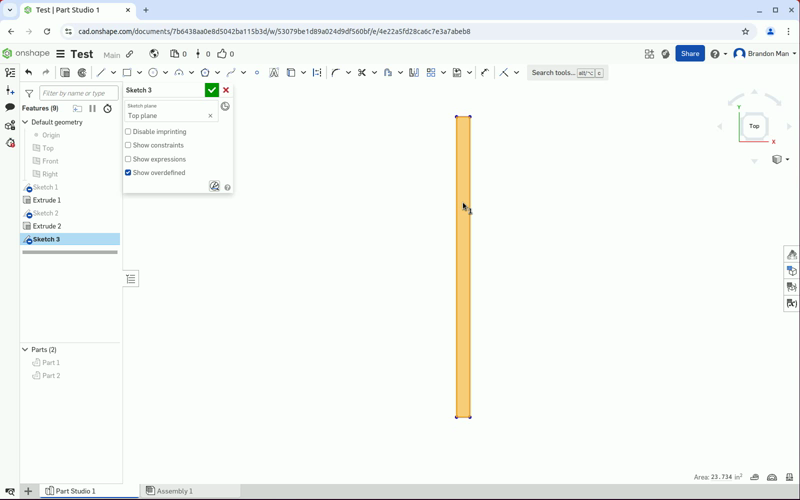
scroll(-6)
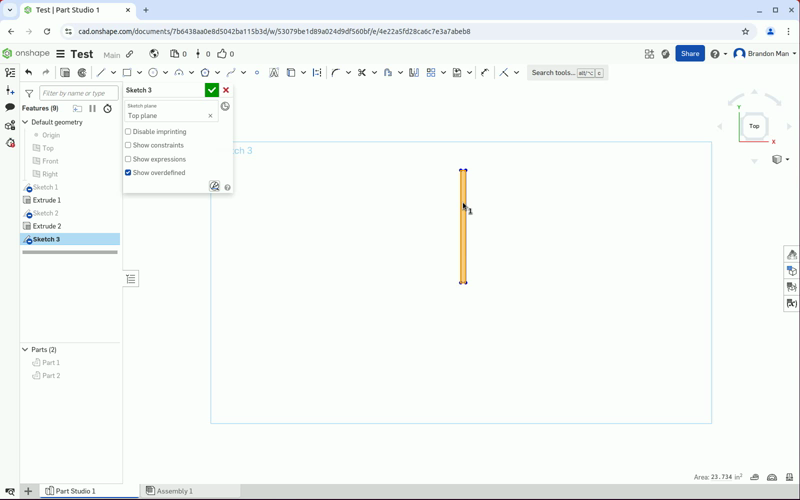
mouse_move(73, 352)
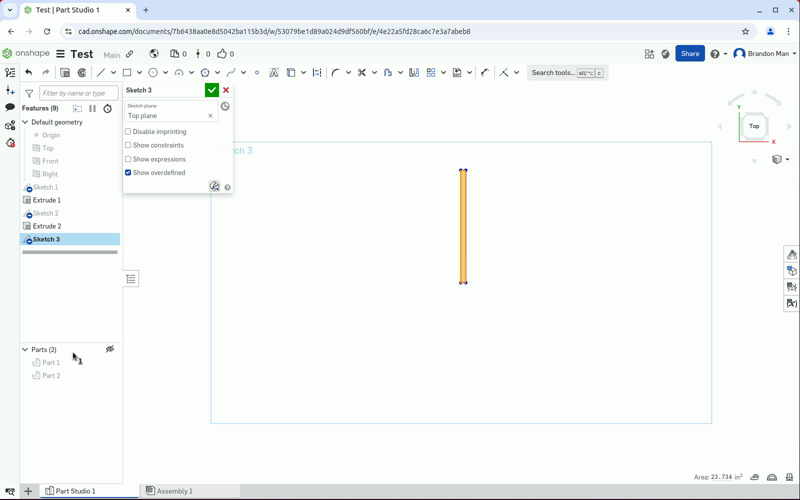
key(shift+y)
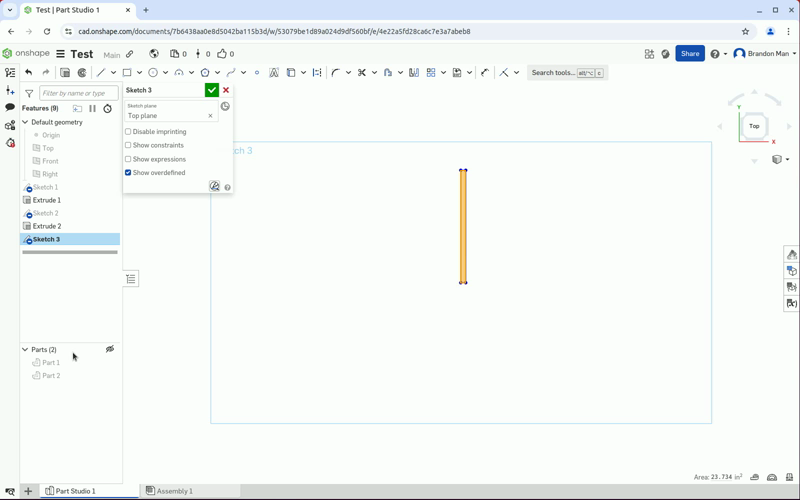
key(shift+e)
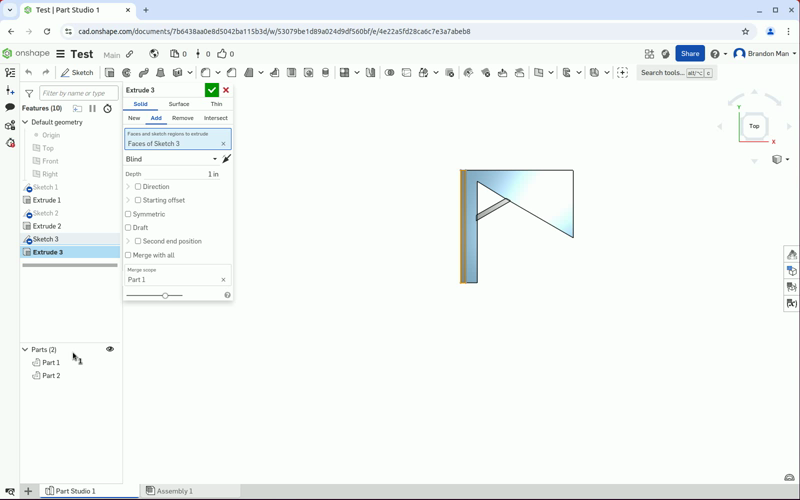
mouse_move(143, 106)
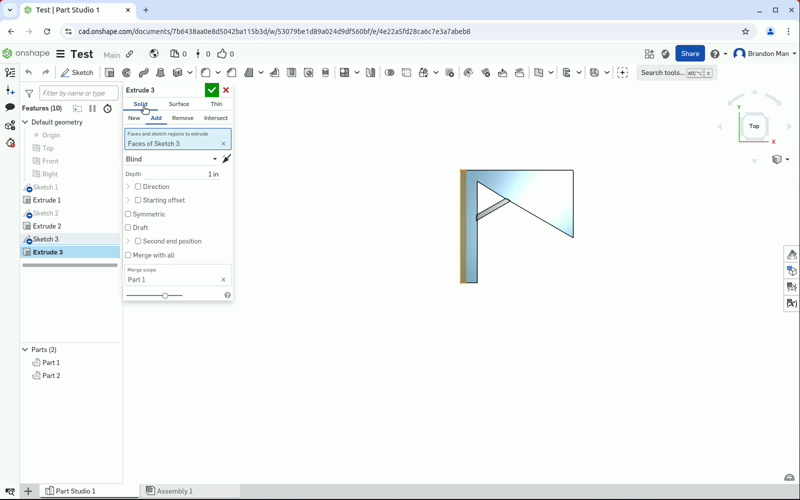
click(143, 106)
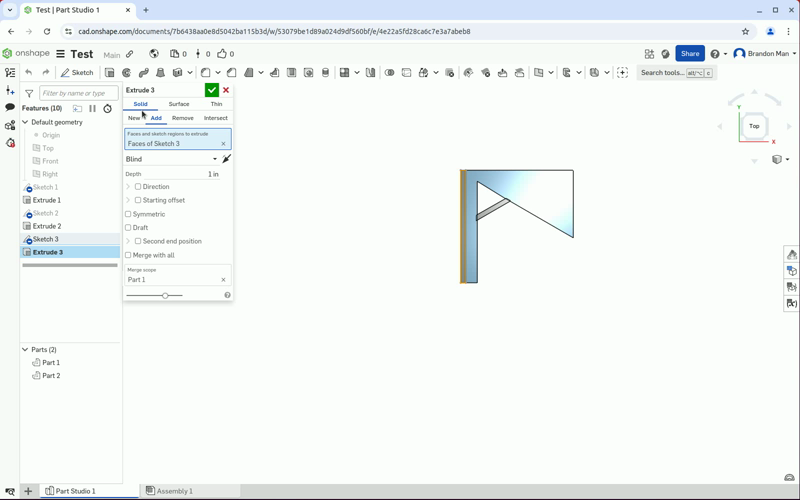
mouse_move(137, 120)
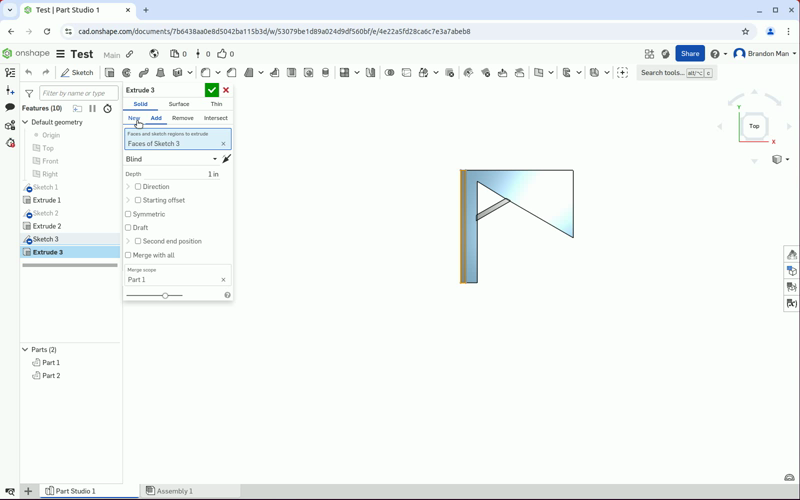
click(137, 120)
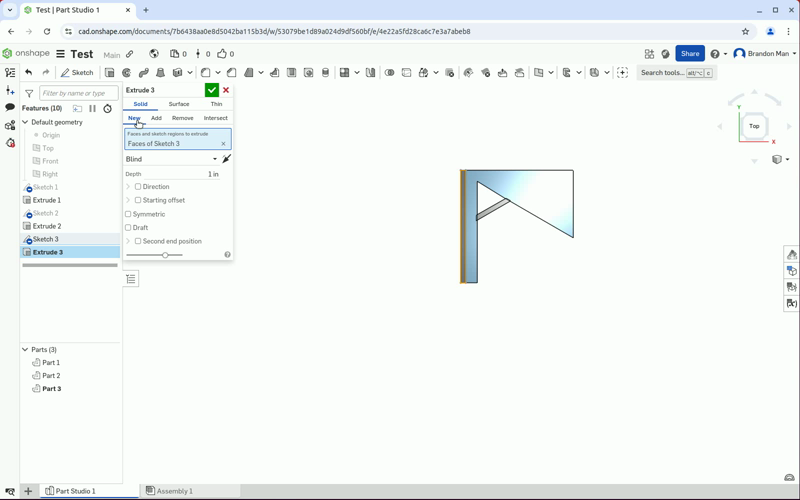
key(tab, 4)
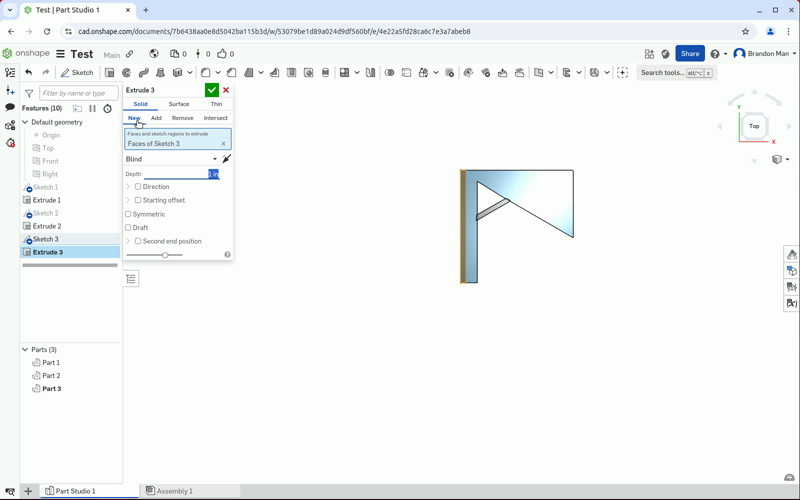
text(2.889)
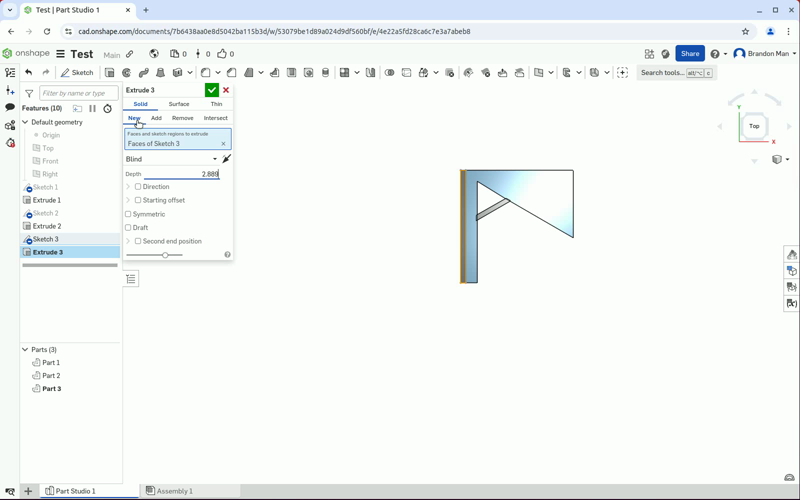
key(enter)
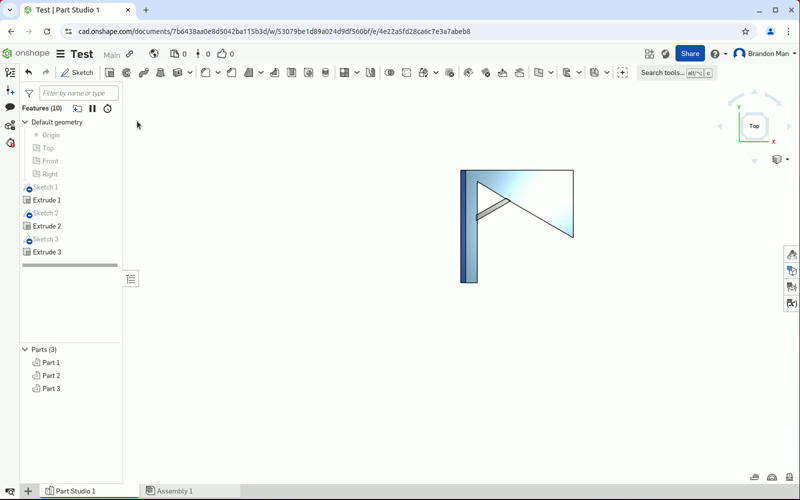
key(shift+h)
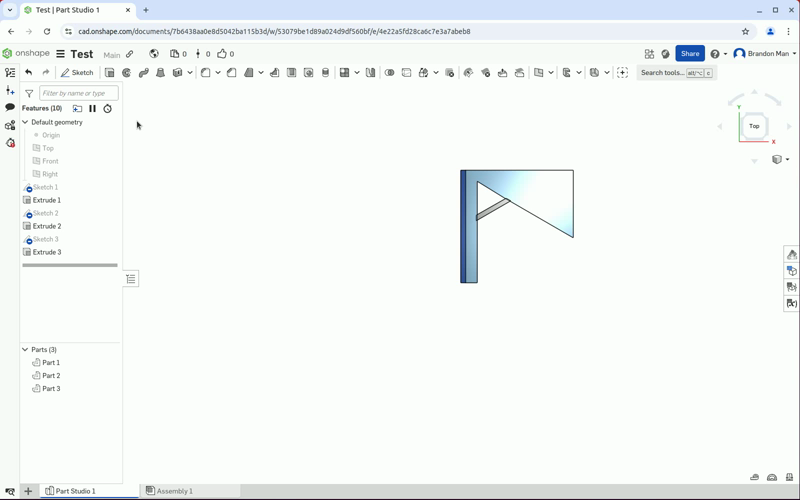
key(shift+h)
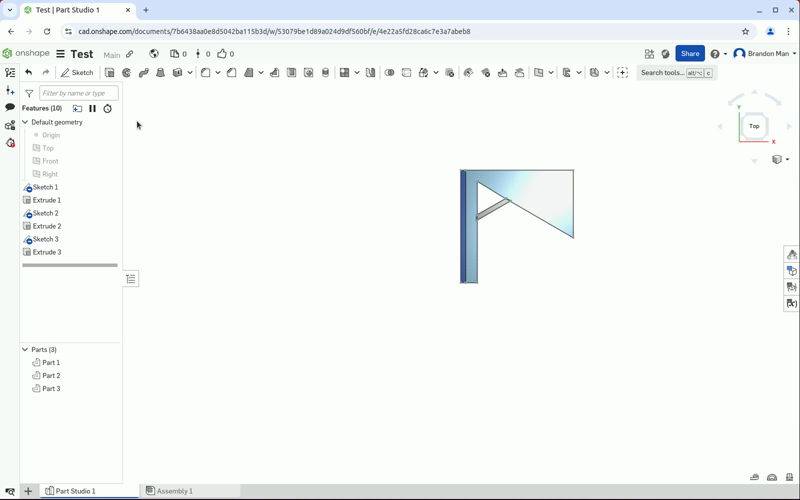
key(shift+7)
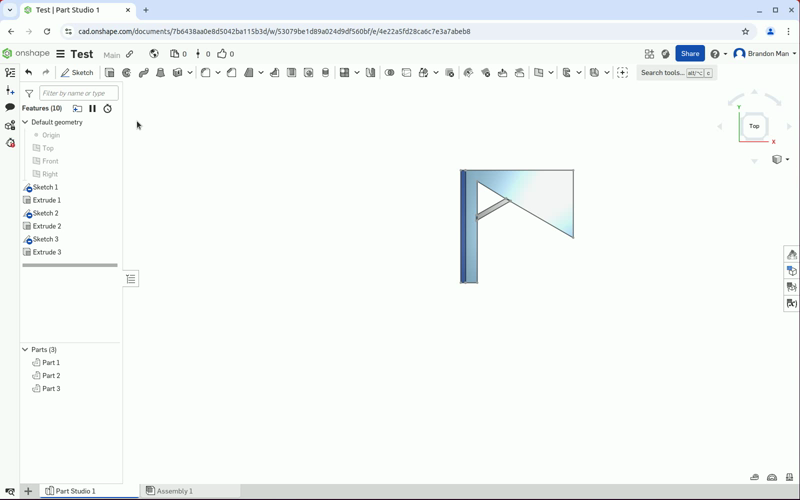
key(up, 3)
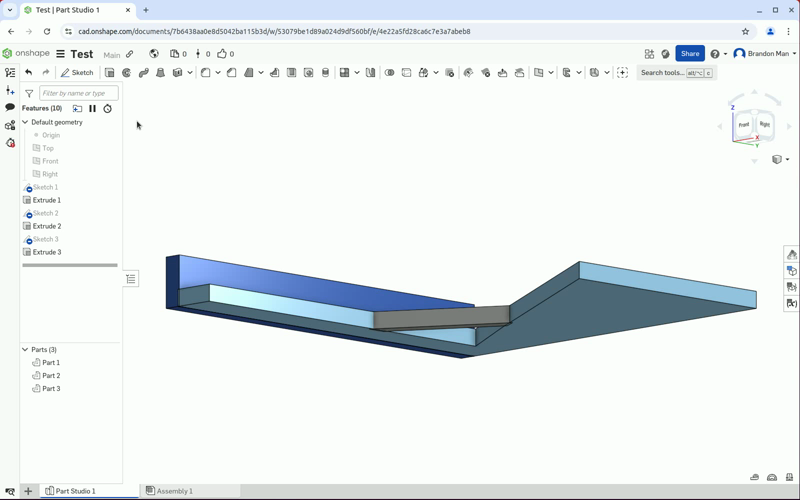
key(left, 3)
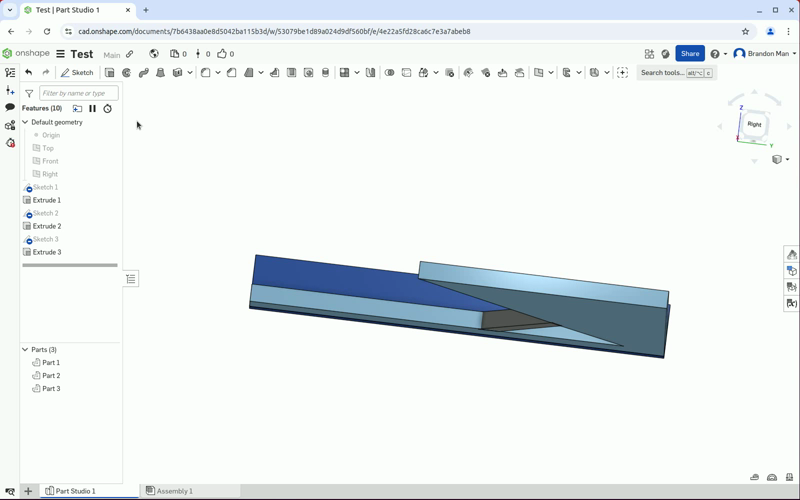
key(right, 3)
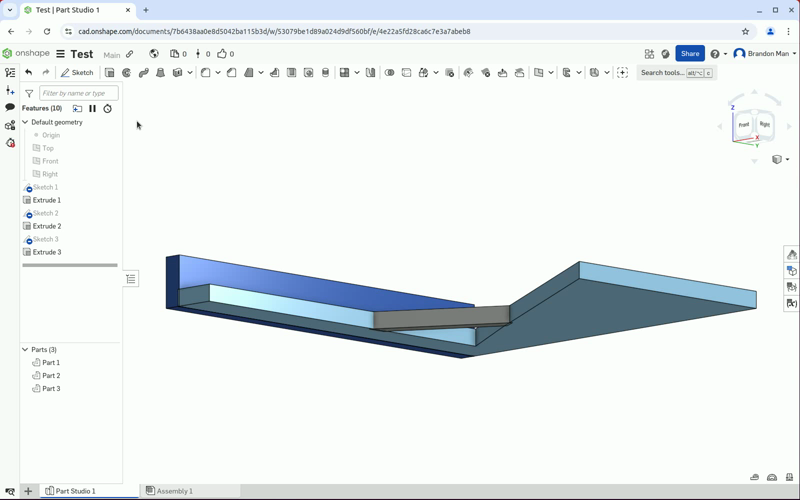
key(down, 3)
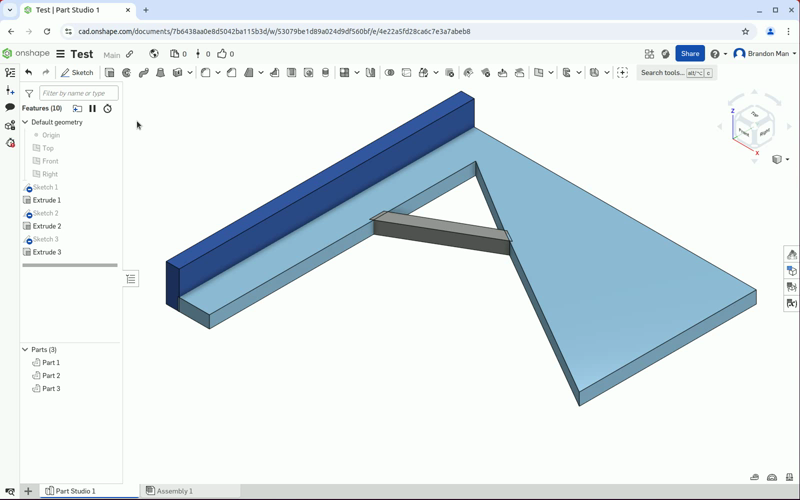
mouse_move(73, 189)
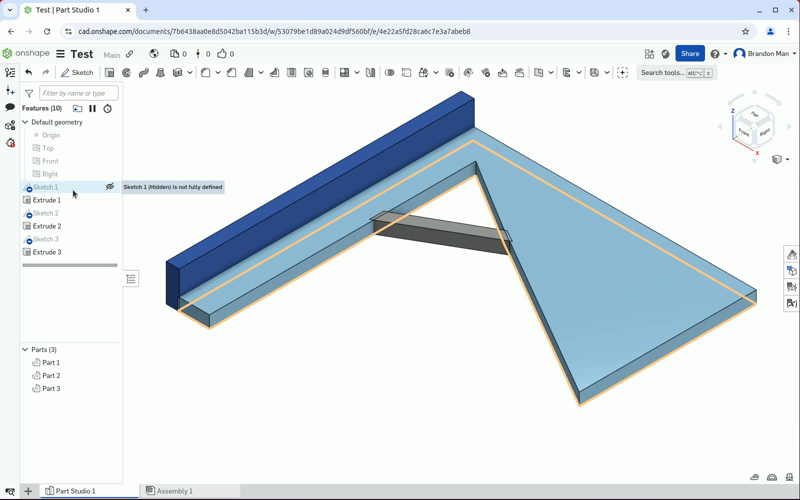
click(73, 189)